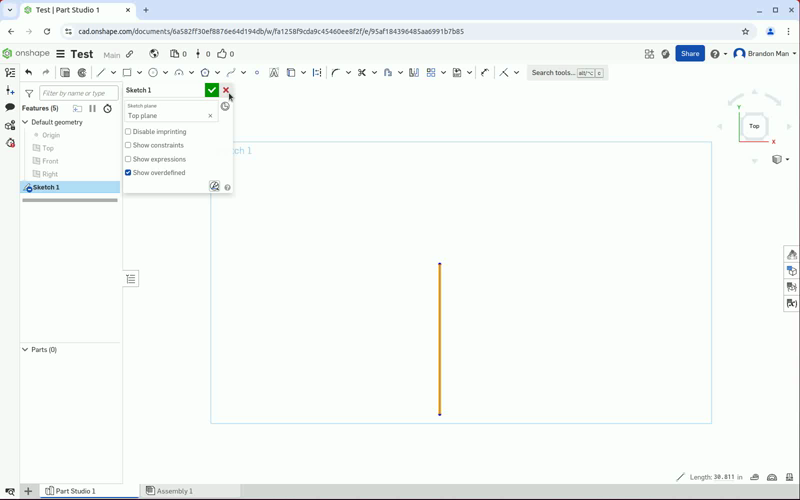
key(shift+h)
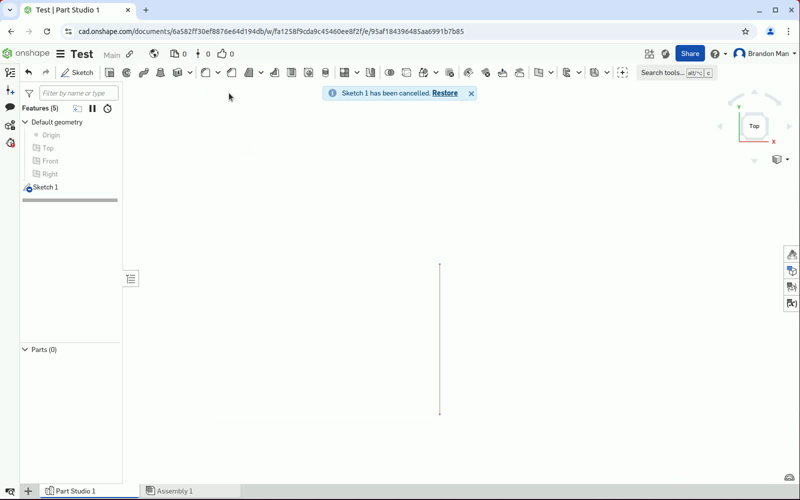
key(shift+s)
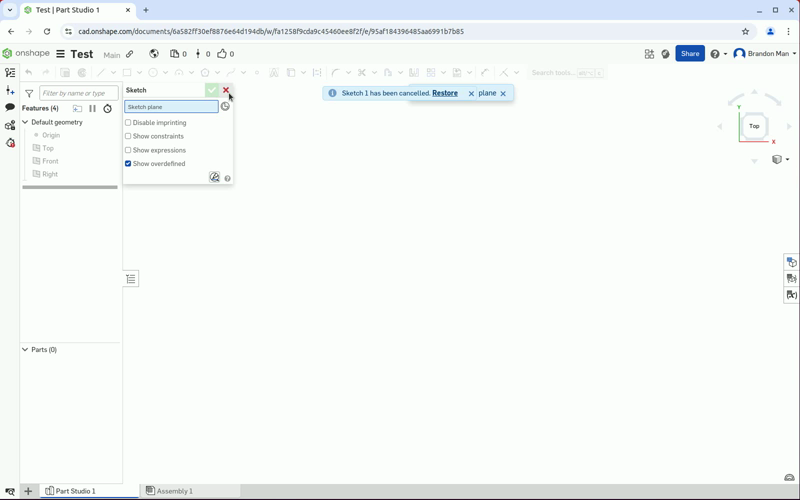
mouse_move(73, 150)
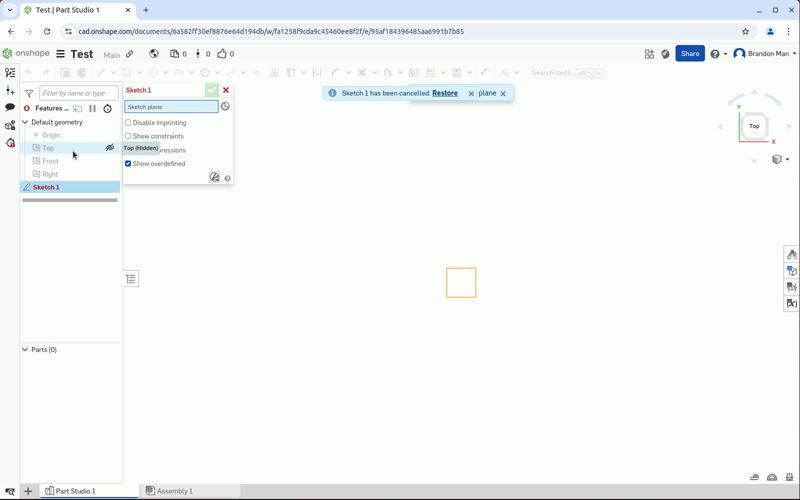
click(73, 150)
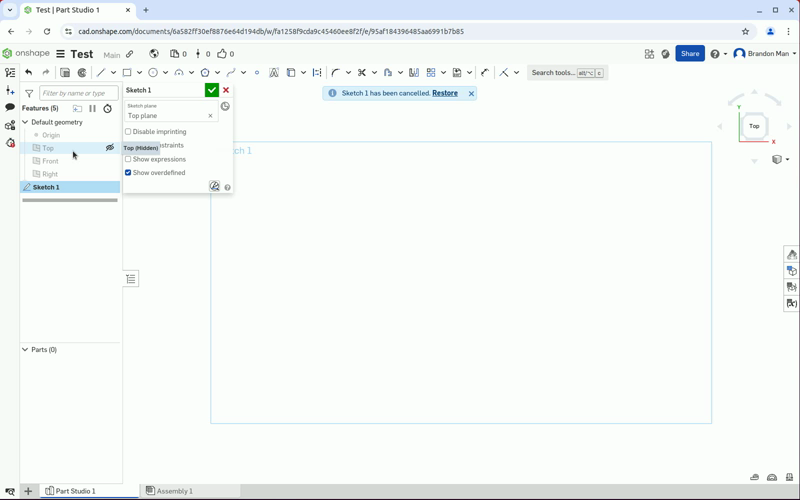
mouse_move(73, 352)
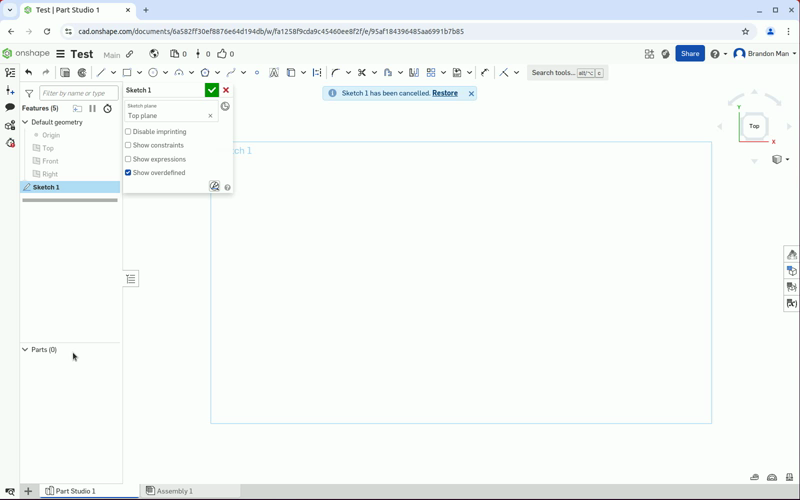
key(y)
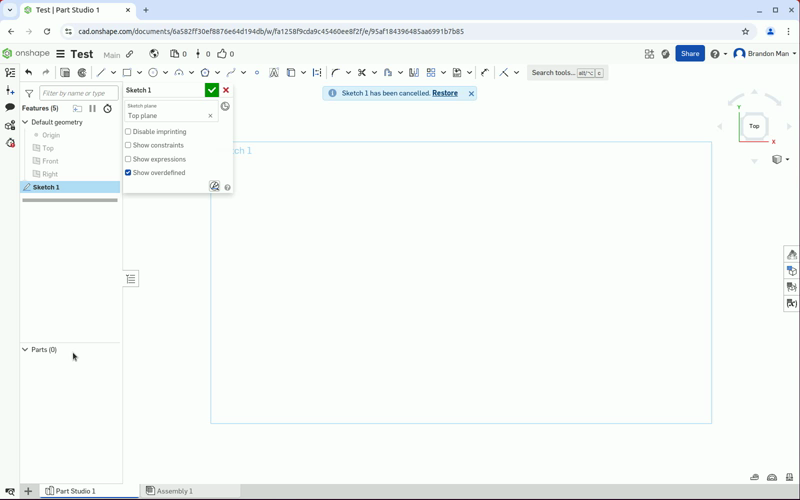
key(c)
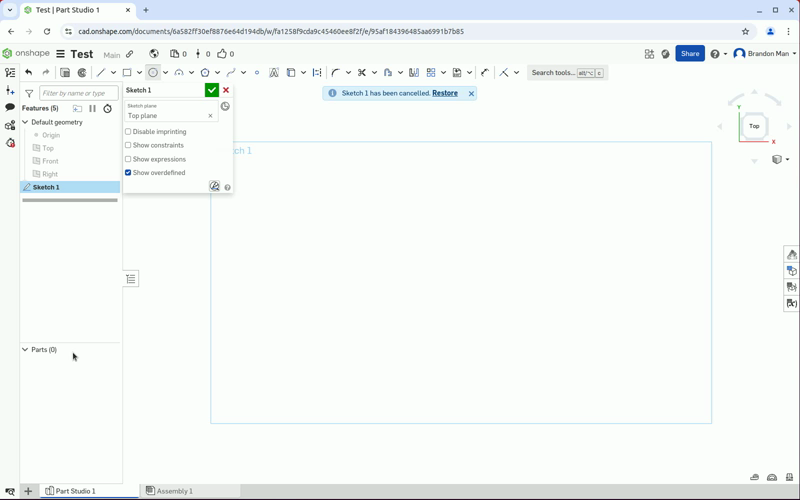
key_down(shift)
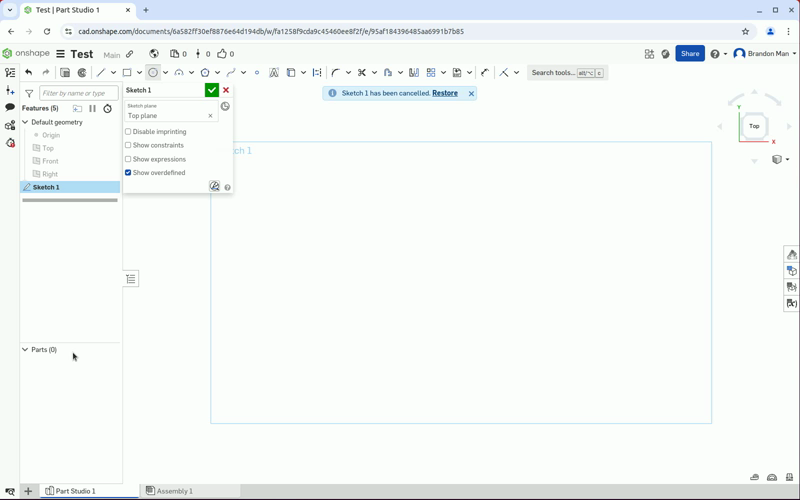
mouse_move(461, 282)
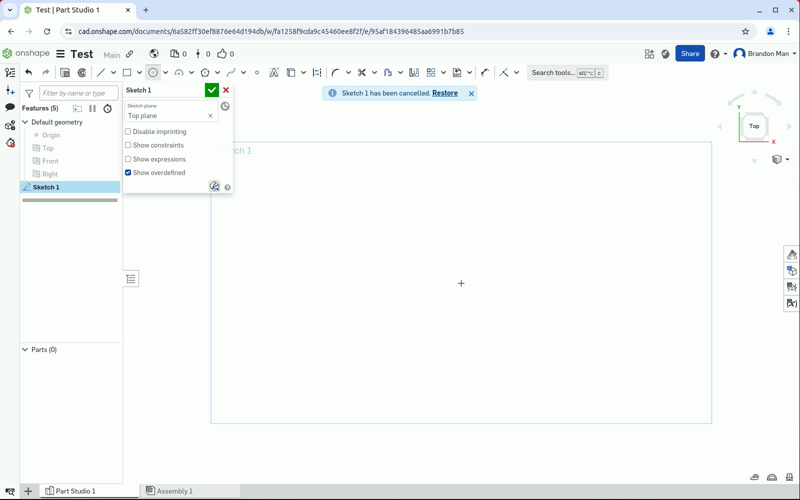
click(461, 282)
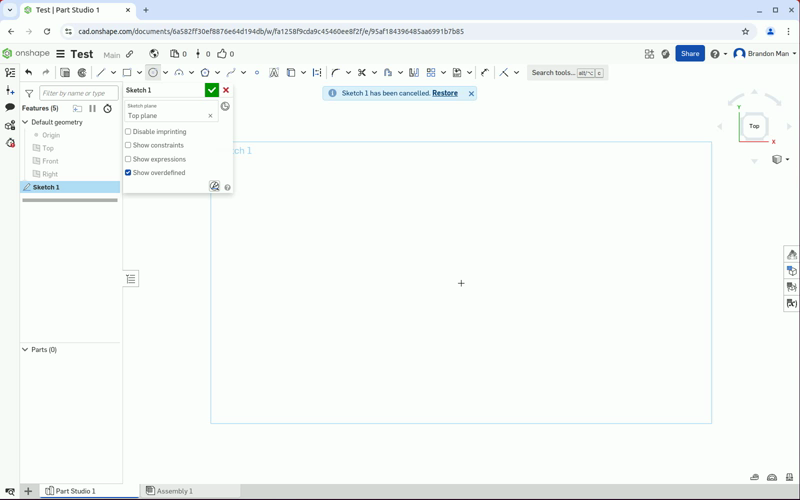
key_up(shift)
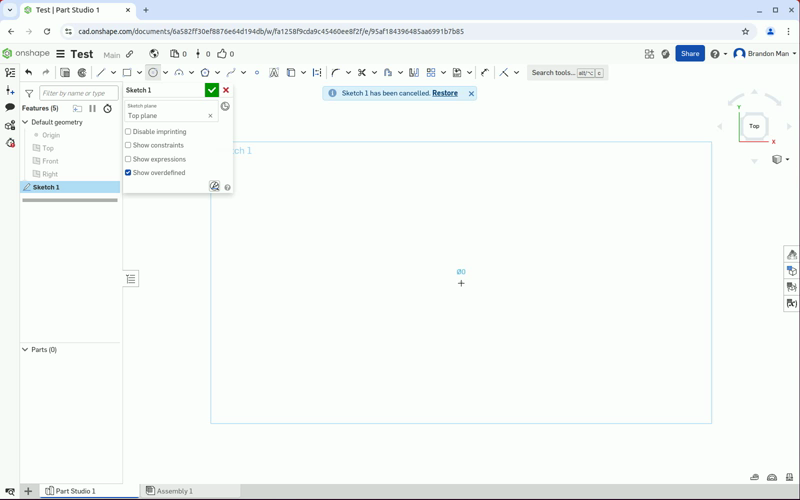
mouse_move(516, 282)
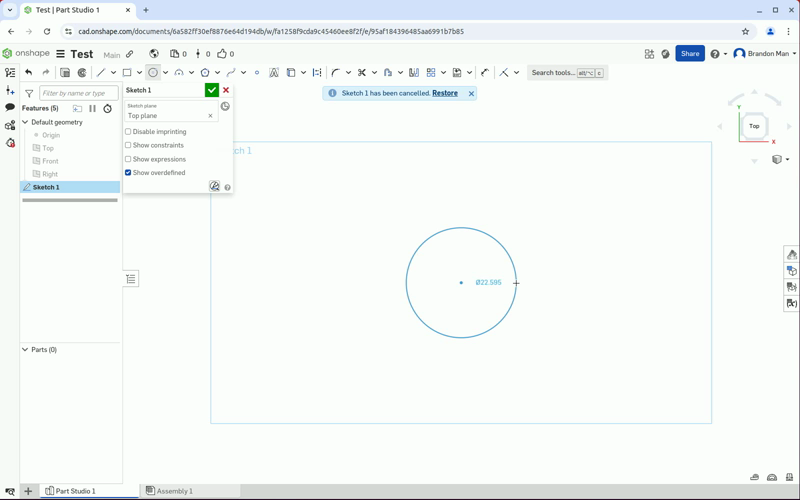
click(516, 282)
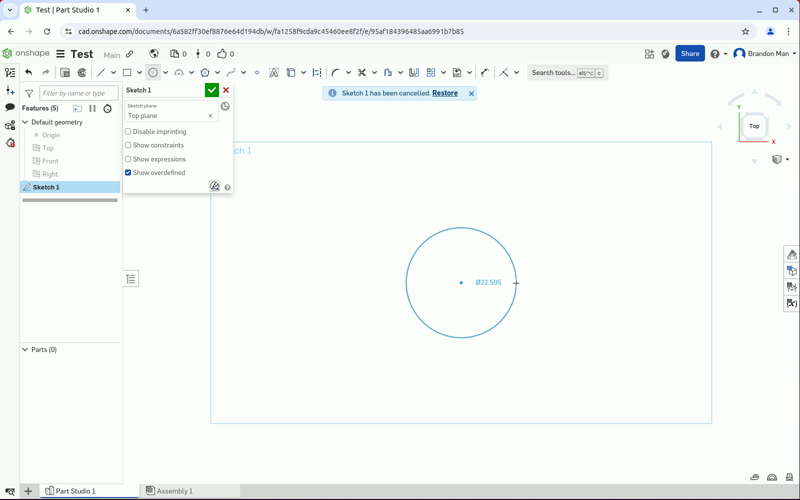
key(esc)
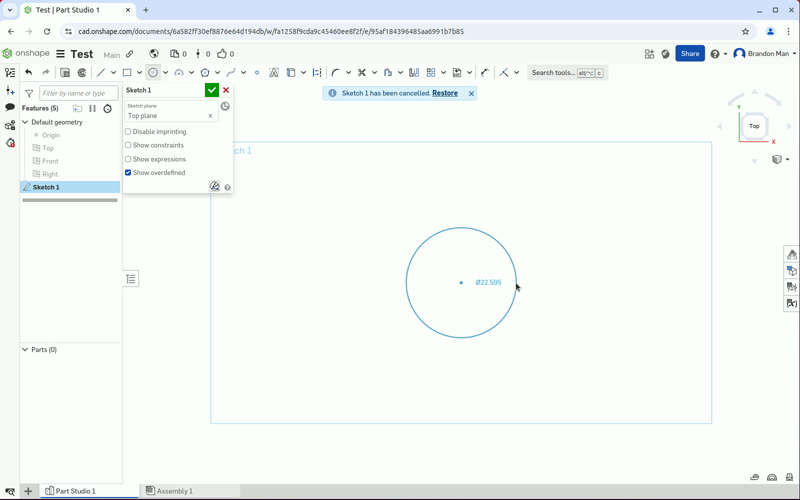
key(c)
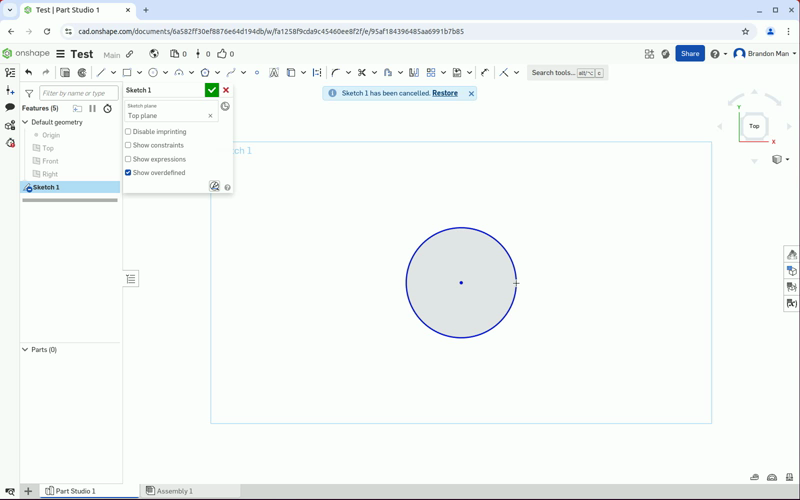
key_down(shift)
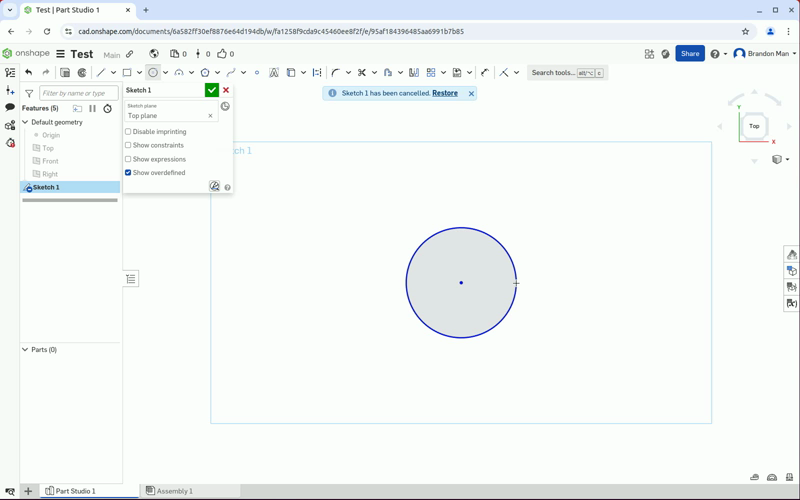
mouse_move(461, 282)
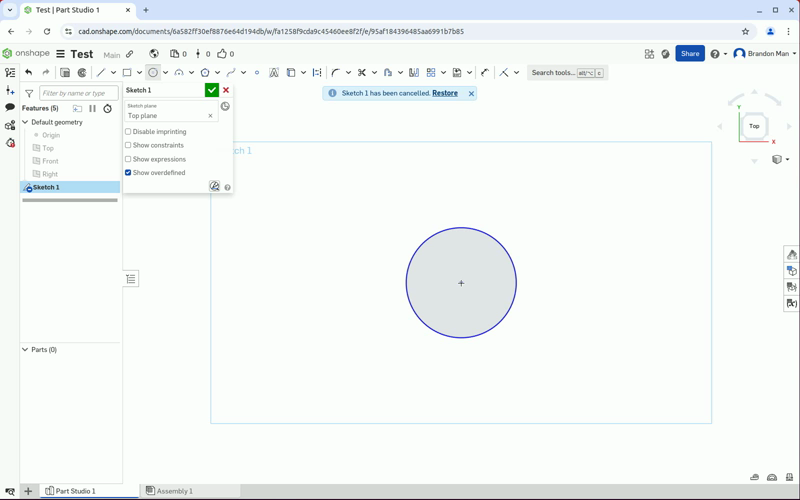
click(461, 282)
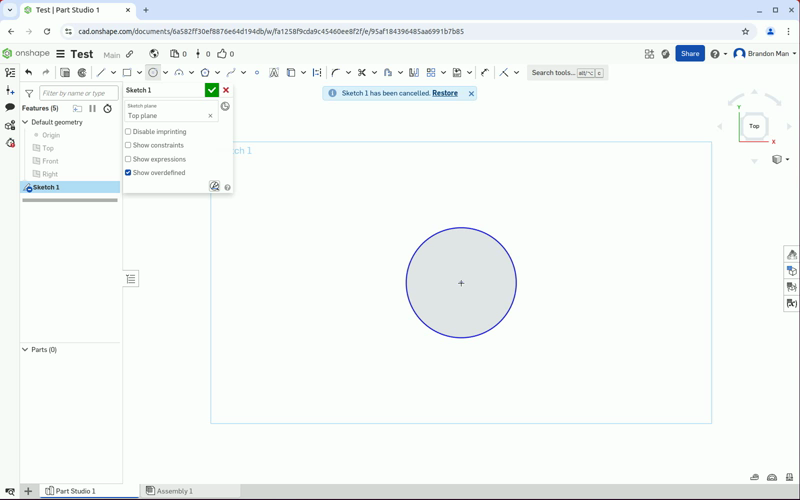
key_up(shift)
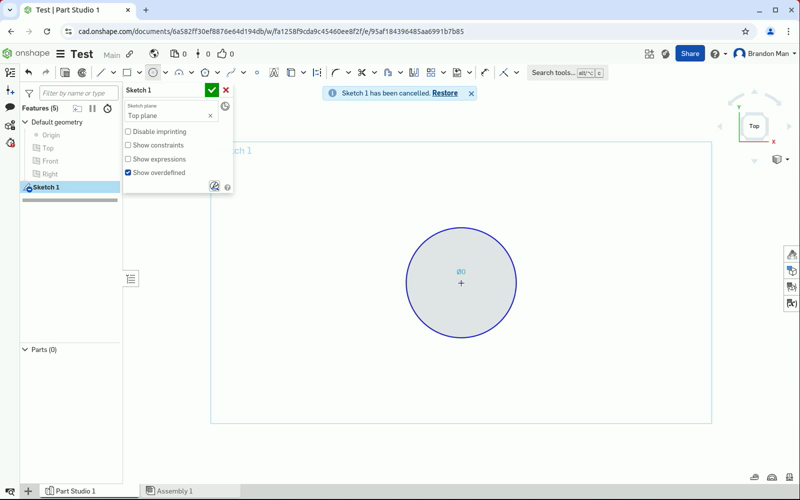
mouse_move(513, 282)
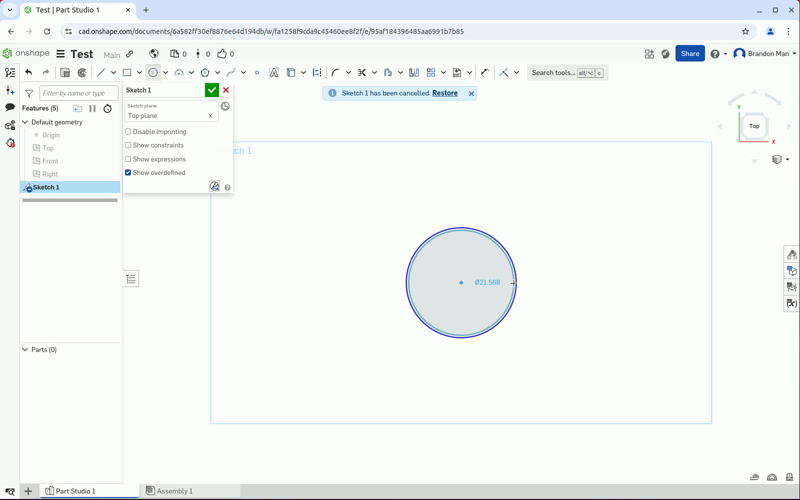
scroll(6)
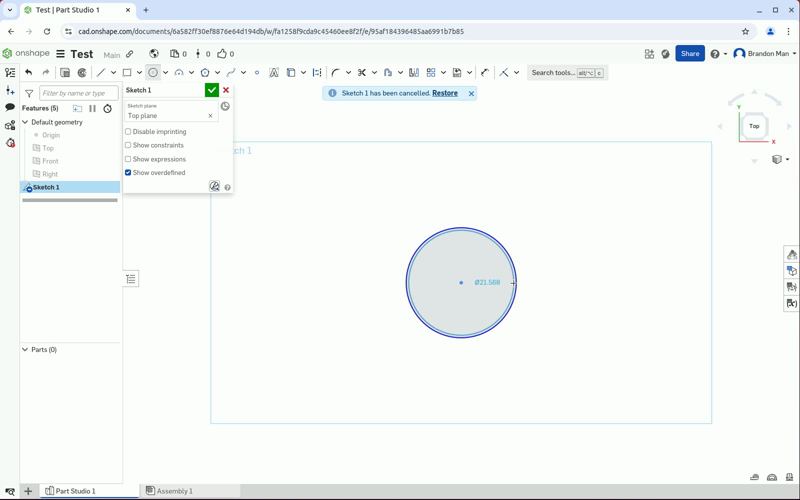
scroll(6)
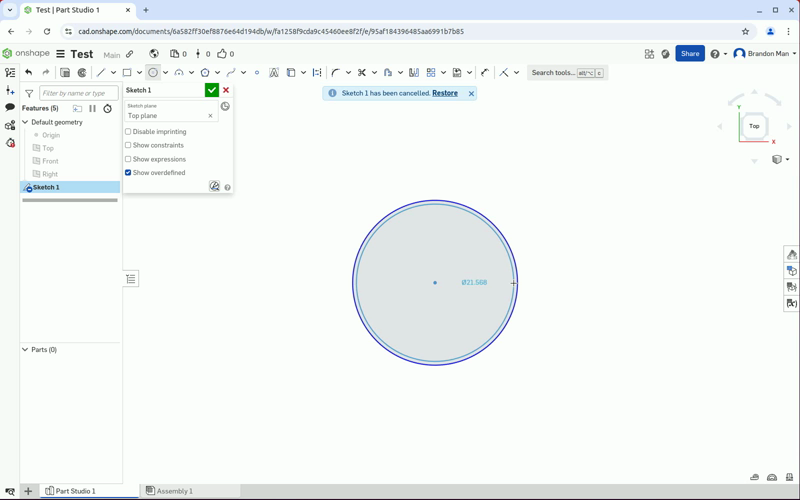
scroll(6)
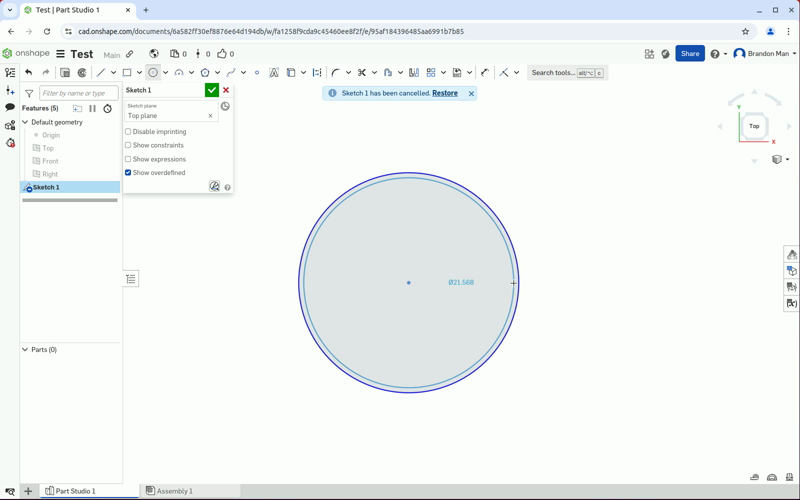
scroll(6)
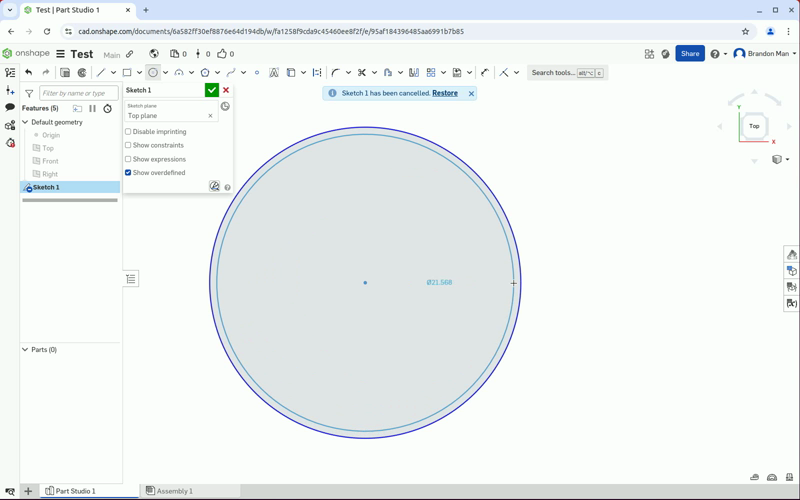
scroll(6)
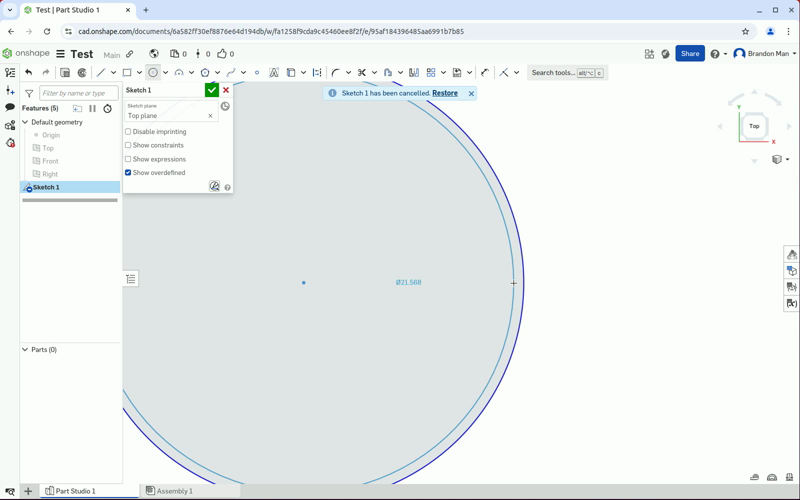
scroll(6)
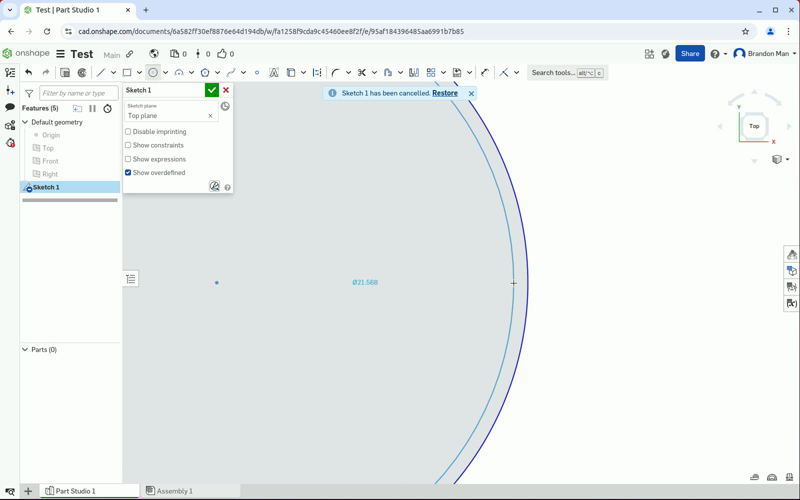
scroll(6)
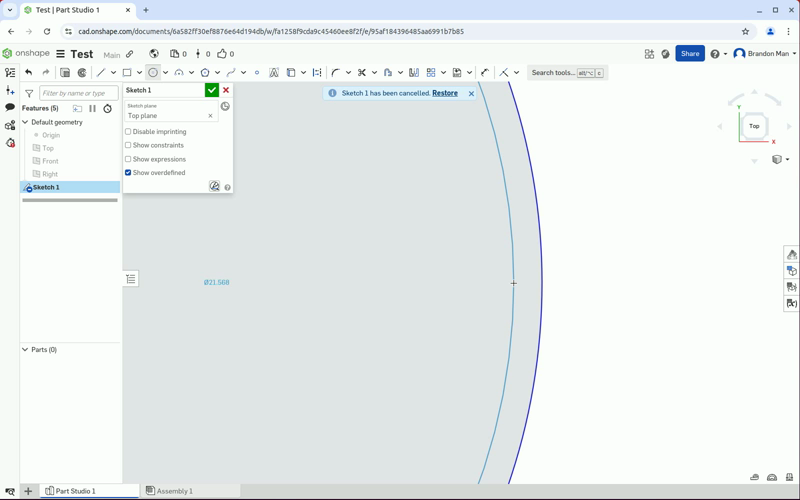
click(513, 282)
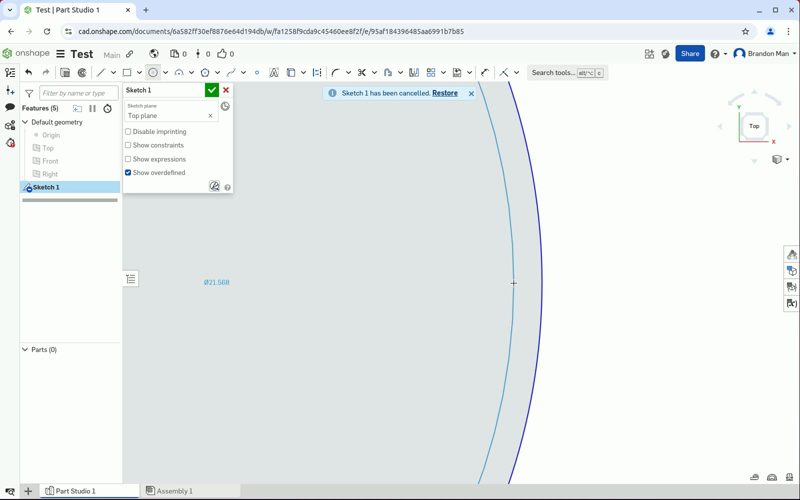
scroll(-6)
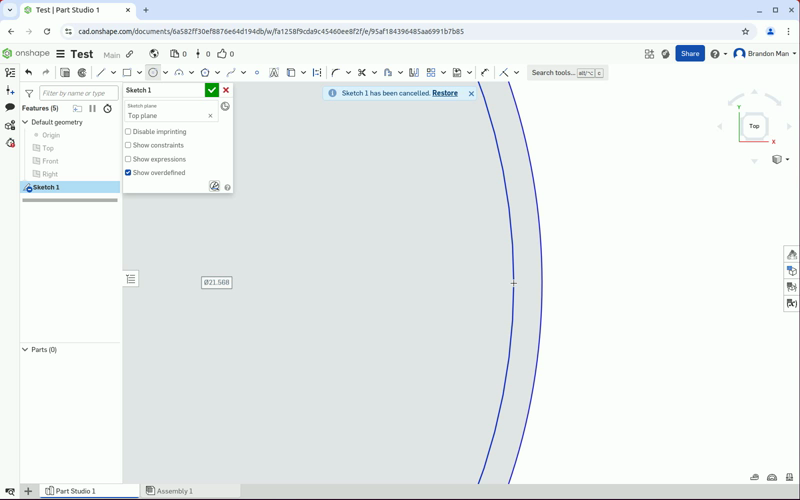
scroll(-6)
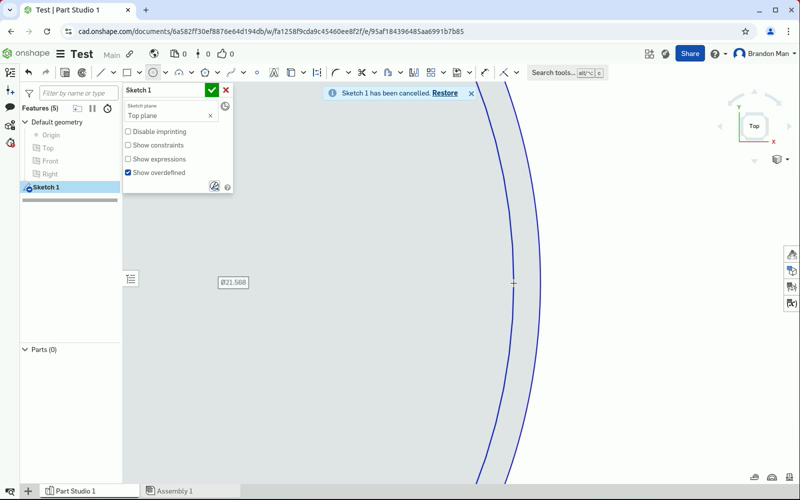
scroll(-6)
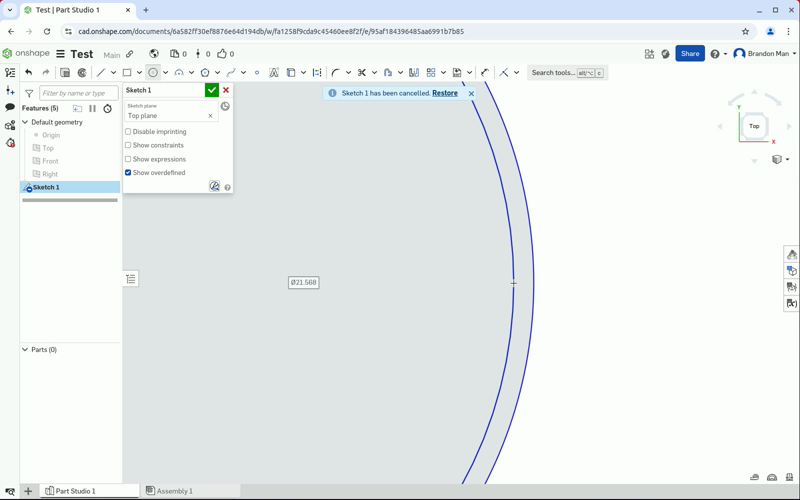
scroll(-6)
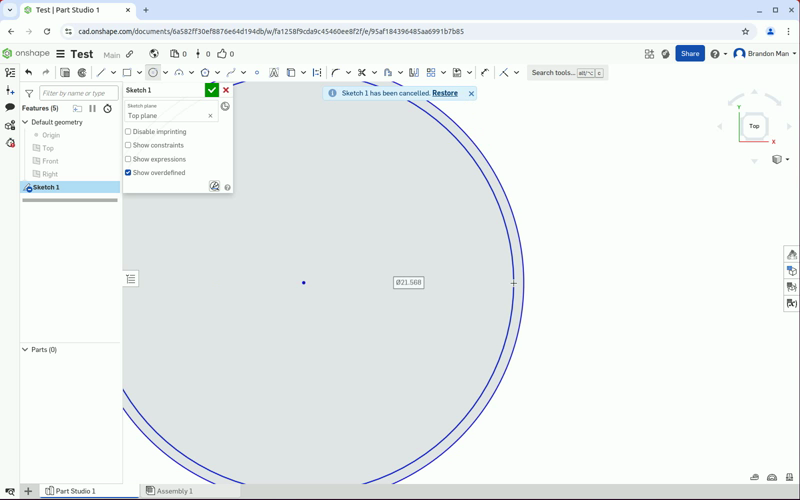
scroll(-6)
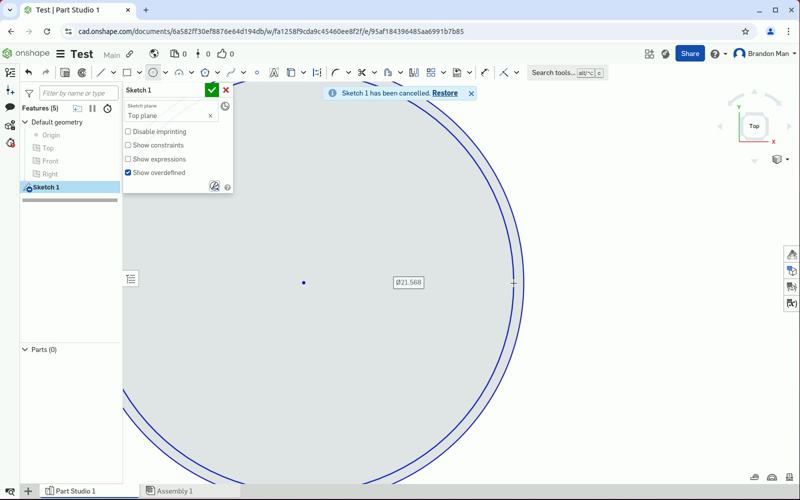
scroll(-6)
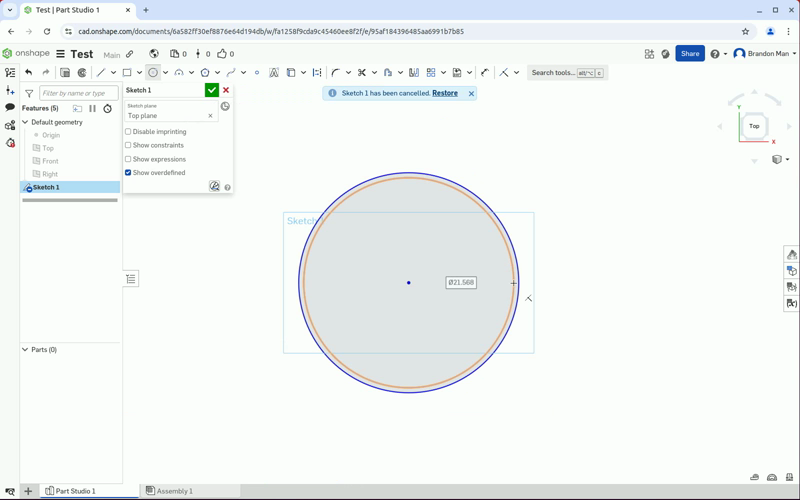
scroll(-6)
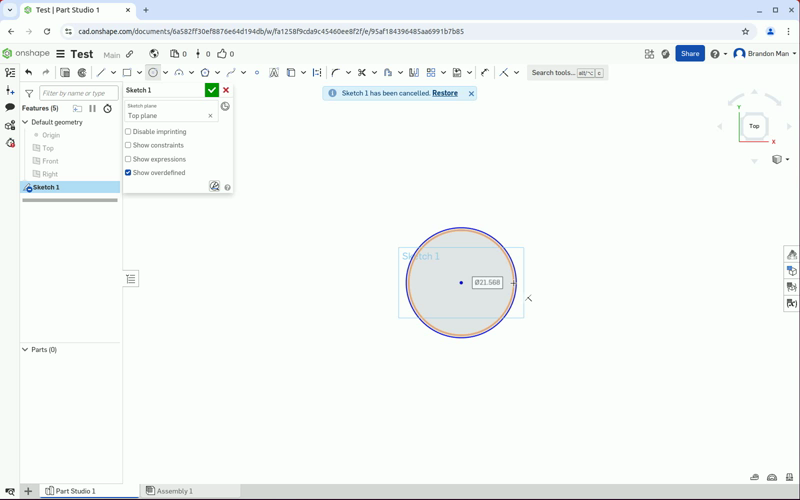
key(esc)
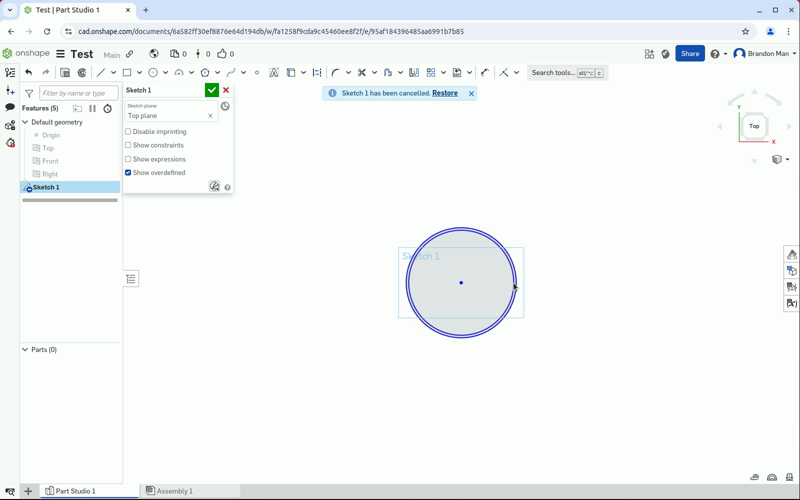
mouse_move(496, 242)
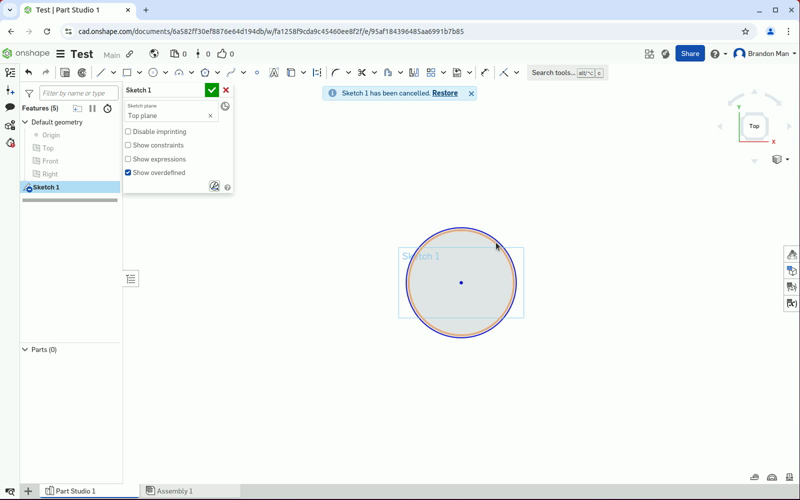
scroll(6)
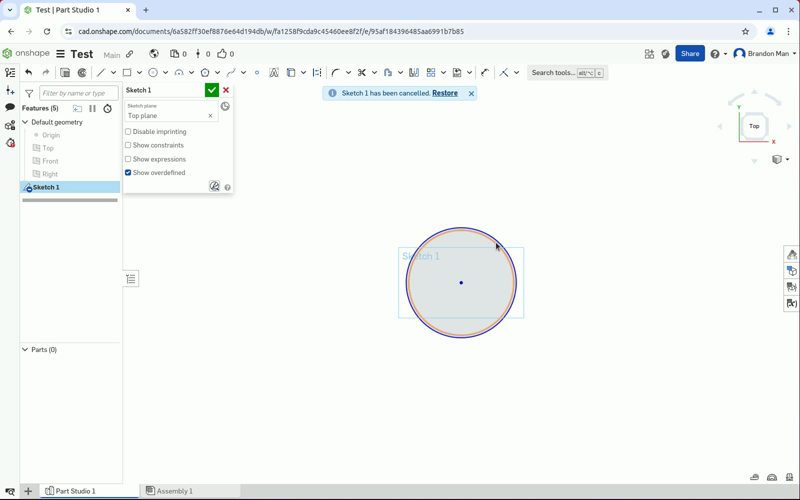
scroll(6)
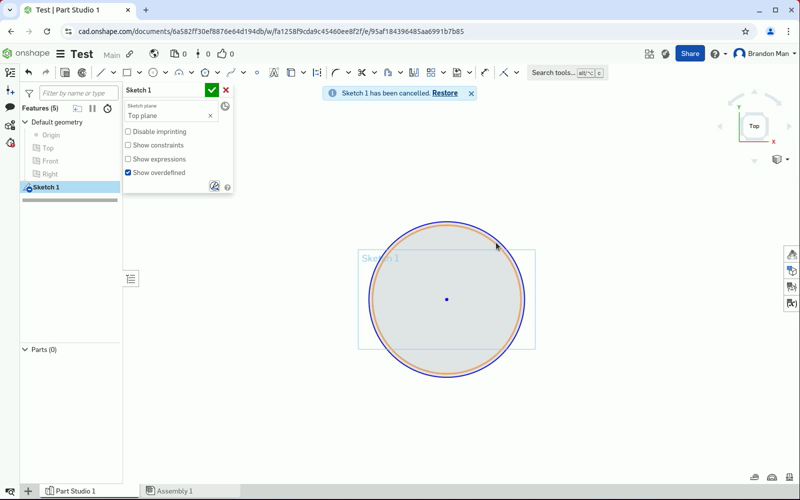
scroll(6)
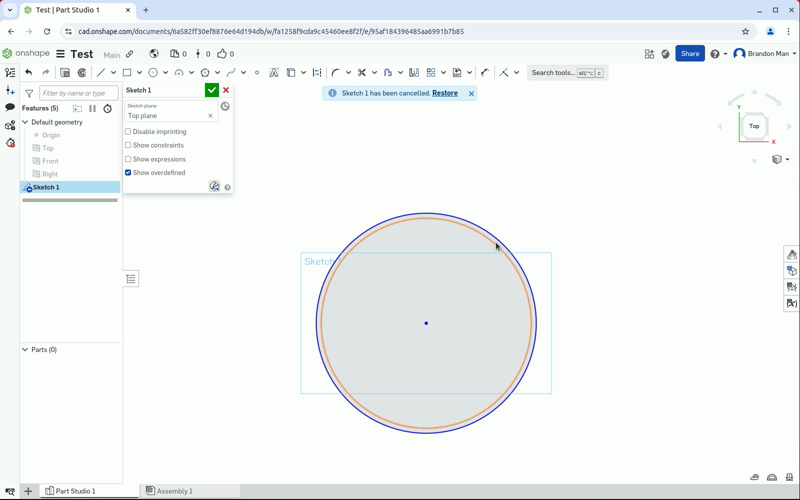
scroll(6)
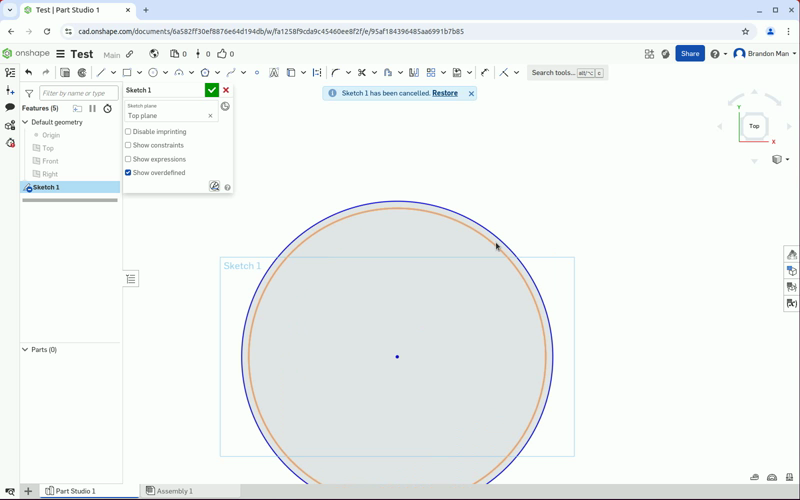
scroll(6)
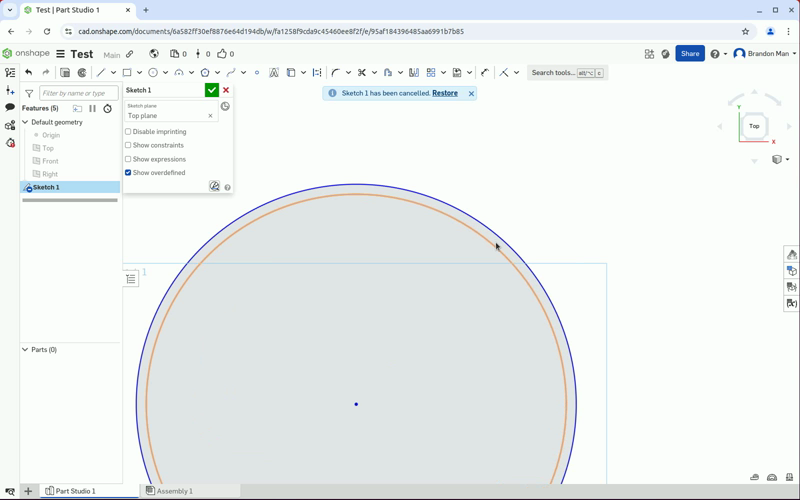
scroll(6)
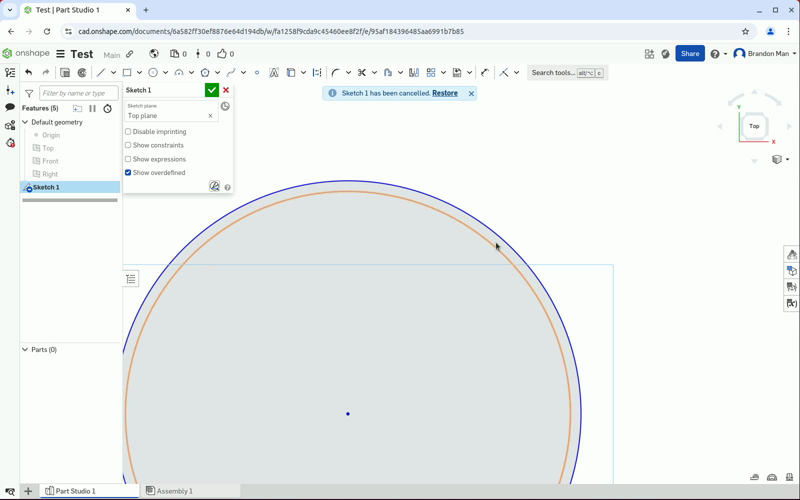
scroll(6)
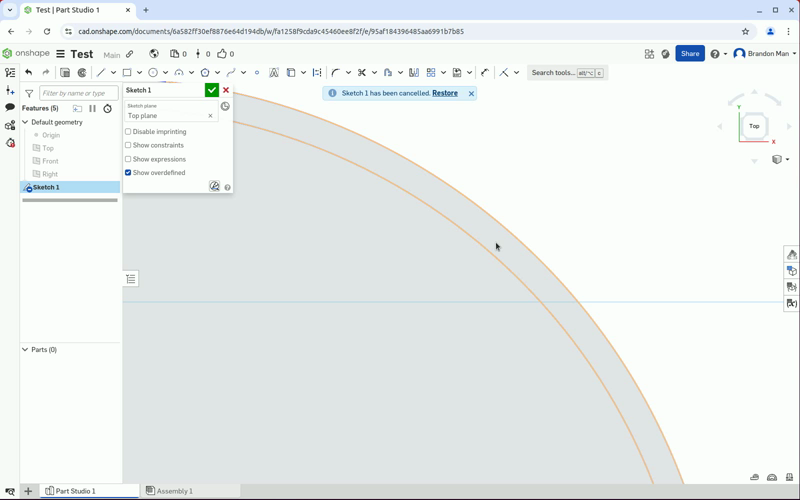
click(496, 242)
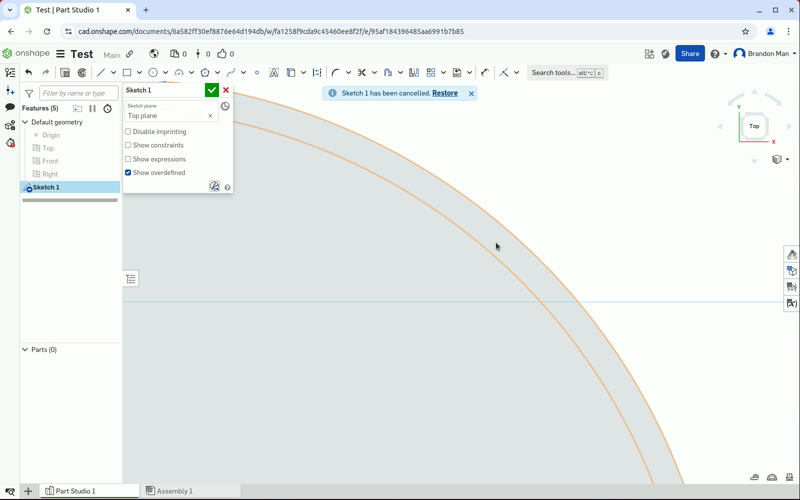
scroll(-6)
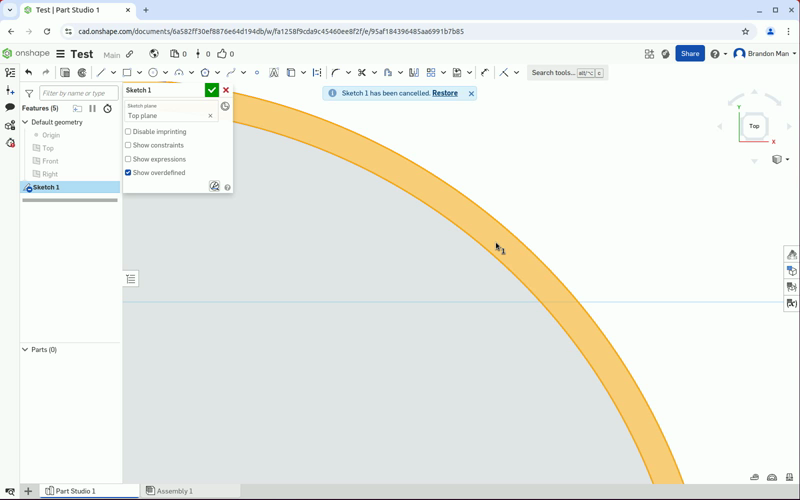
scroll(-6)
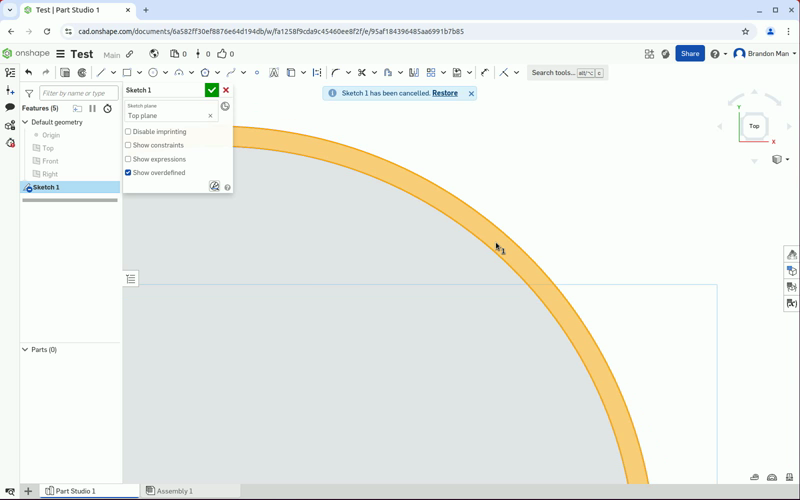
scroll(-6)
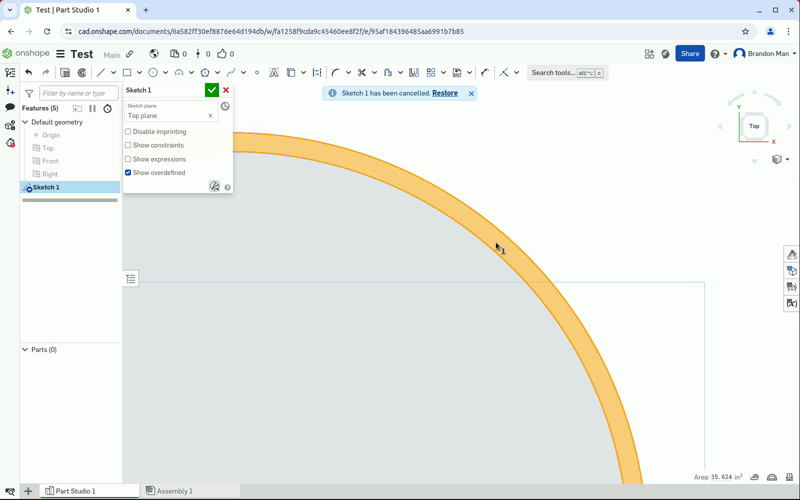
scroll(-6)
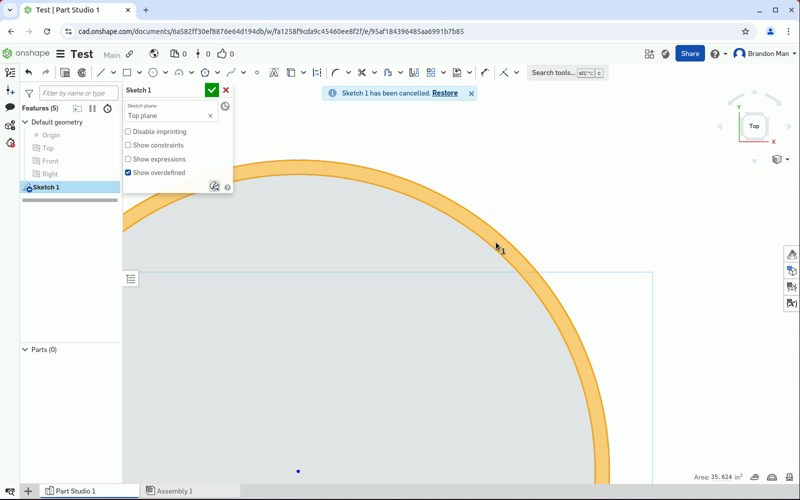
scroll(-6)
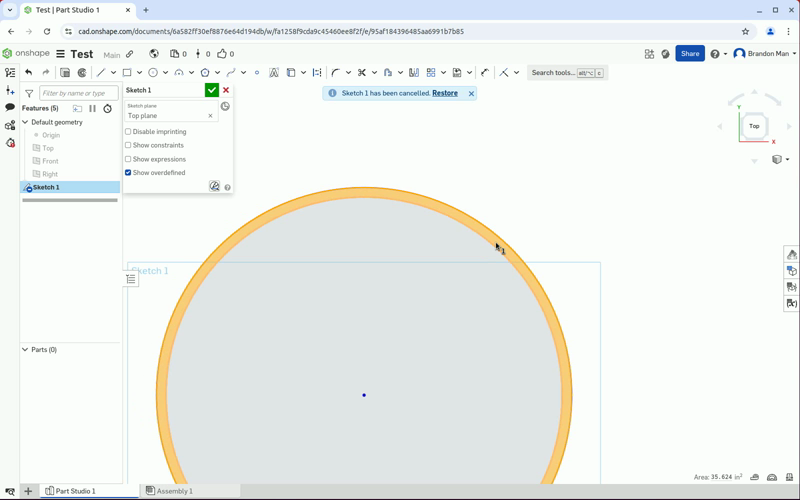
scroll(-6)
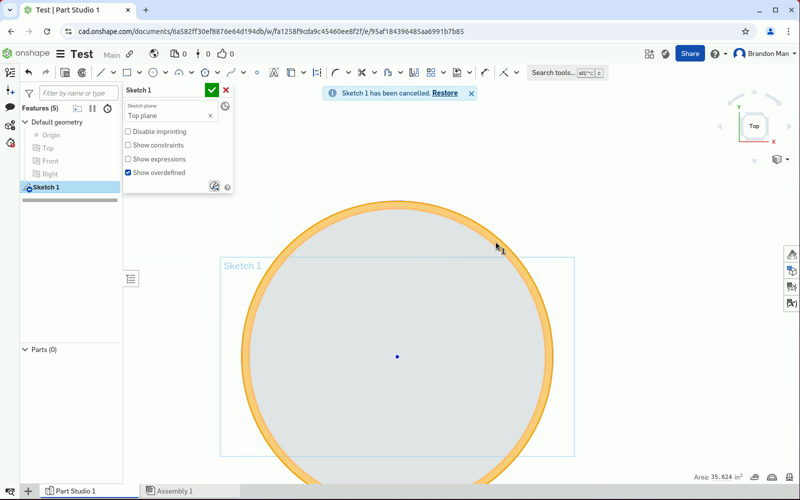
scroll(-6)
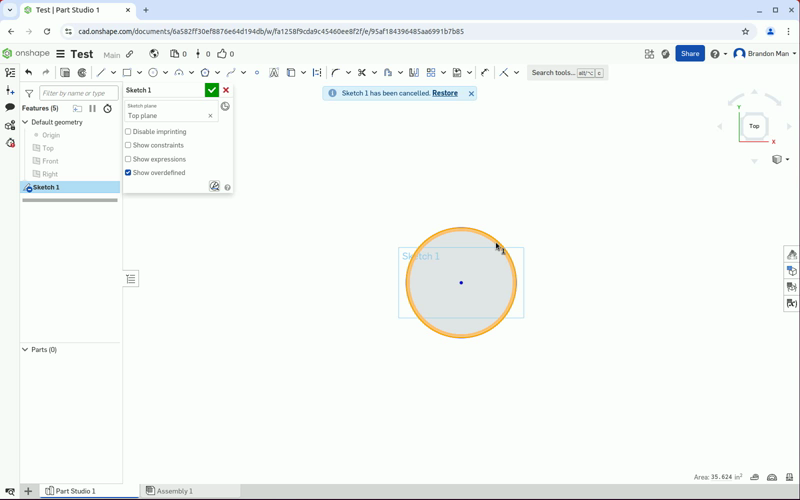
mouse_move(73, 352)
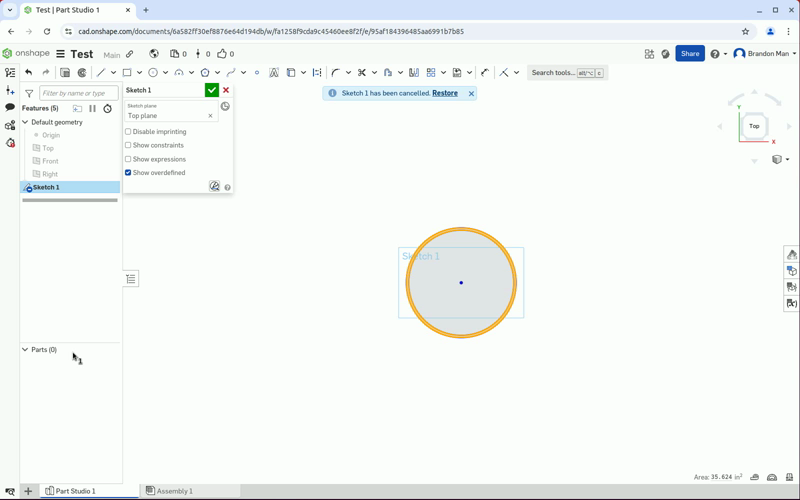
key(shift+y)
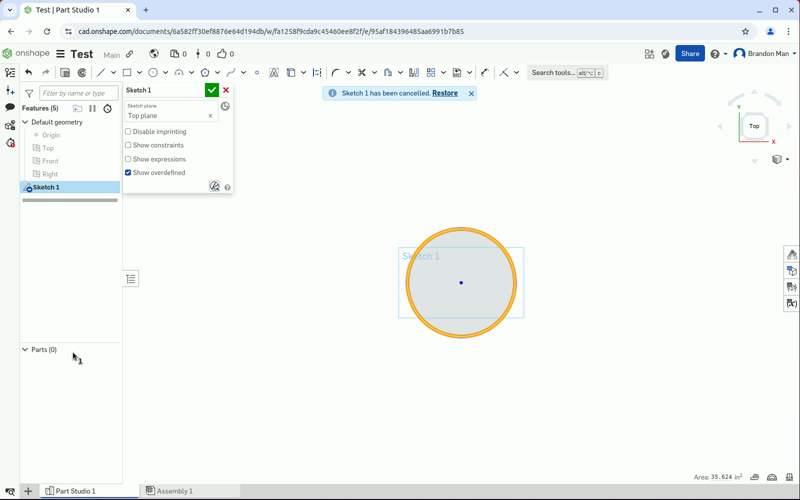
key(shift+e)
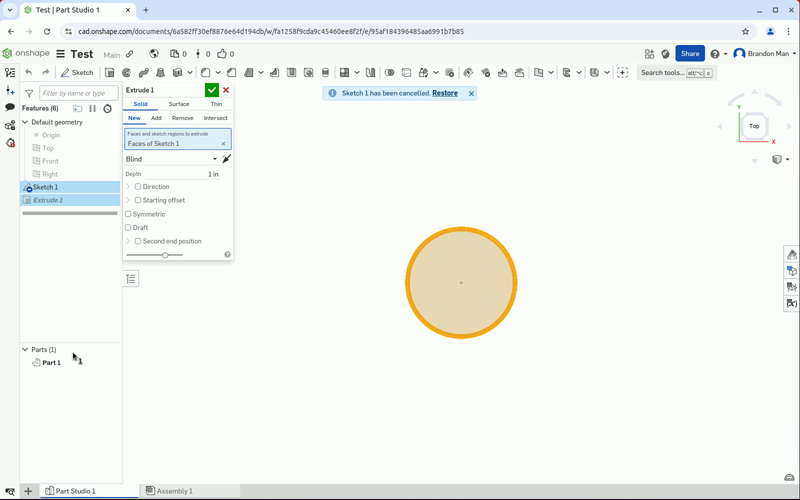
mouse_move(143, 106)
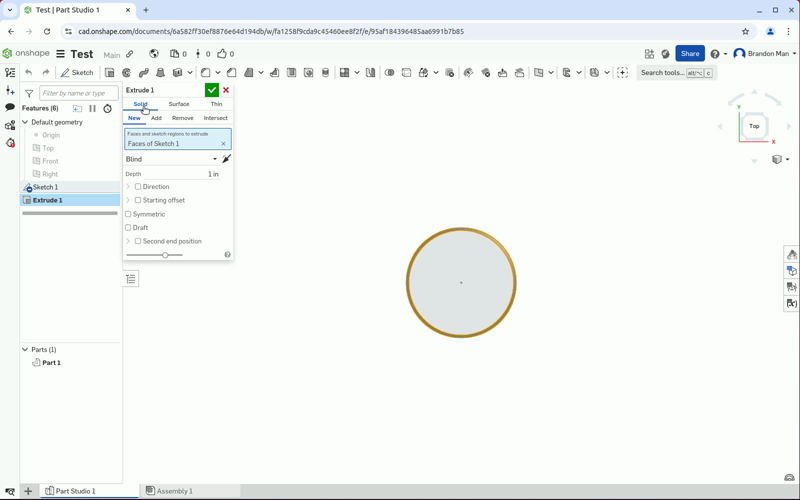
click(143, 106)
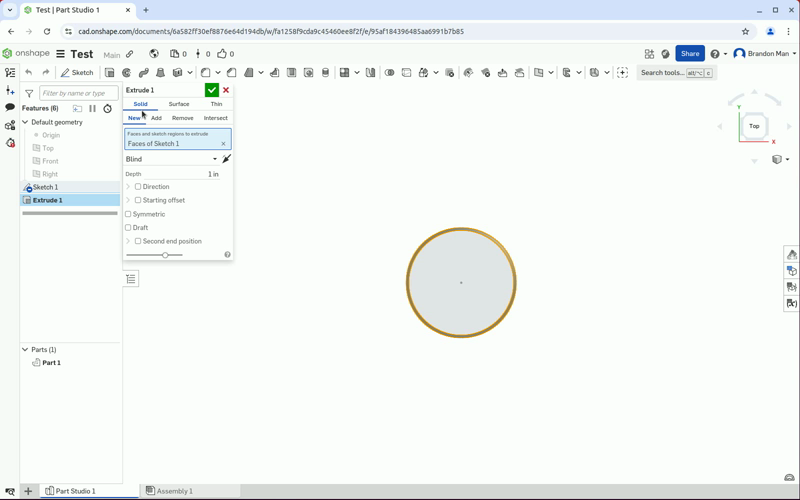
mouse_move(137, 120)
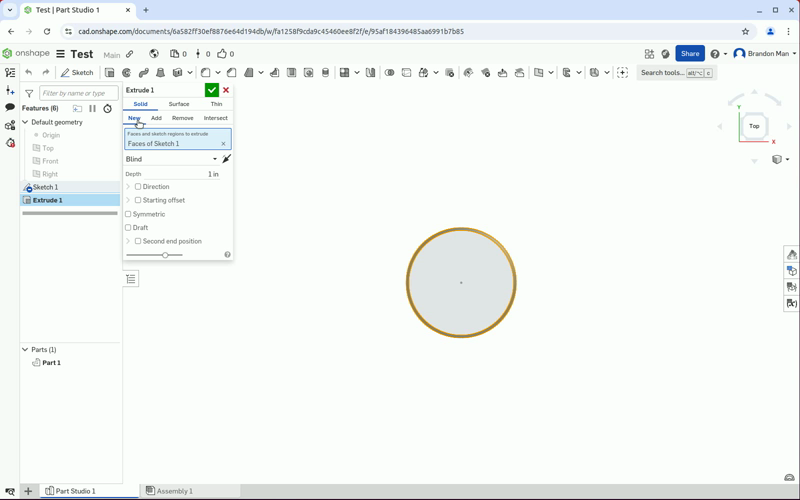
click(137, 120)
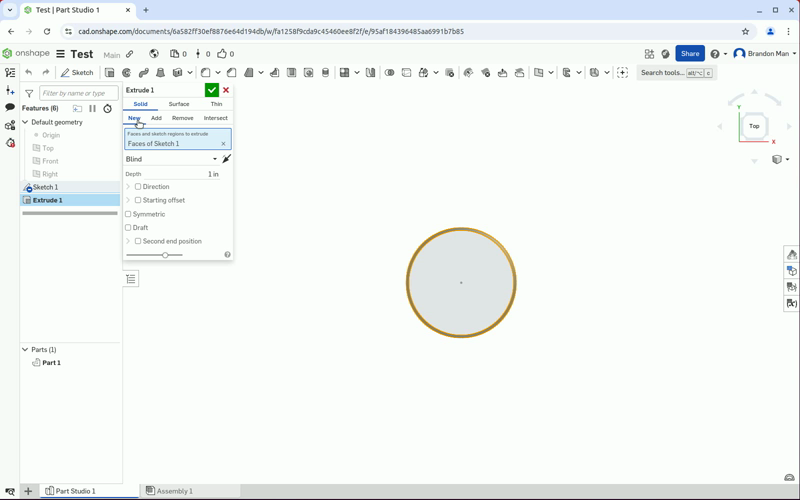
key(tab, 4)
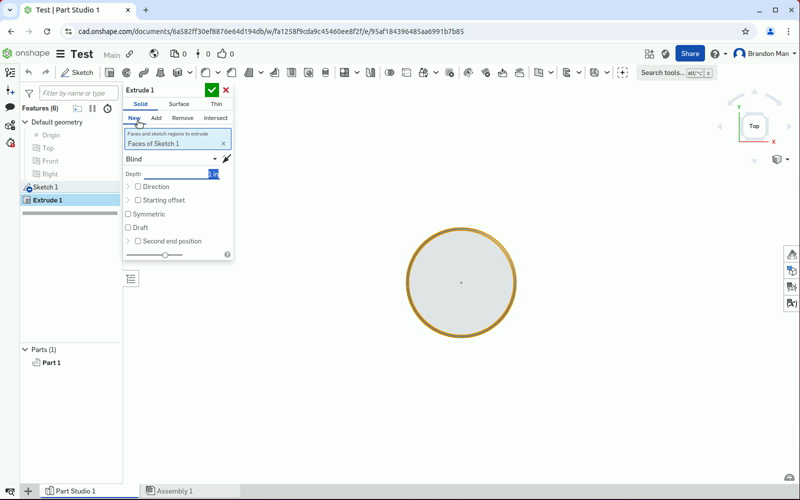
text(22.145)
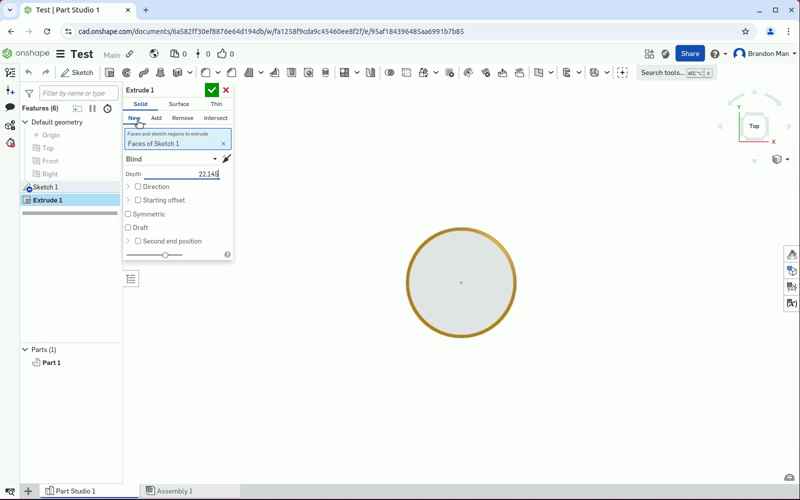
key(enter)
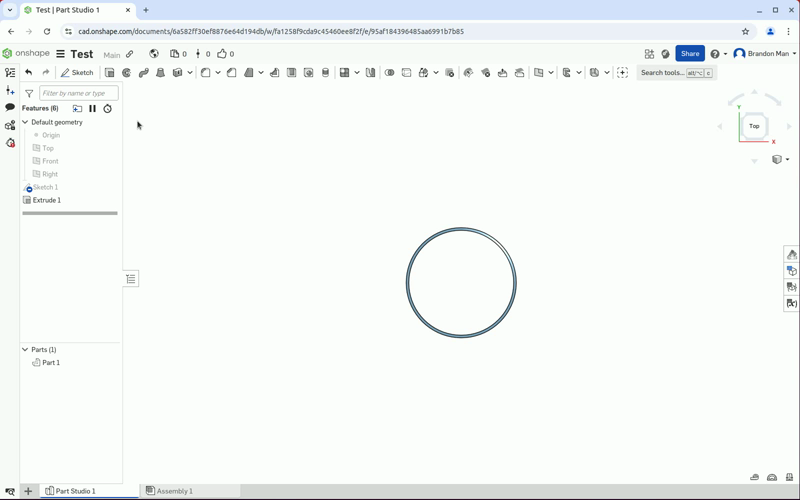
key(shift+h)
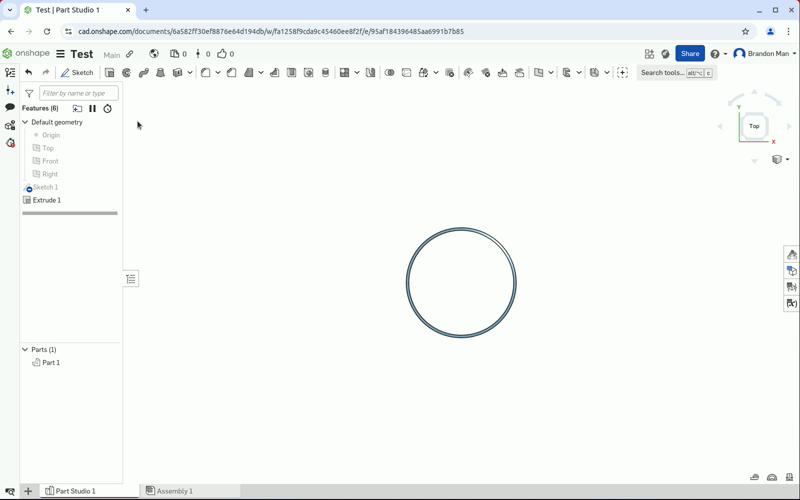
key(shift+h)
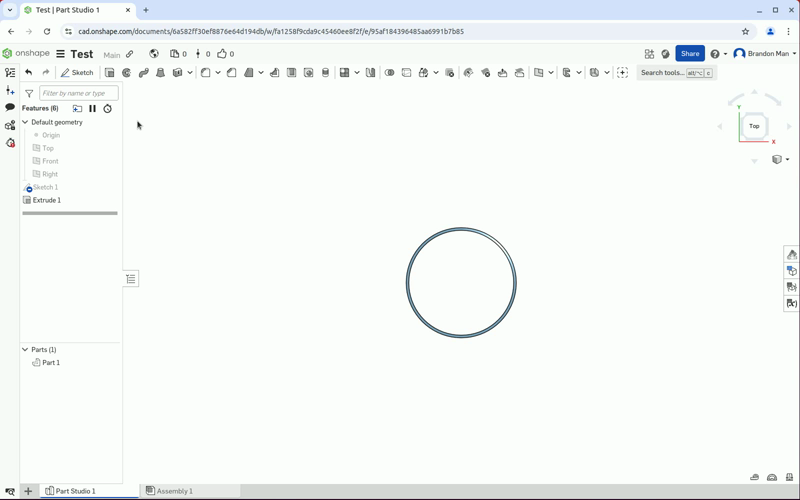
mouse_move(73, 189)
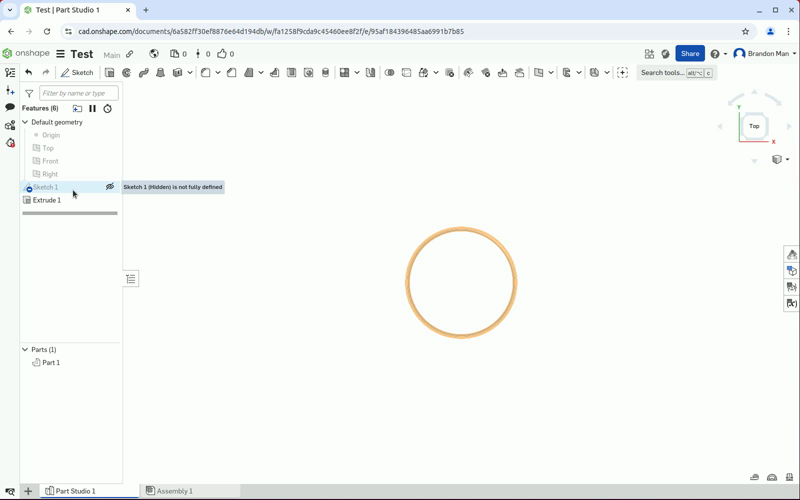
click(73, 189)
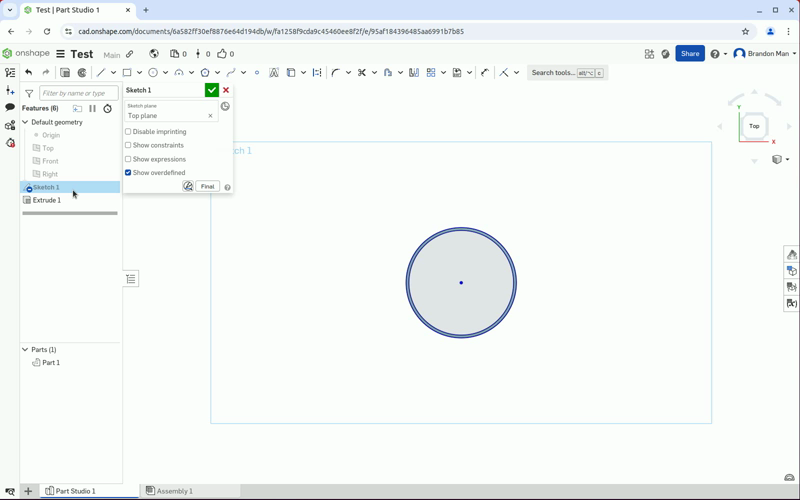
mouse_move(229, 92)
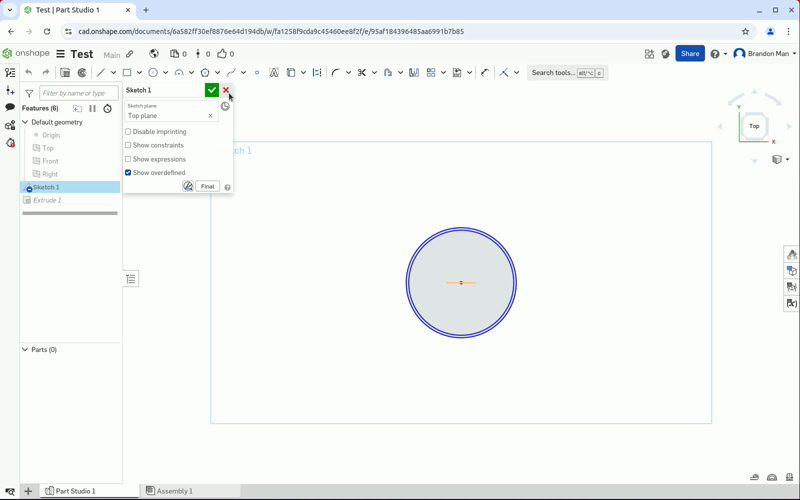
click(229, 92)
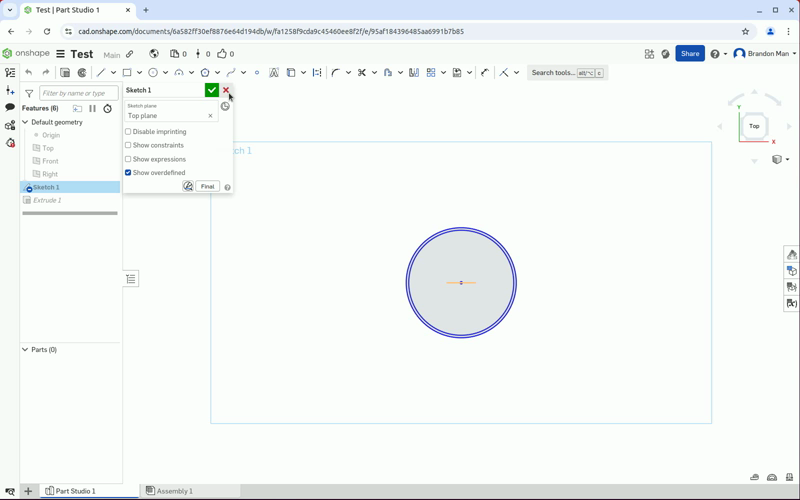
key(shift+s)
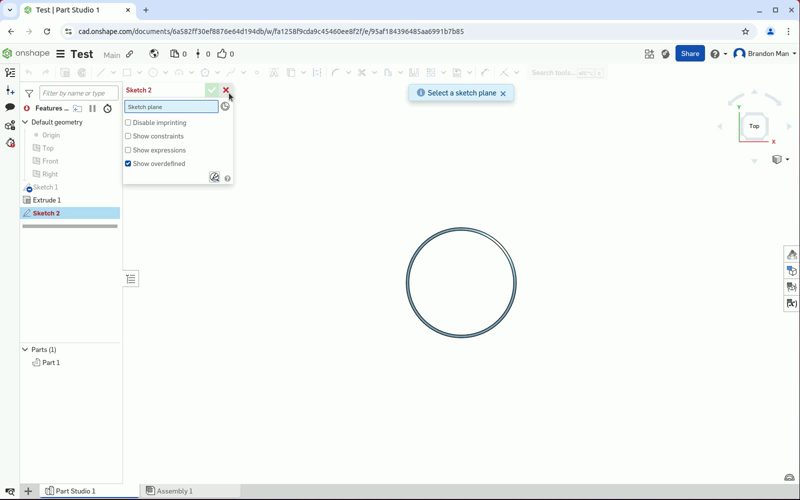
mouse_move(73, 150)
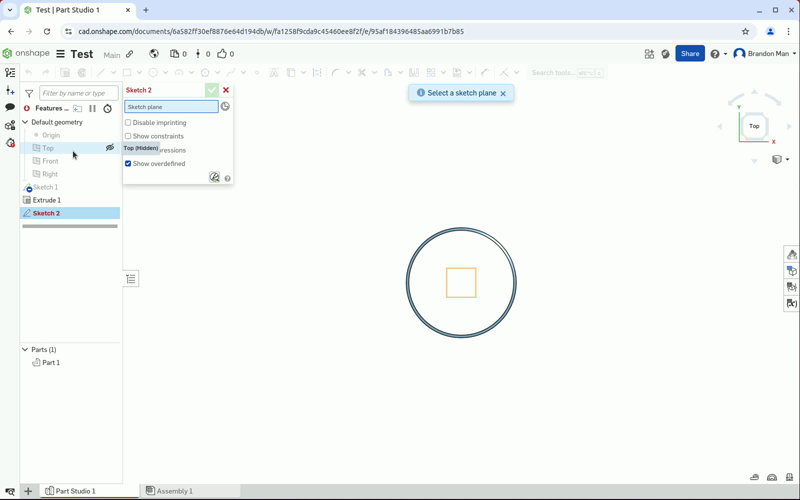
click(73, 150)
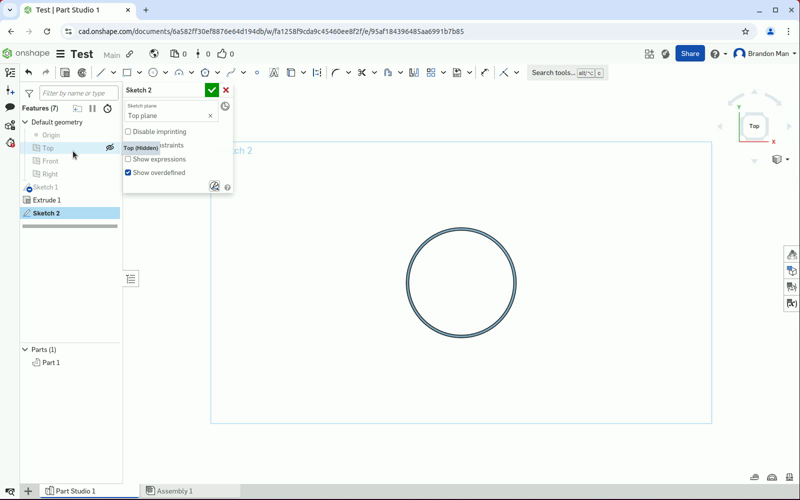
mouse_move(73, 352)
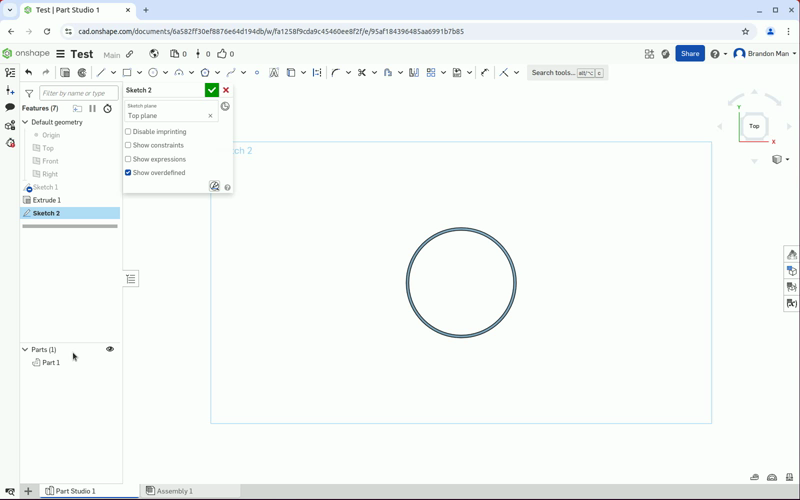
key(y)
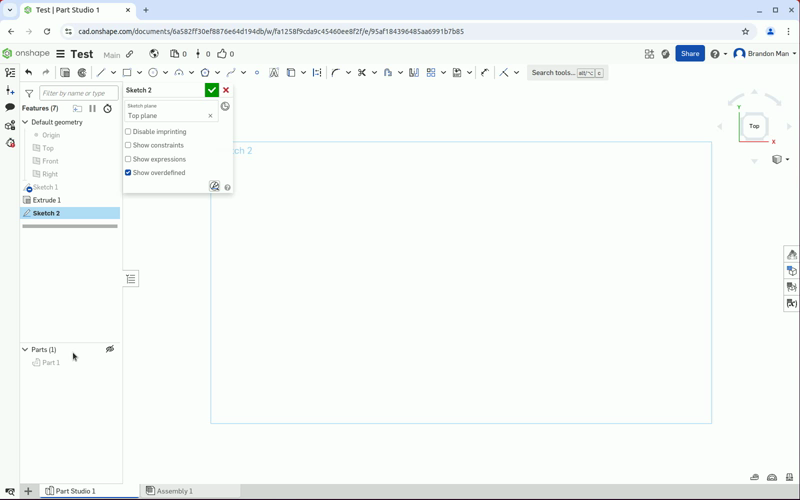
key(a)
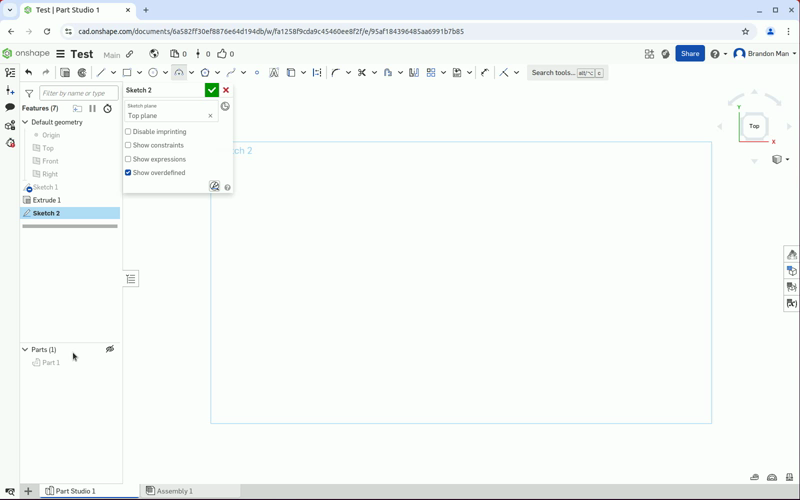
key_down(shift)
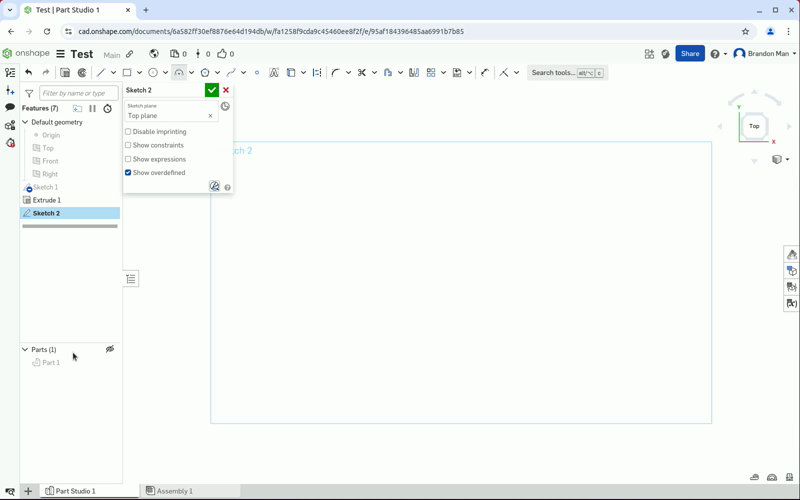
mouse_move(454, 196)
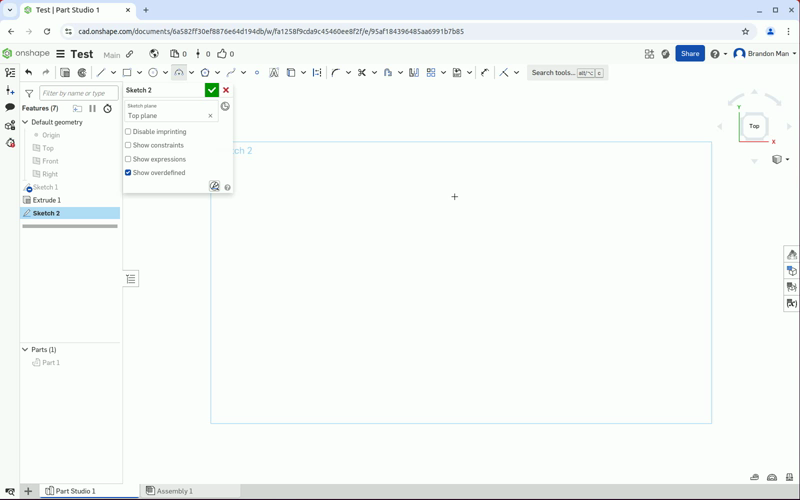
click(454, 196)
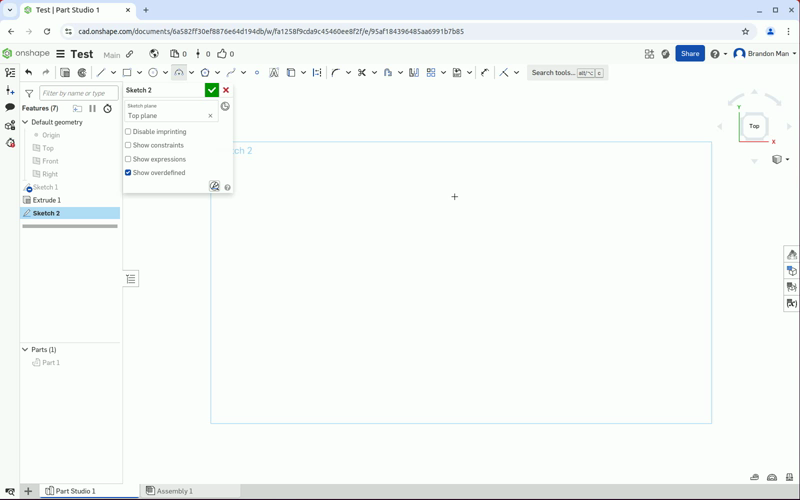
key_up(shift)
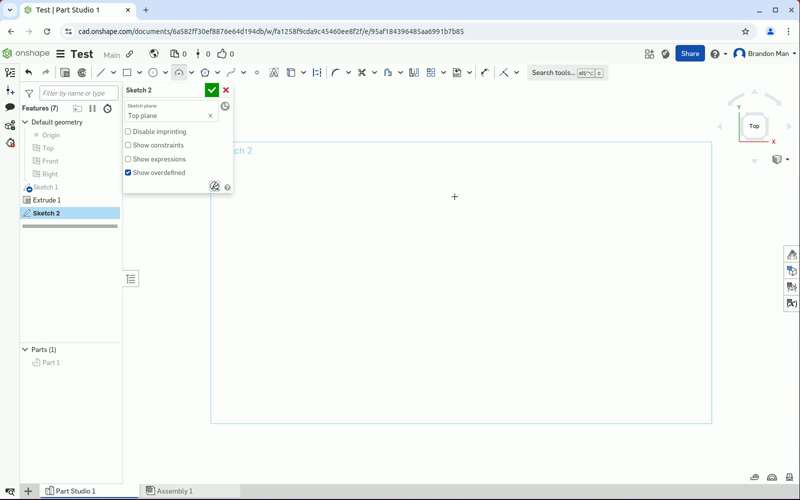
key_down(shift)
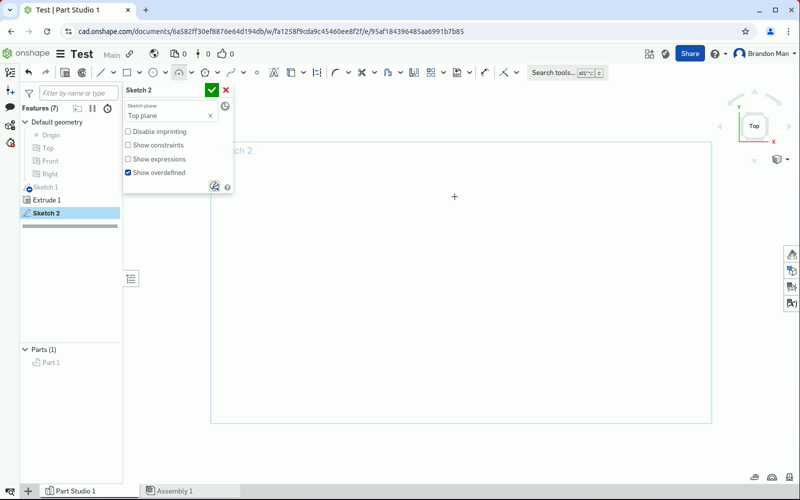
mouse_move(467, 196)
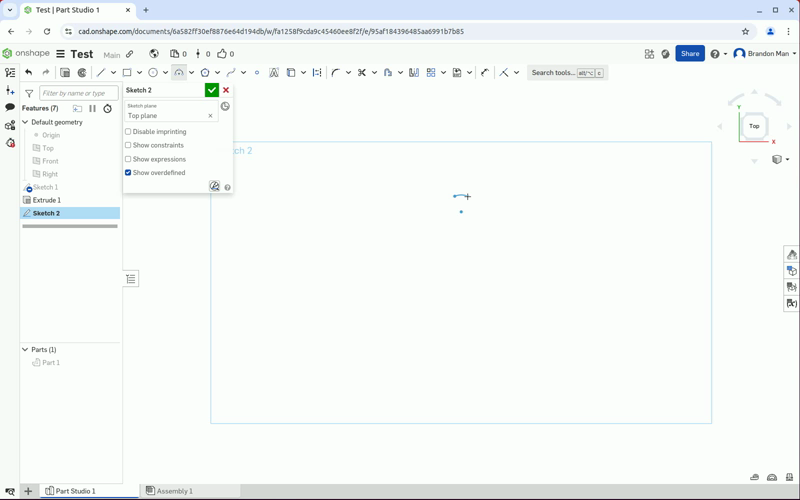
click(467, 196)
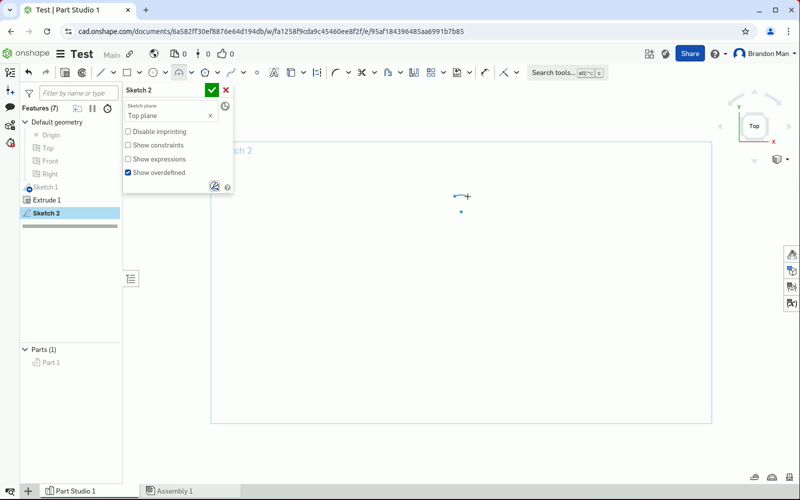
mouse_move(461, 369)
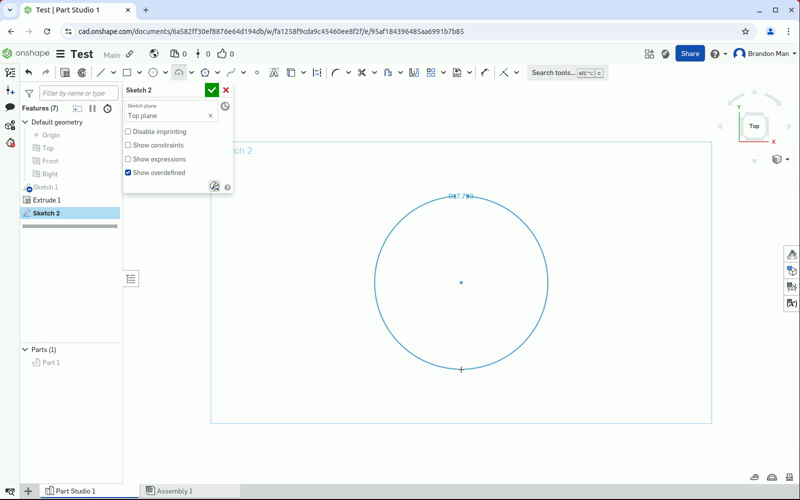
click(461, 369)
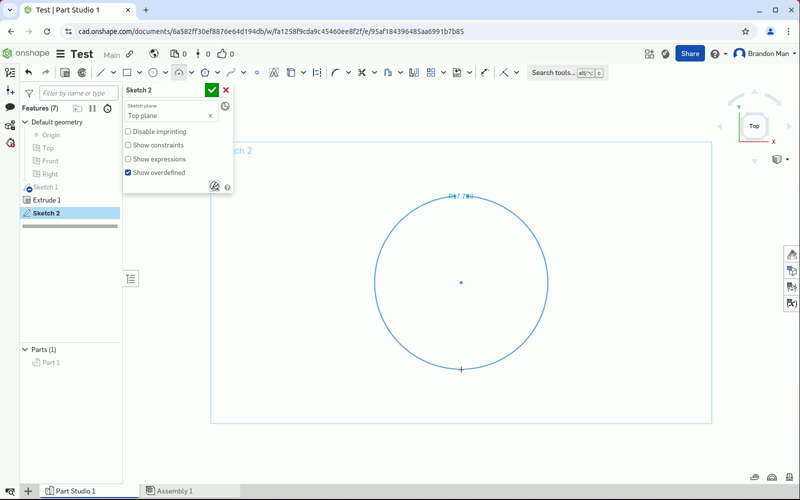
key_up(shift)
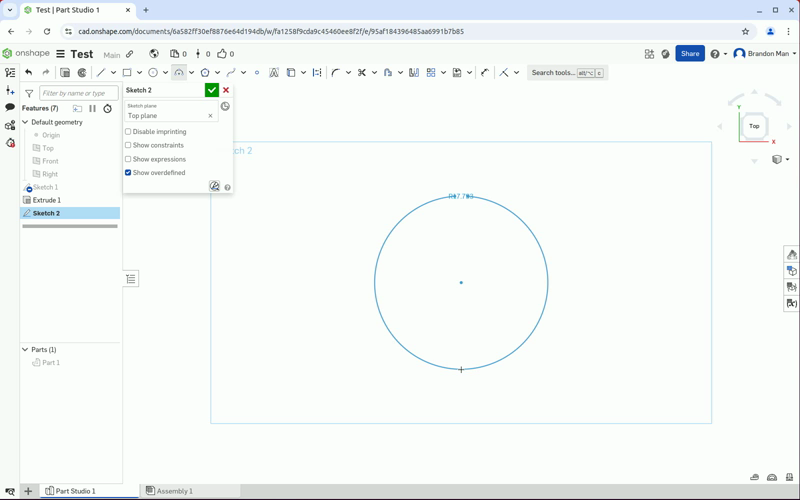
mouse_move(467, 196)
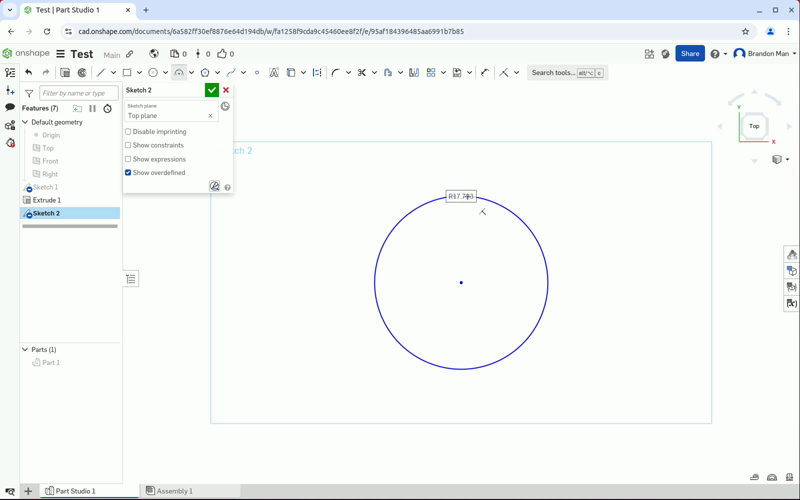
click(467, 196)
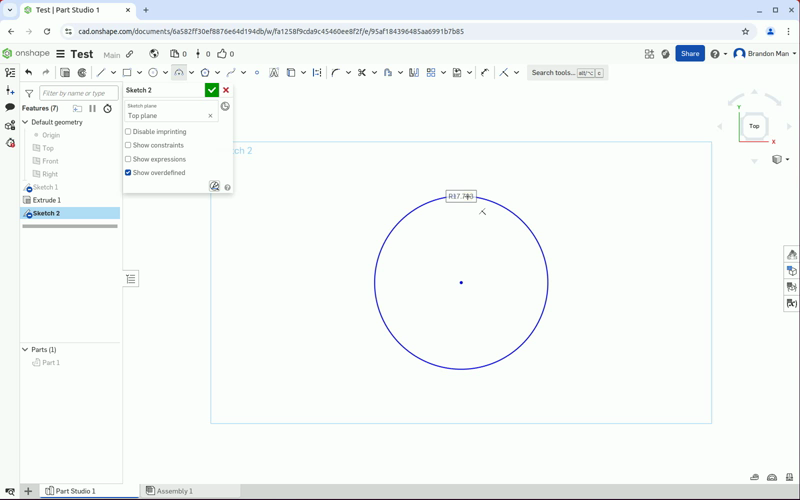
mouse_move(454, 196)
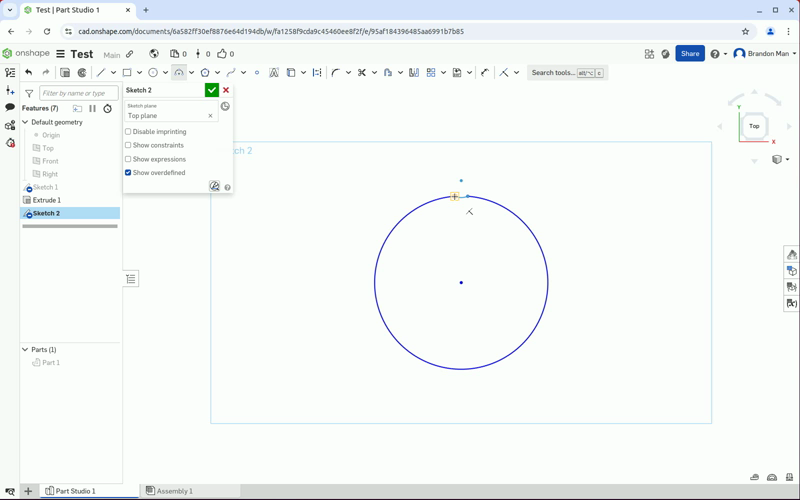
click(454, 196)
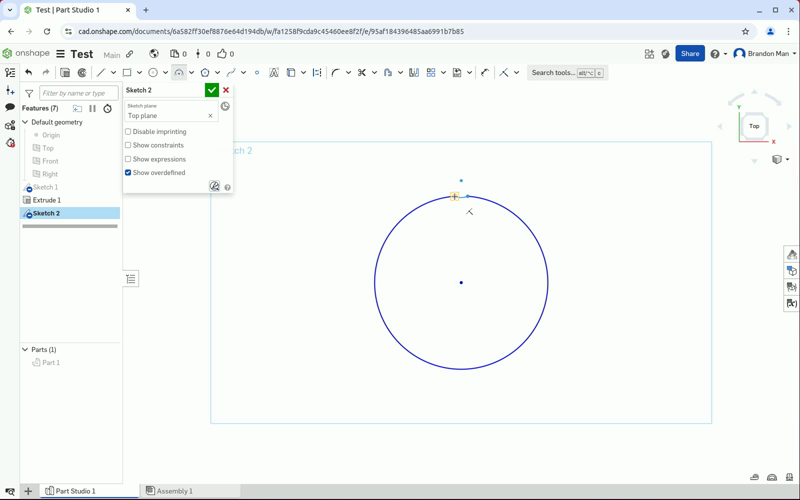
key_down(shift)
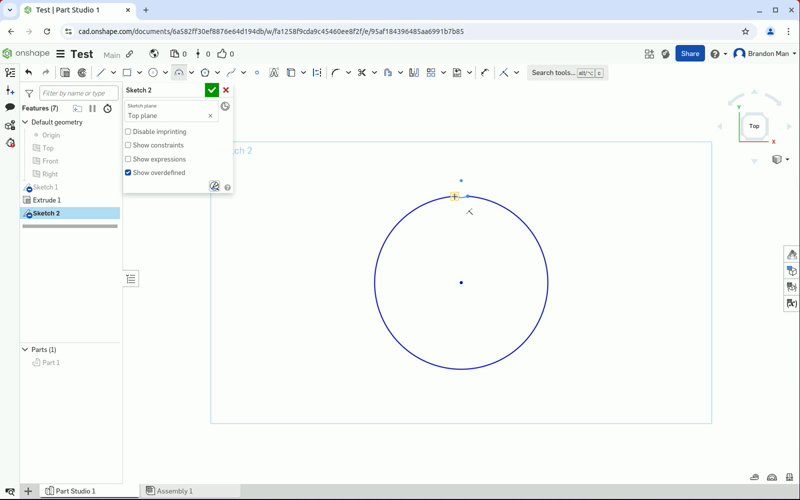
mouse_move(461, 200)
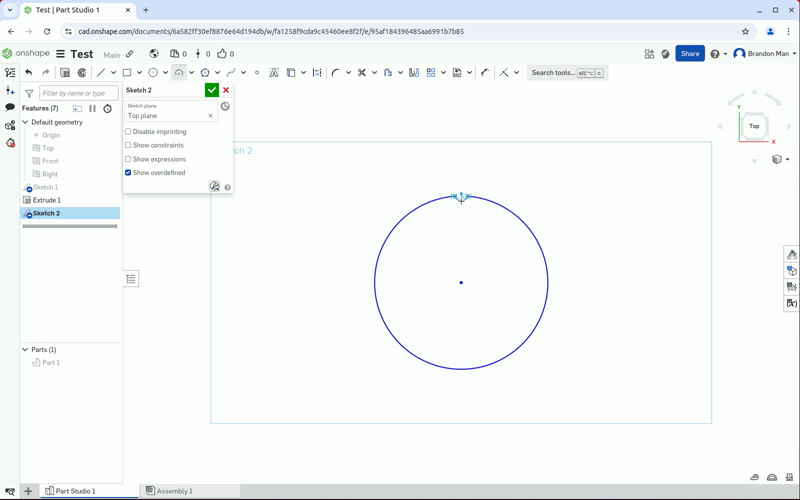
click(461, 200)
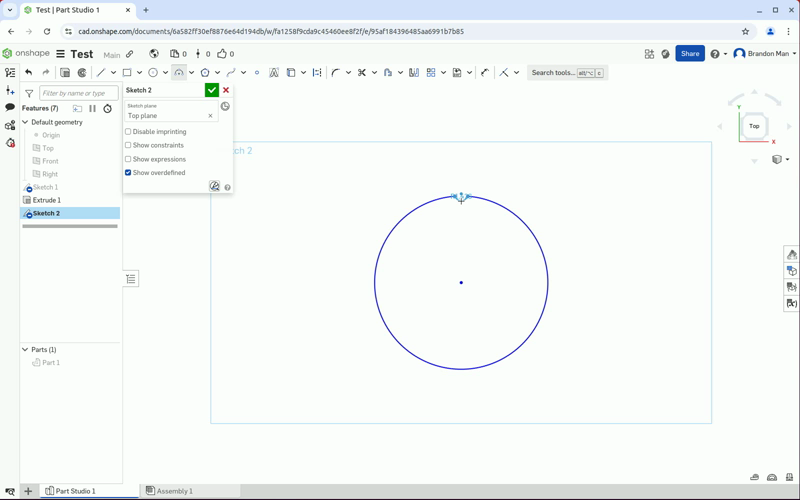
key_up(shift)
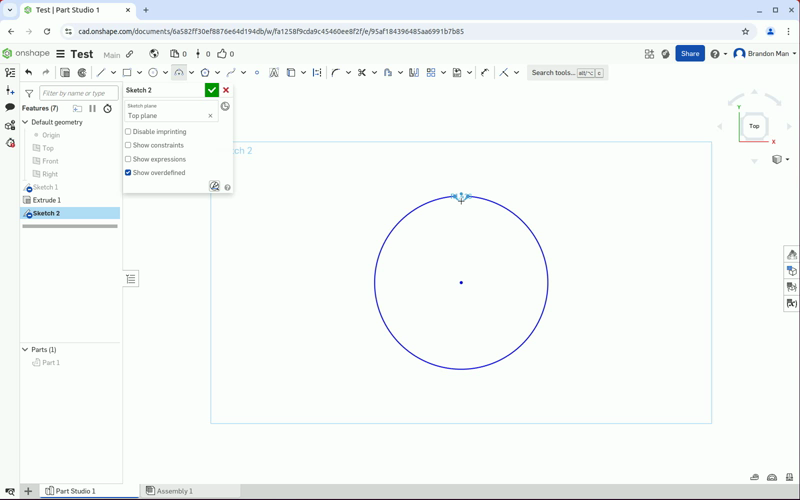
key(esc)
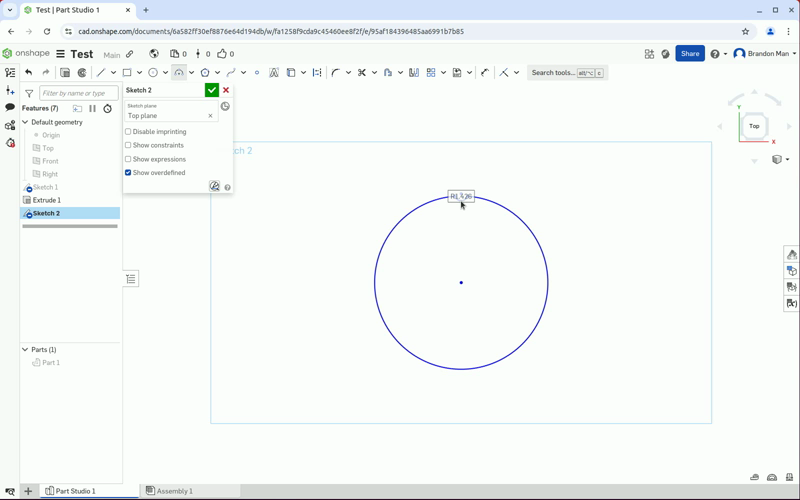
mouse_move(427, 312)
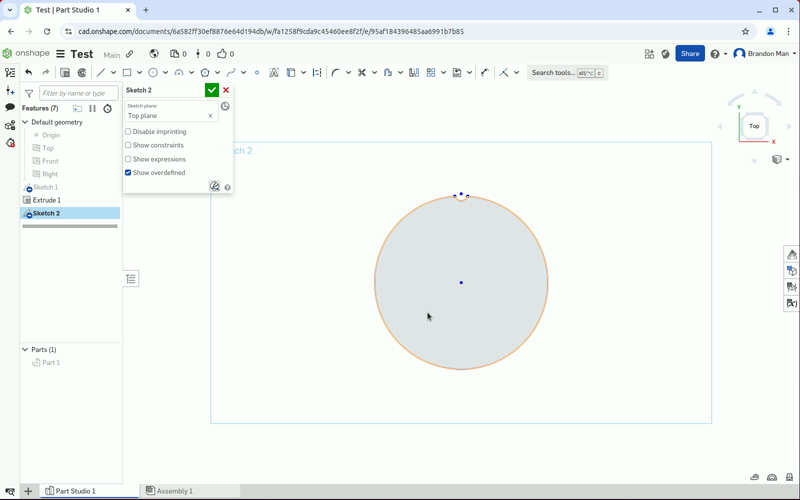
click(427, 312)
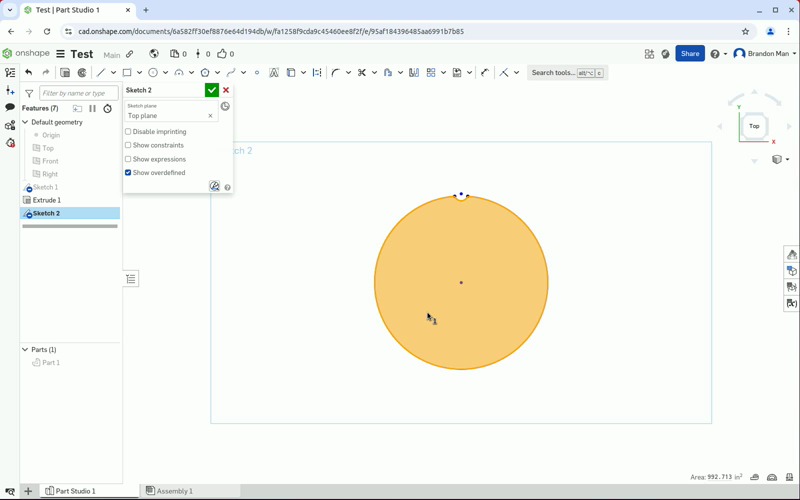
mouse_move(73, 352)
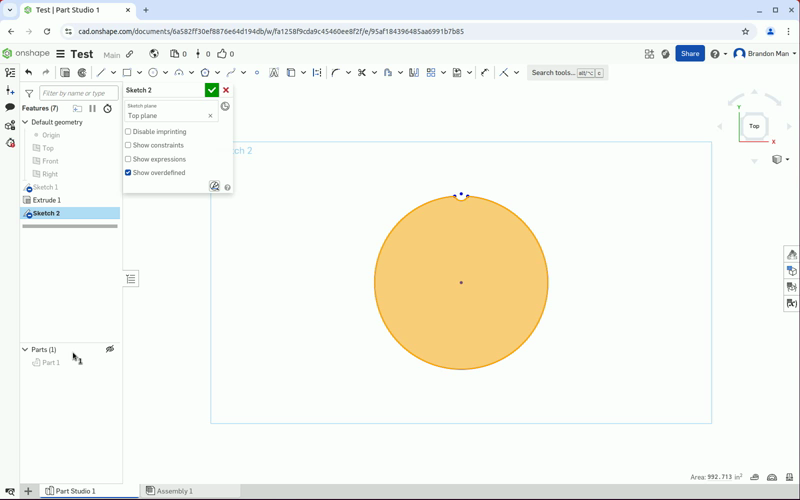
key(shift+y)
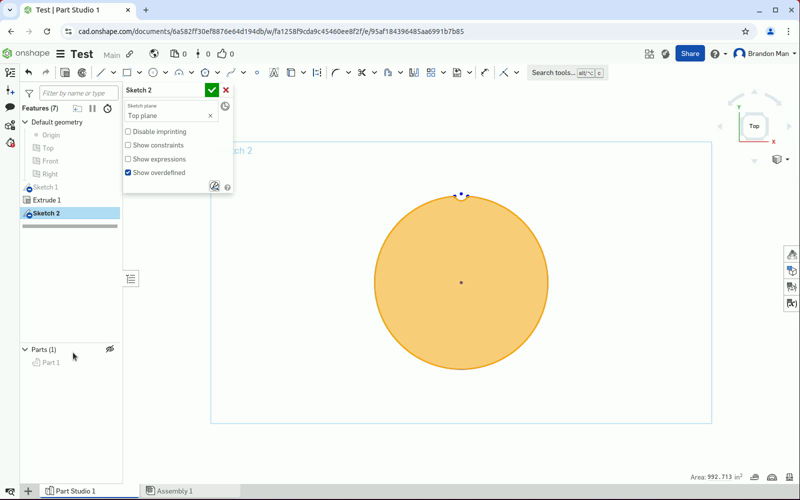
key(shift+e)
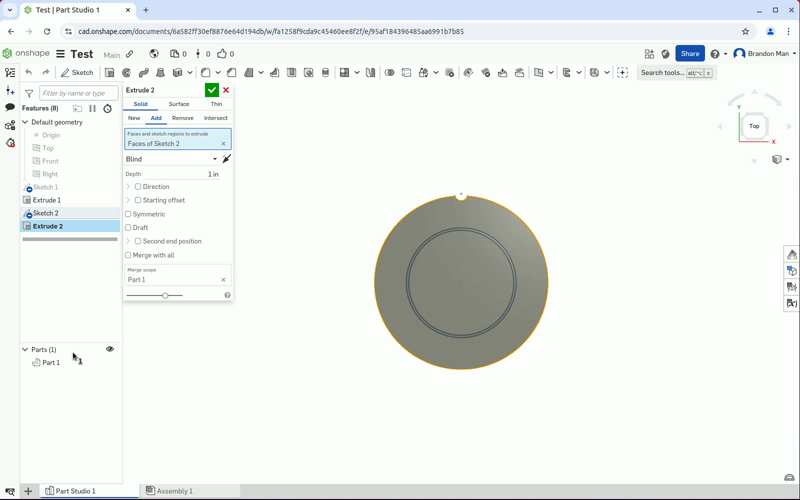
mouse_move(143, 106)
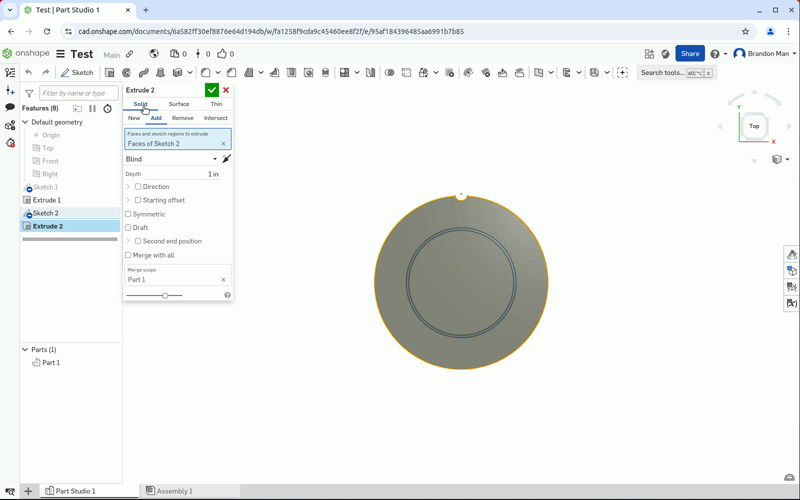
click(143, 106)
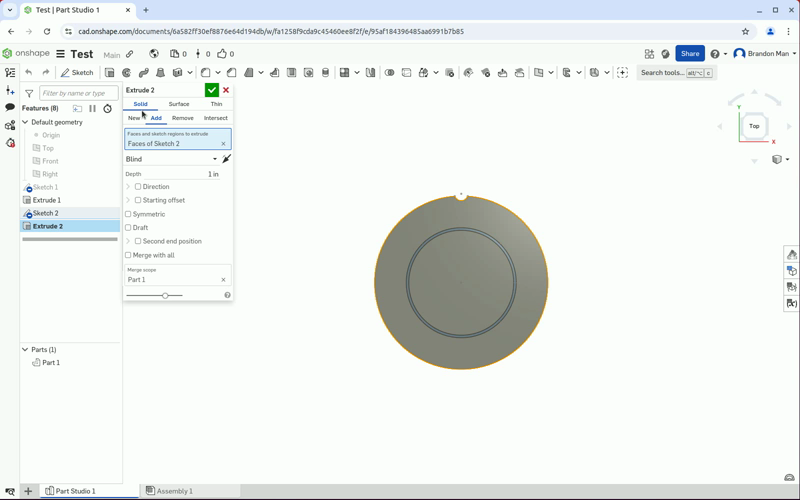
mouse_move(137, 120)
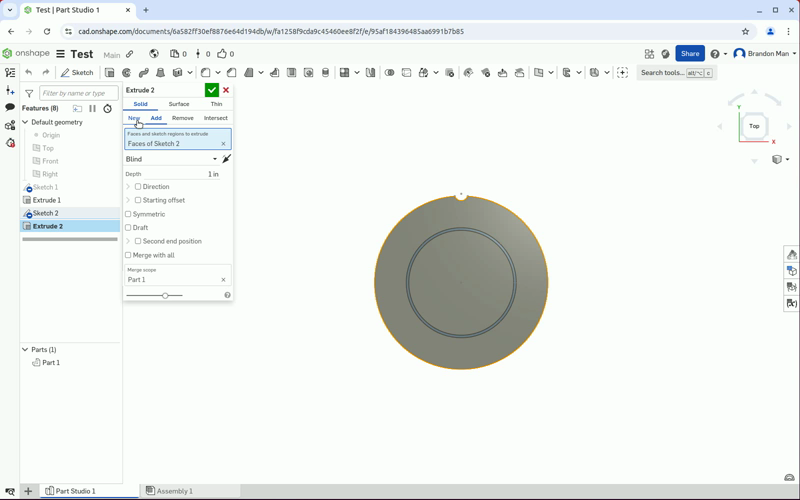
click(137, 120)
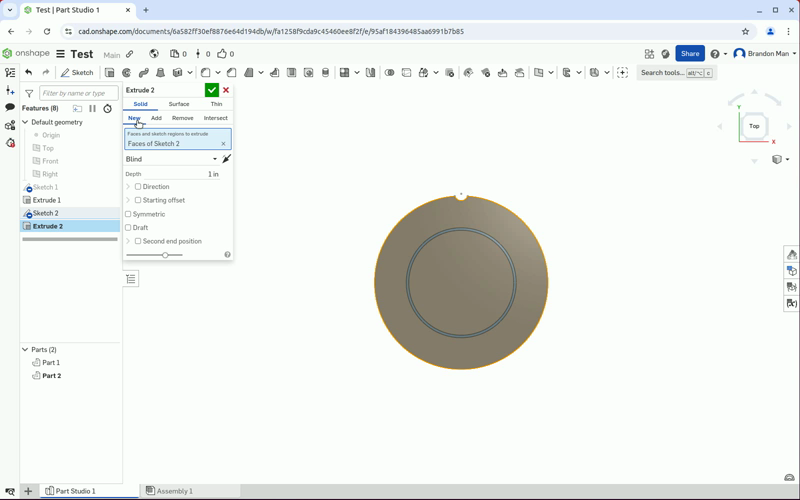
key(tab, 4)
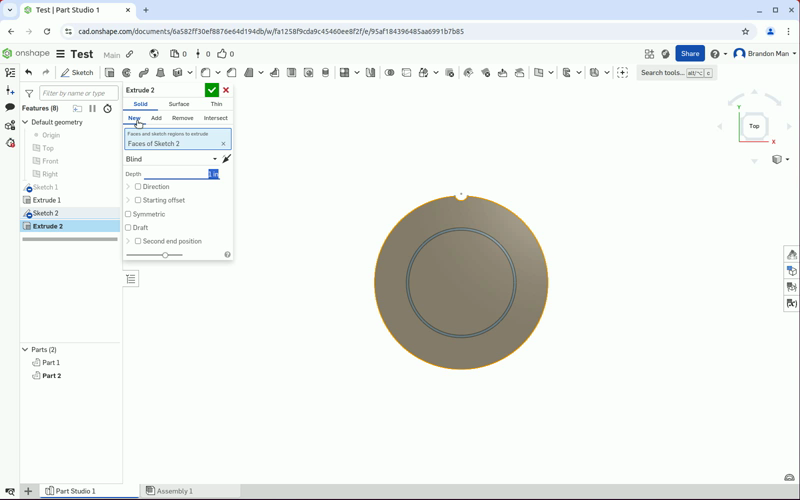
text(0.722)
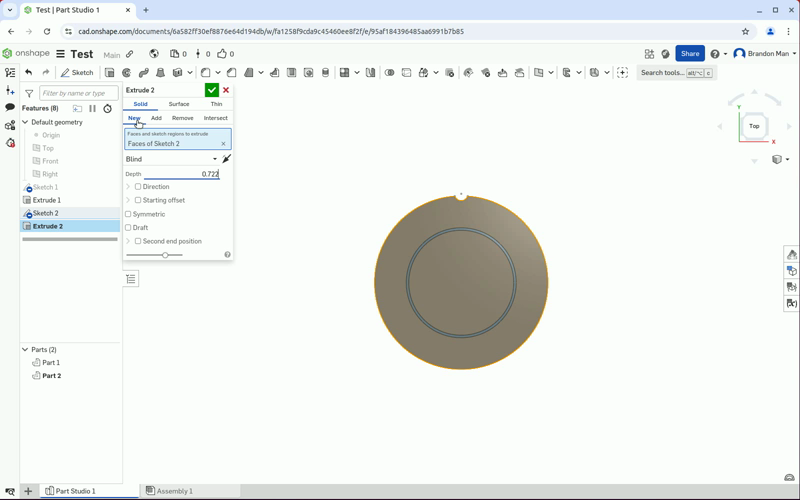
key(enter)
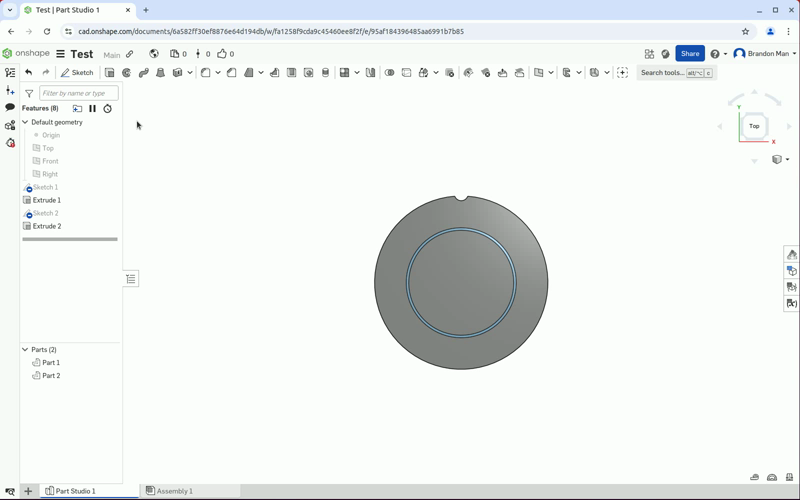
key(shift+h)
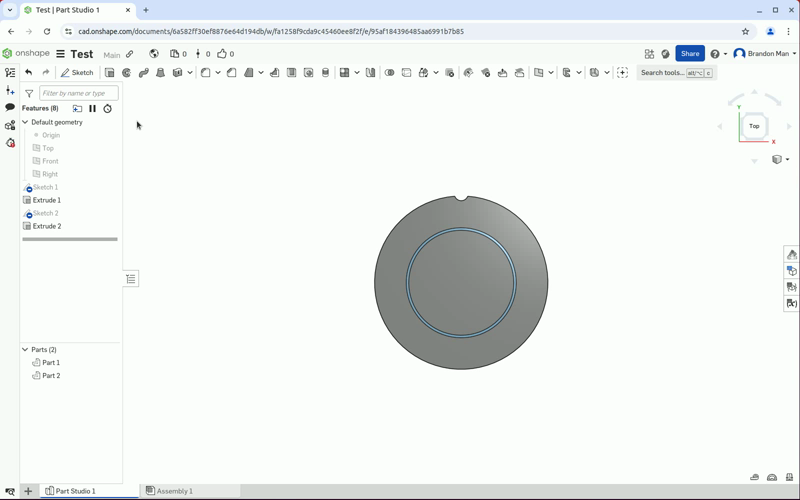
key(shift+h)
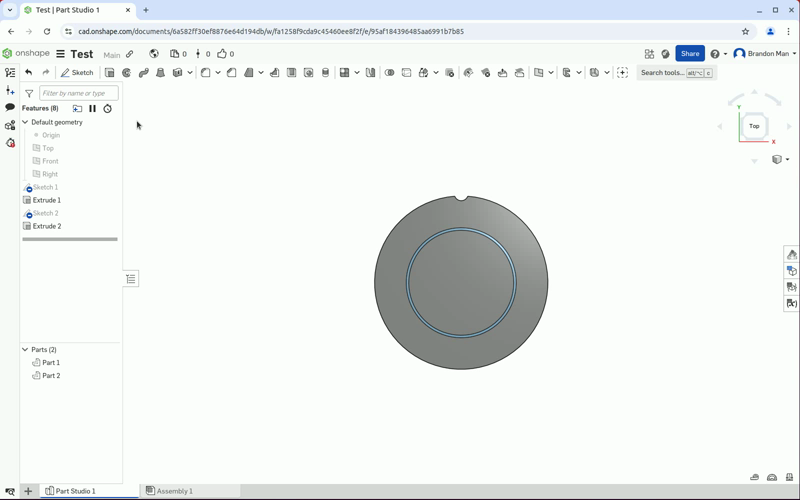
mouse_move(73, 189)
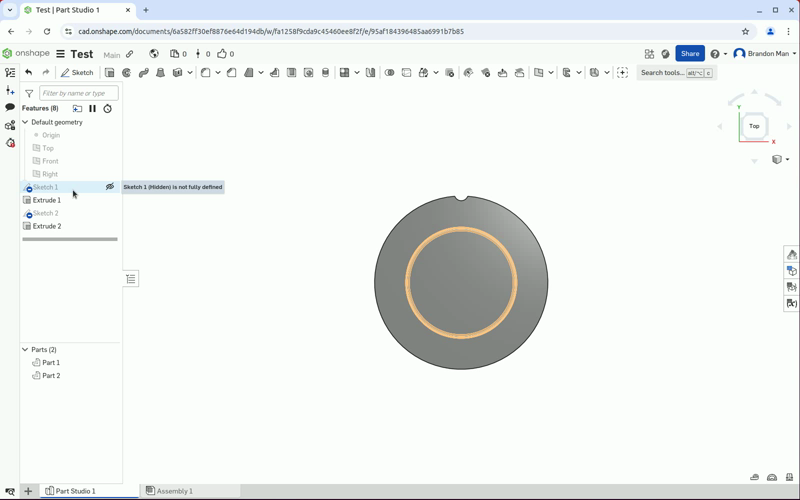
click(73, 189)
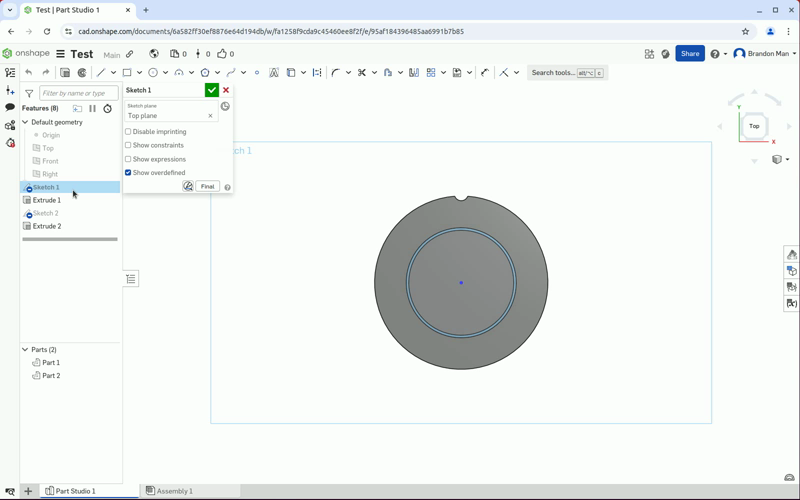
mouse_move(229, 92)
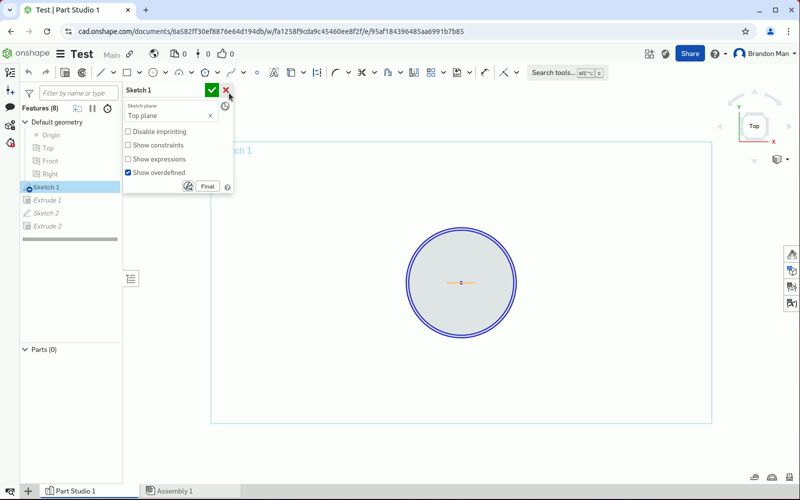
click(229, 92)
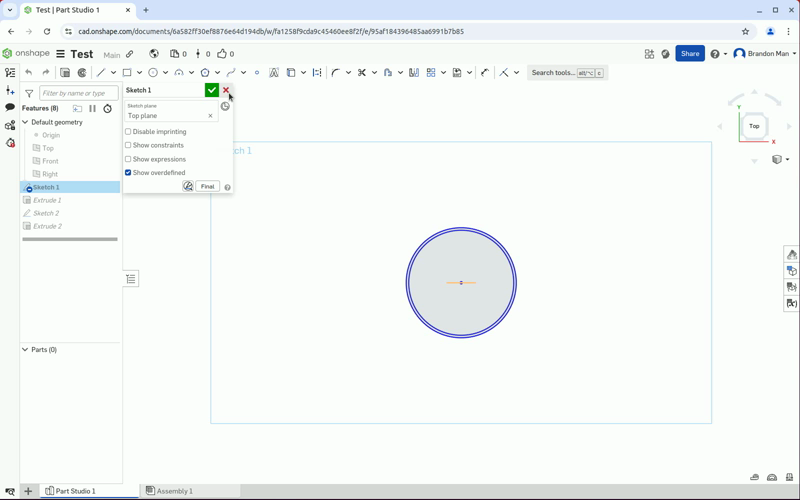
key(shift+s)
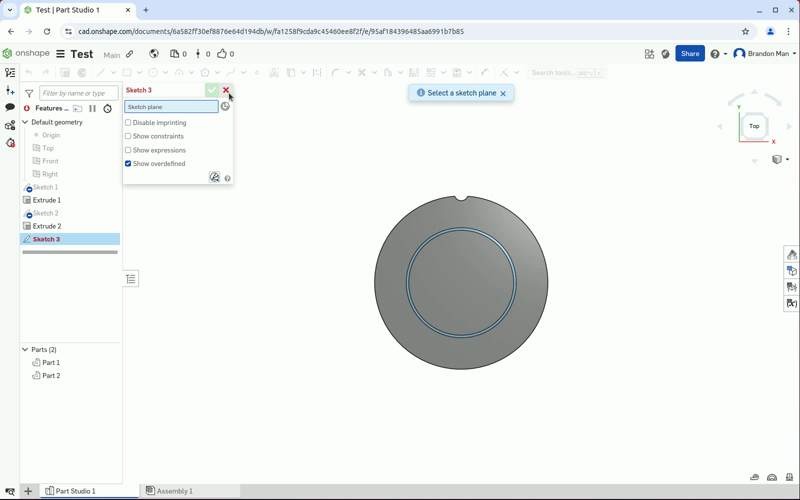
mouse_move(73, 150)
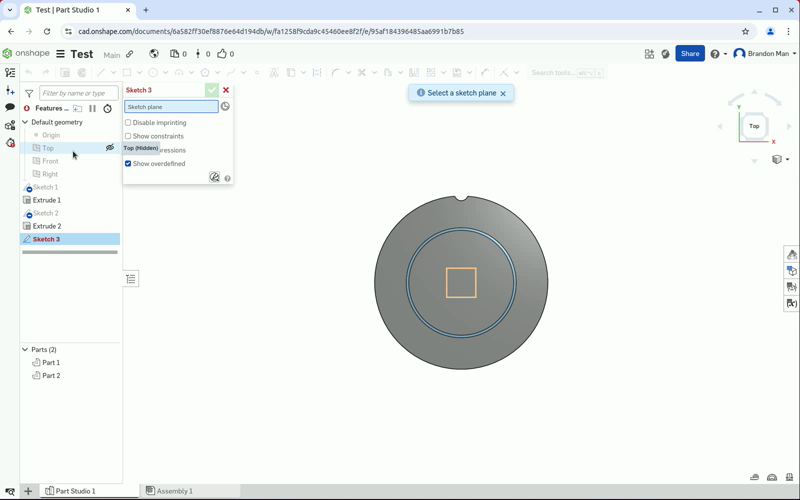
click(73, 150)
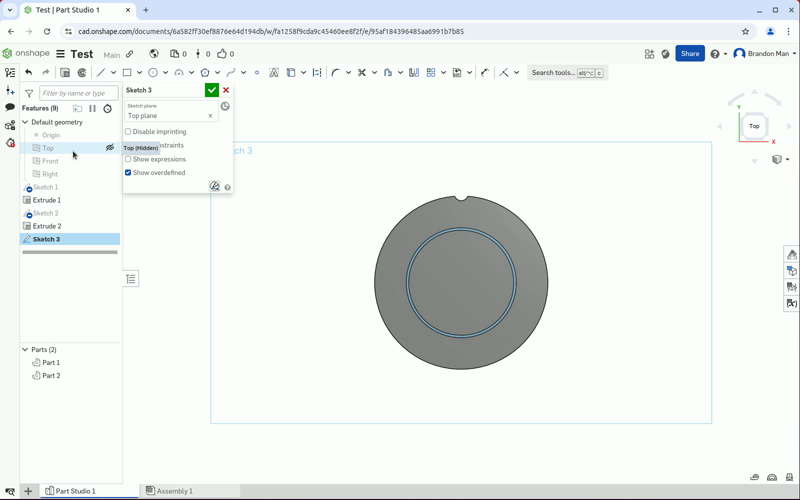
mouse_move(73, 352)
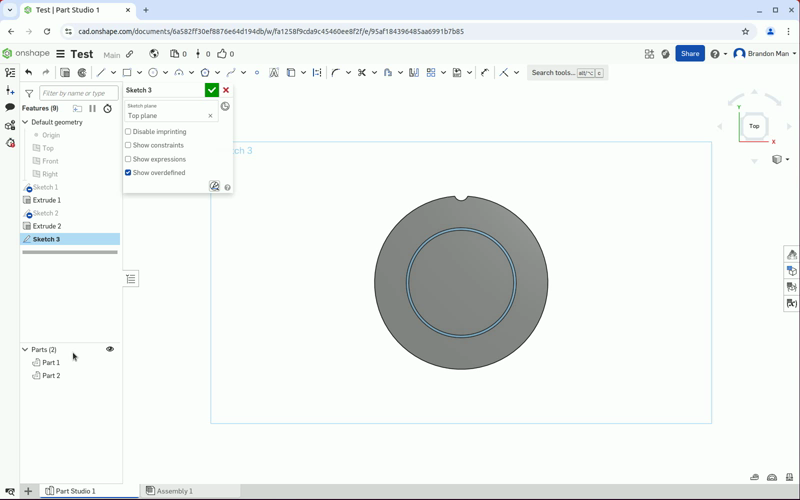
key(y)
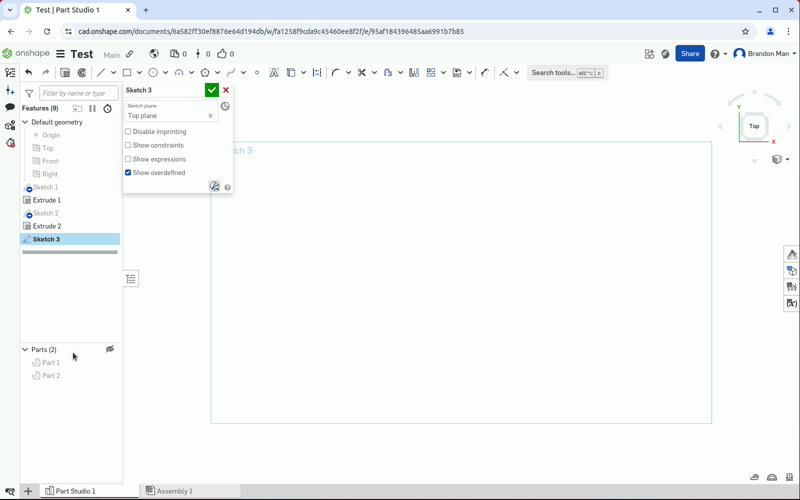
key(a)
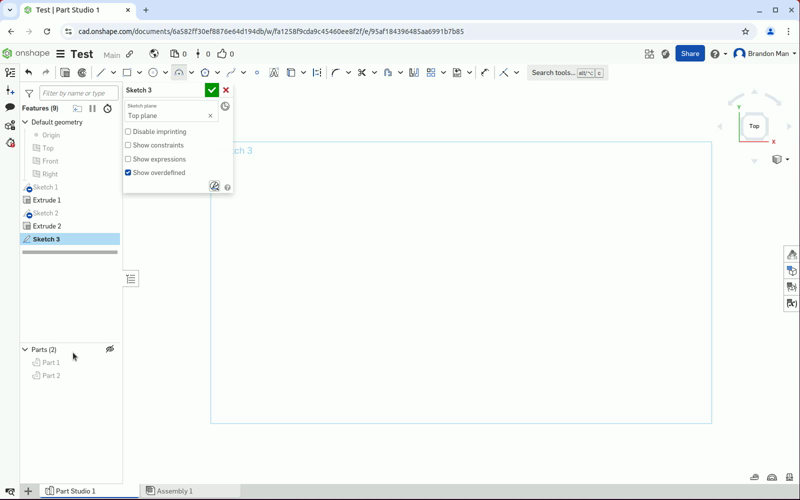
key_down(shift)
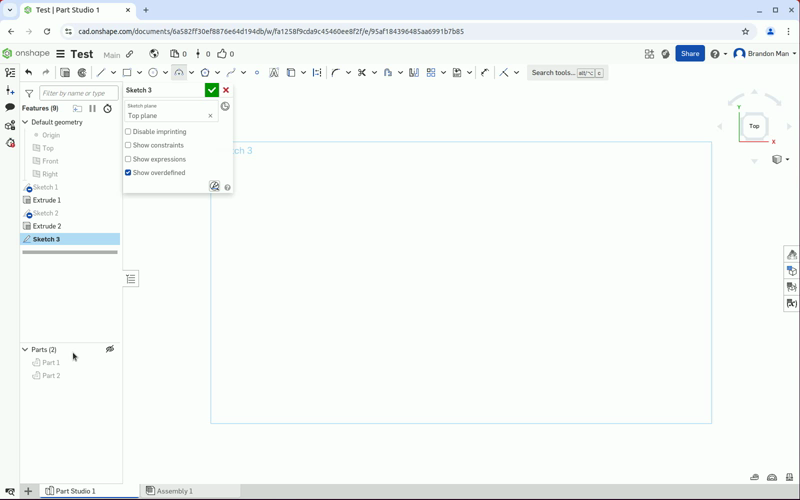
mouse_move(454, 196)
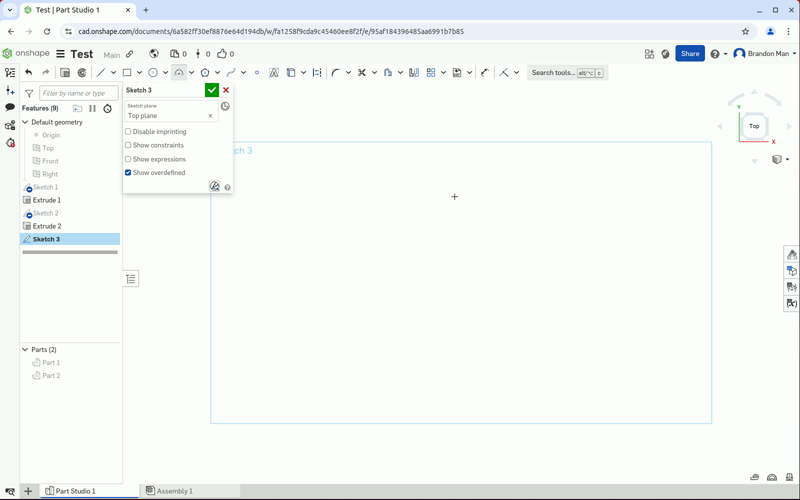
click(454, 196)
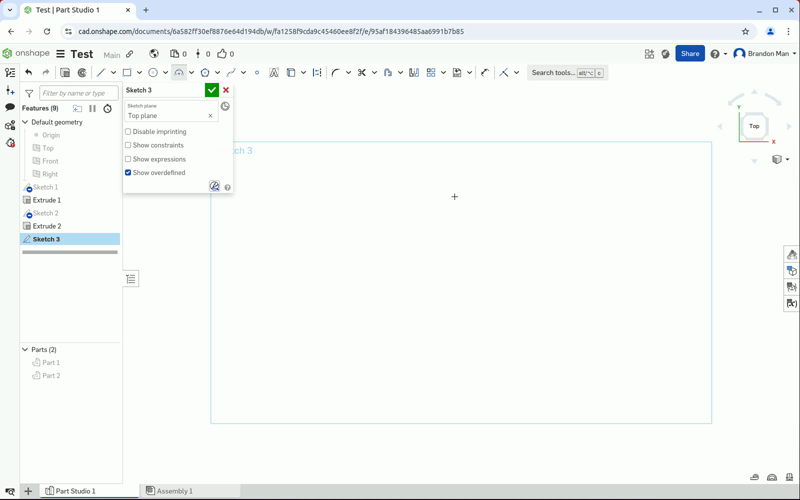
key_up(shift)
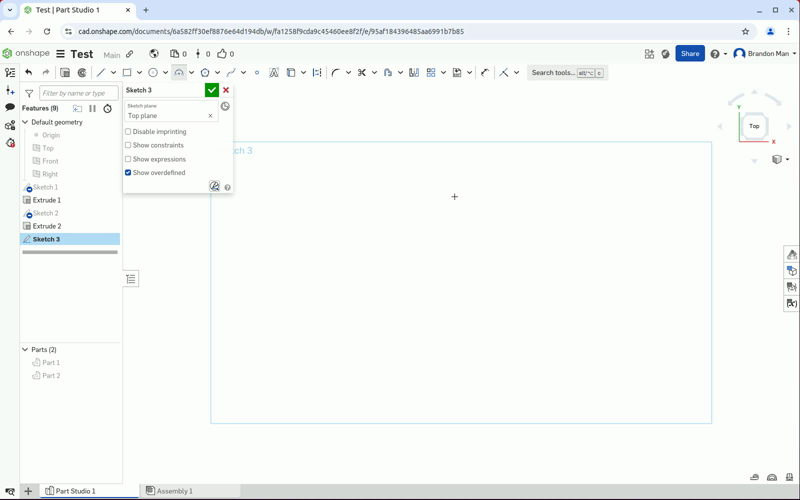
key_down(shift)
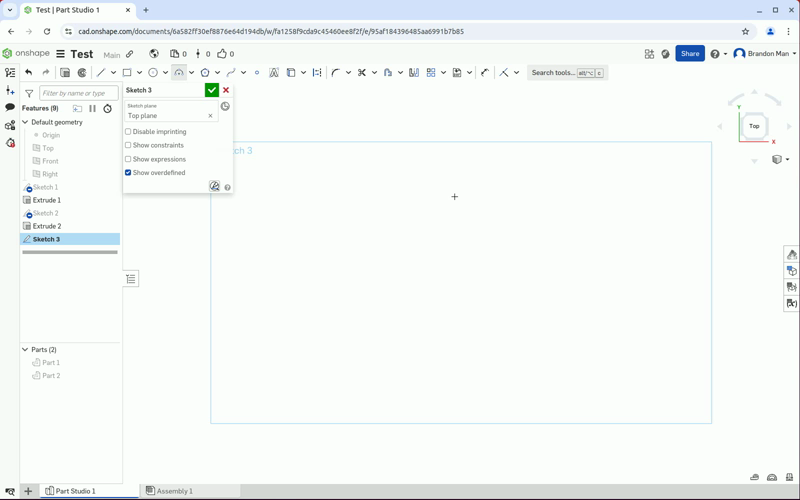
mouse_move(468, 196)
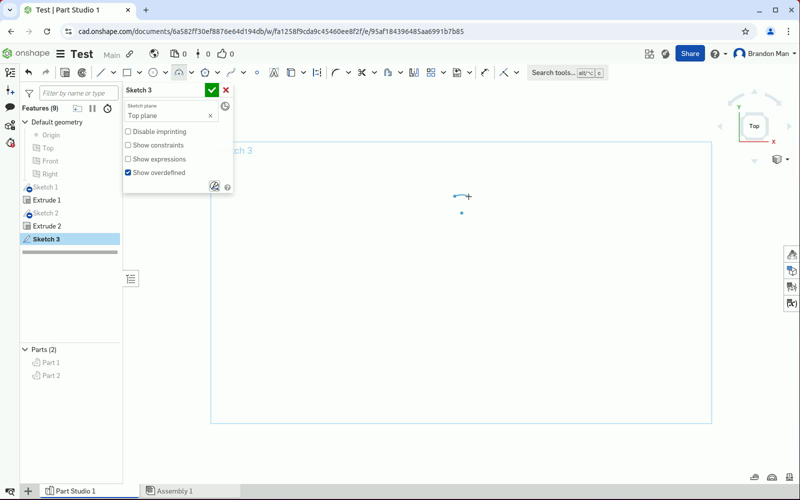
click(468, 196)
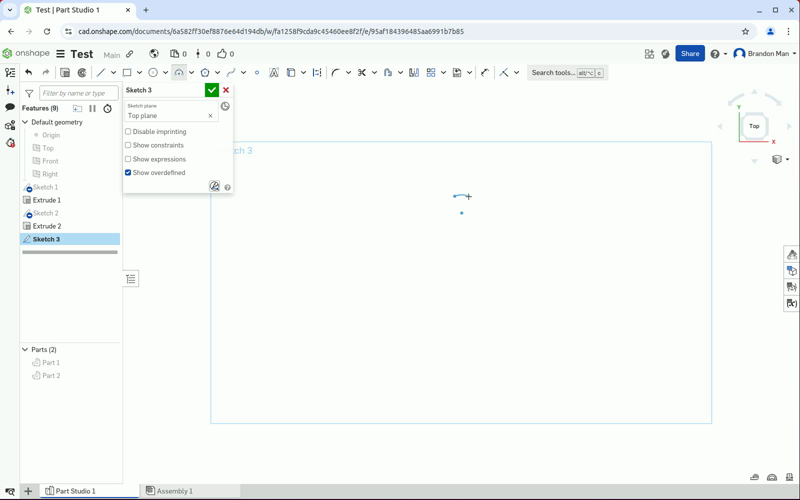
mouse_move(461, 195)
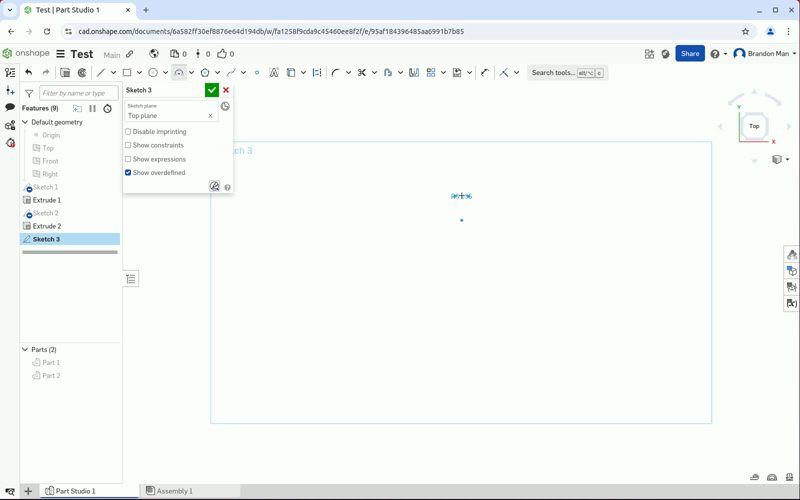
click(461, 195)
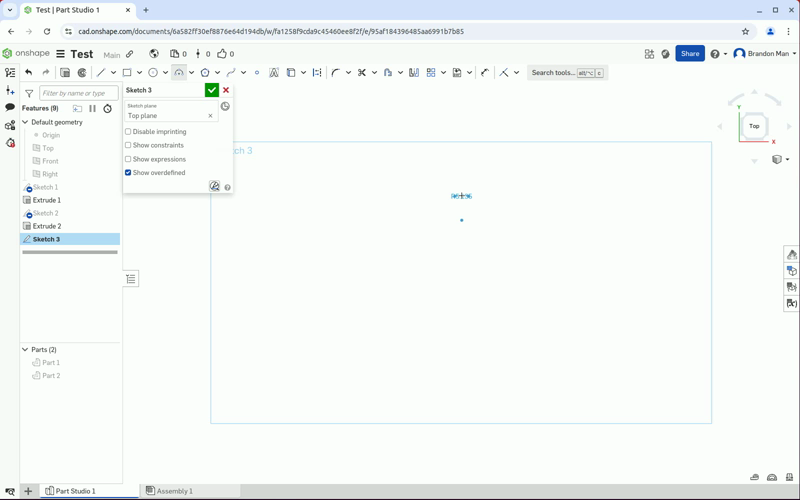
key_up(shift)
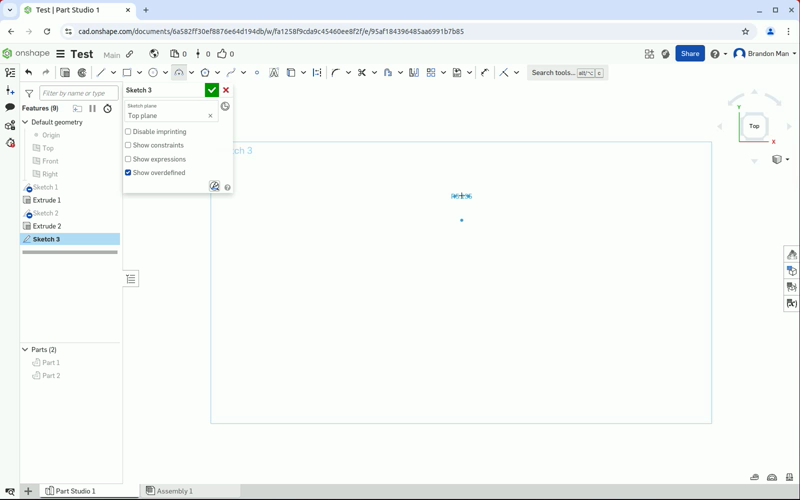
mouse_move(468, 196)
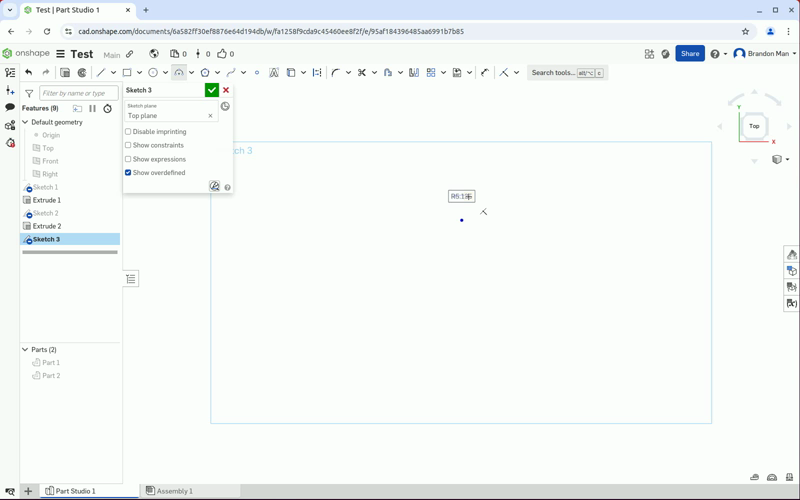
click(468, 196)
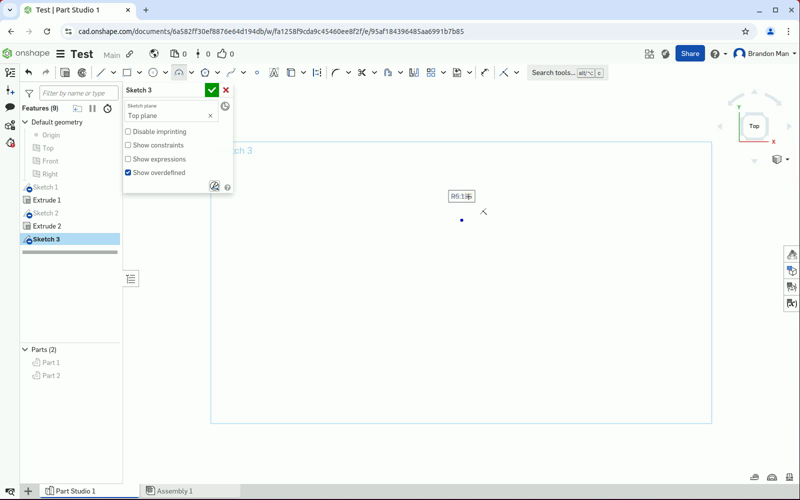
mouse_move(454, 196)
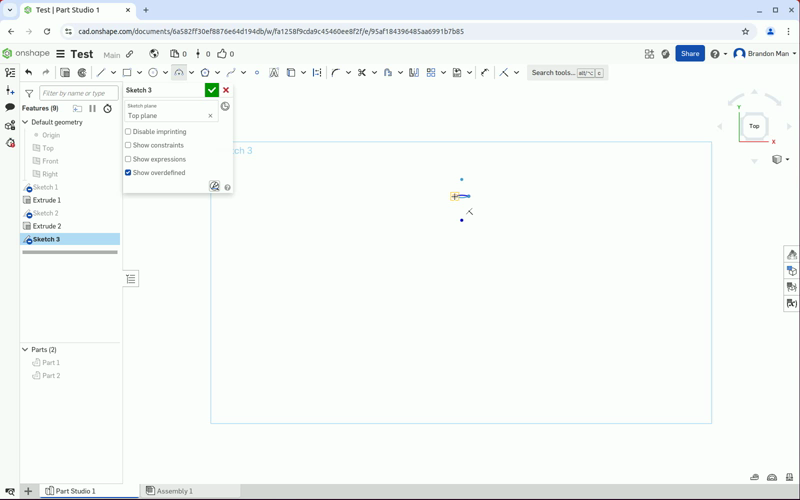
click(454, 196)
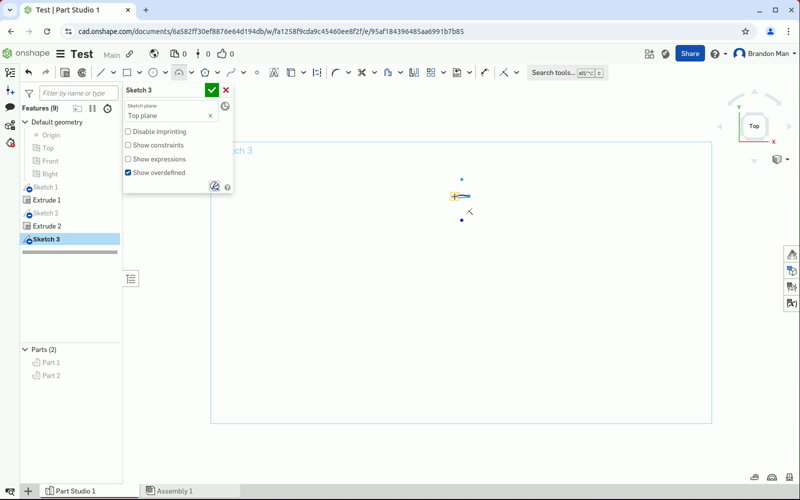
key_down(shift)
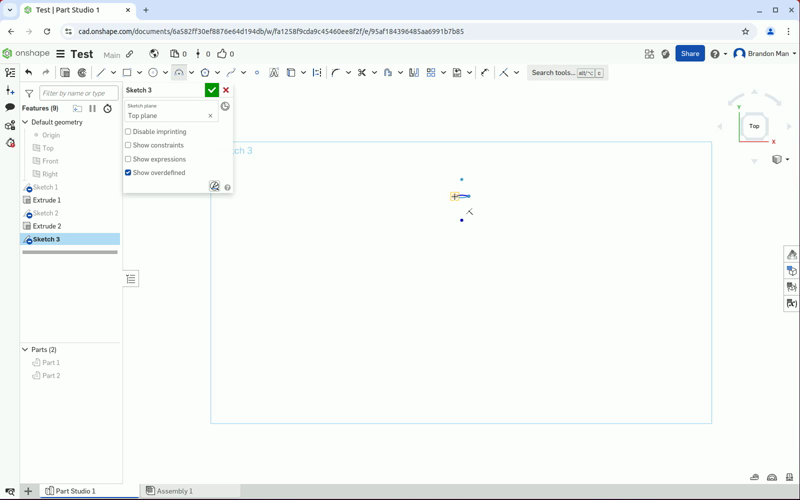
mouse_move(461, 186)
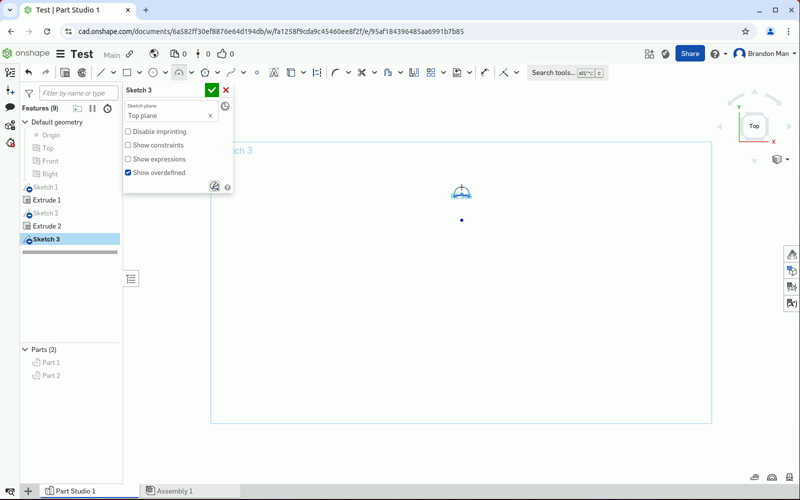
click(461, 186)
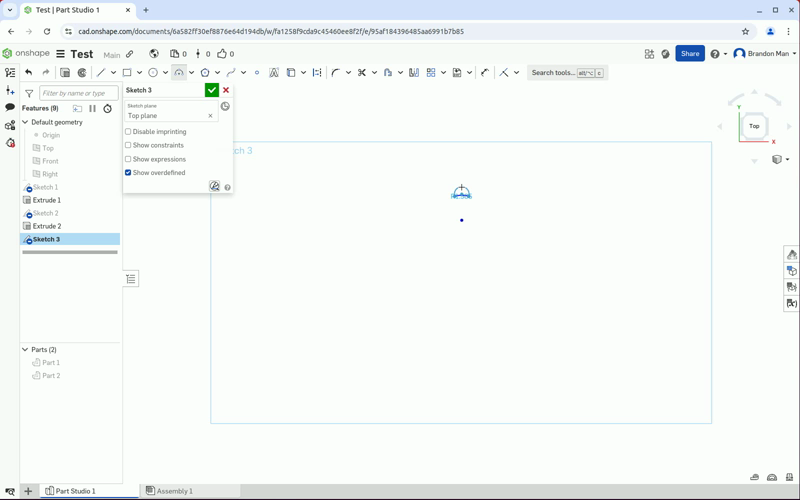
key_up(shift)
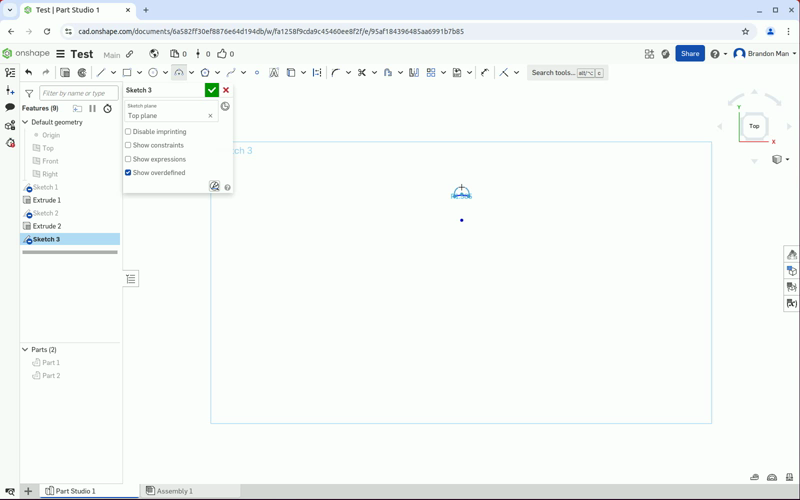
key(esc)
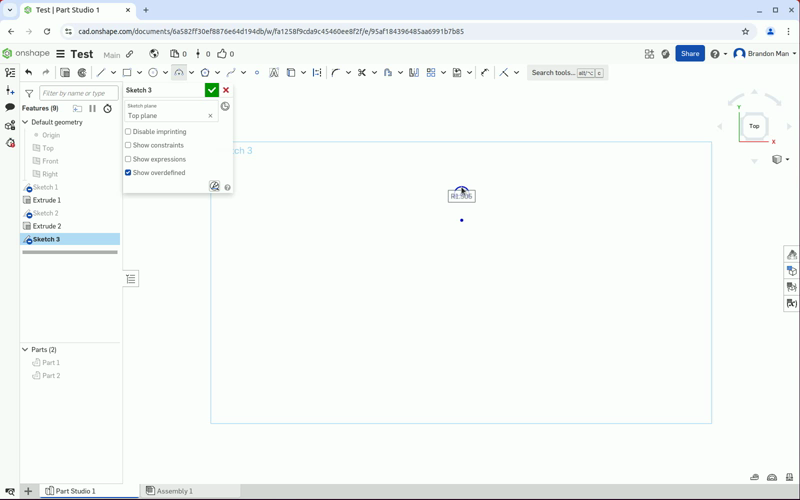
mouse_move(461, 188)
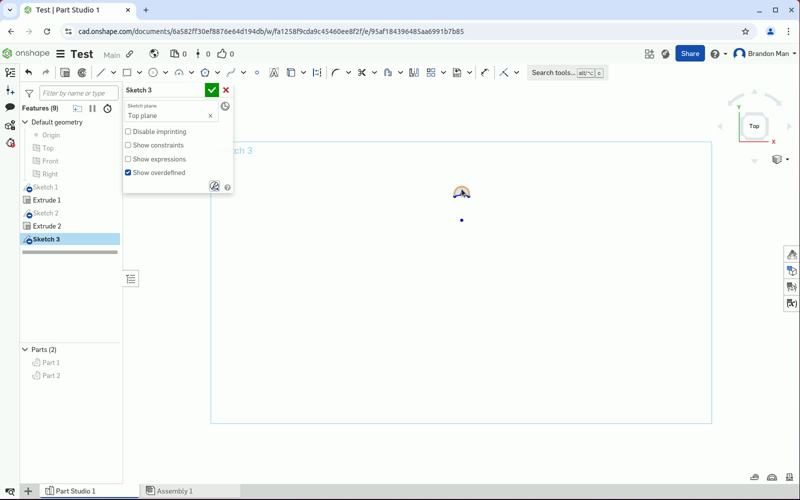
scroll(6)
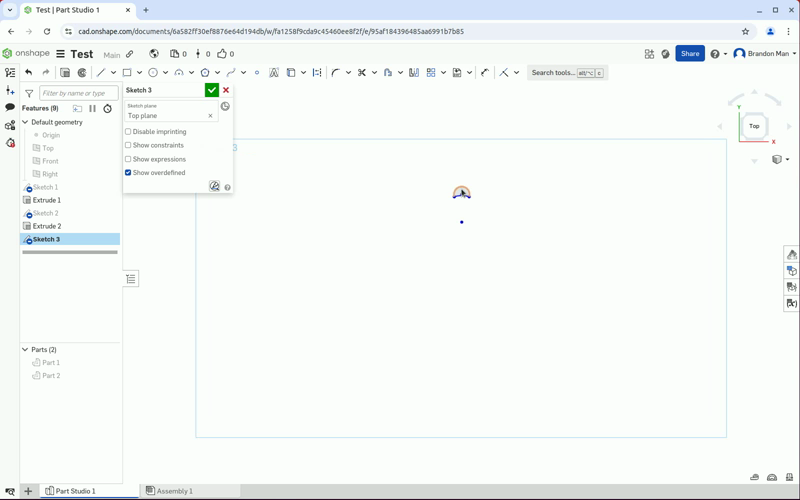
scroll(6)
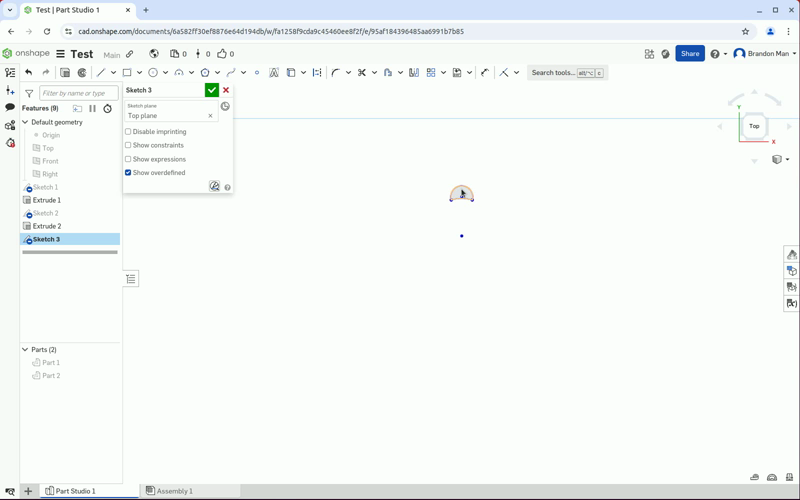
scroll(6)
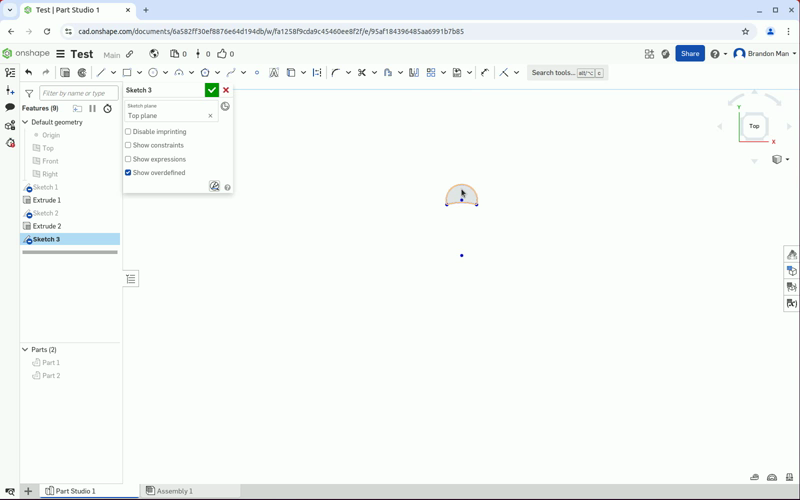
scroll(6)
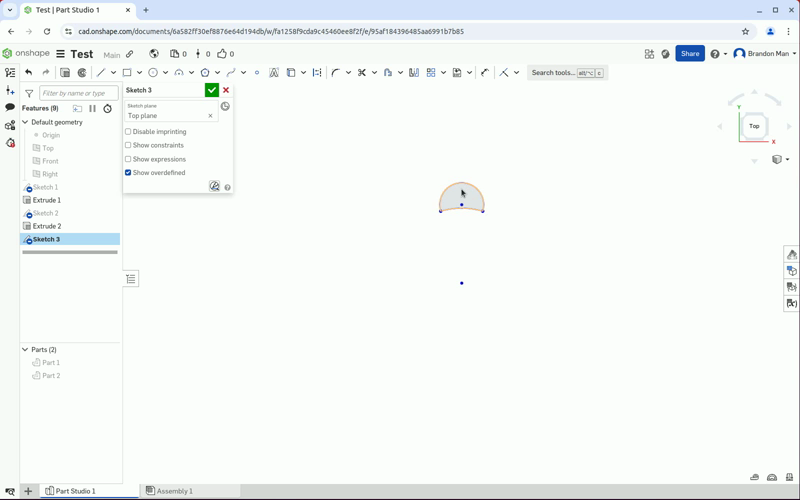
scroll(6)
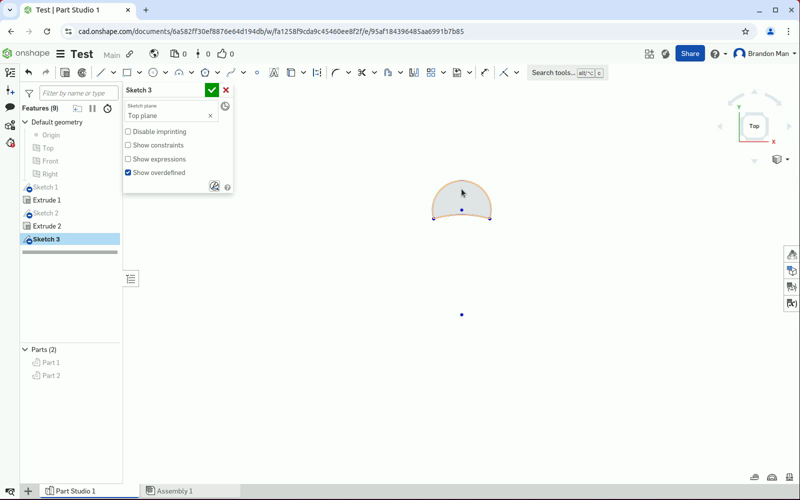
scroll(6)
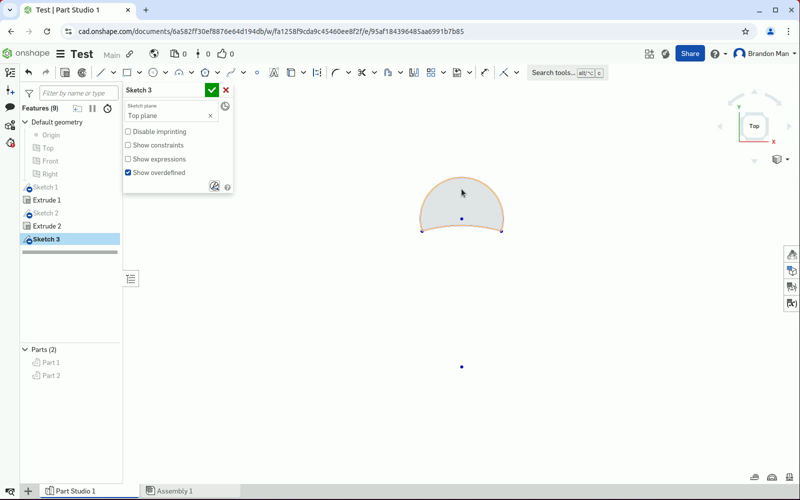
scroll(6)
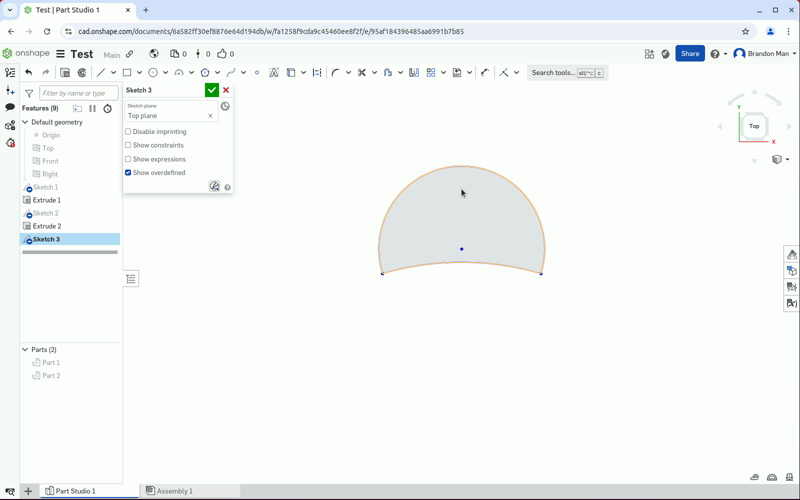
click(461, 188)
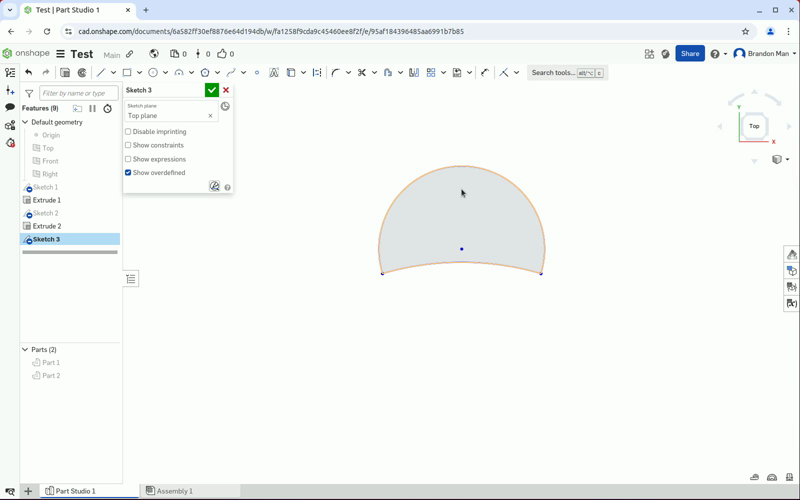
scroll(-6)
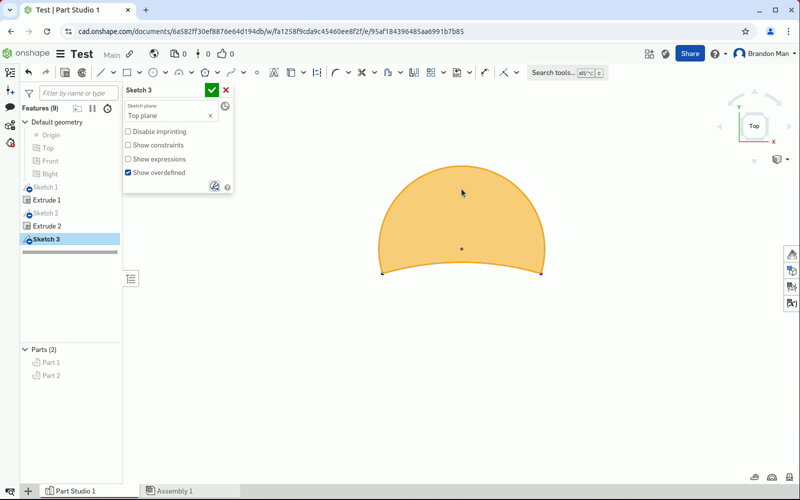
scroll(-6)
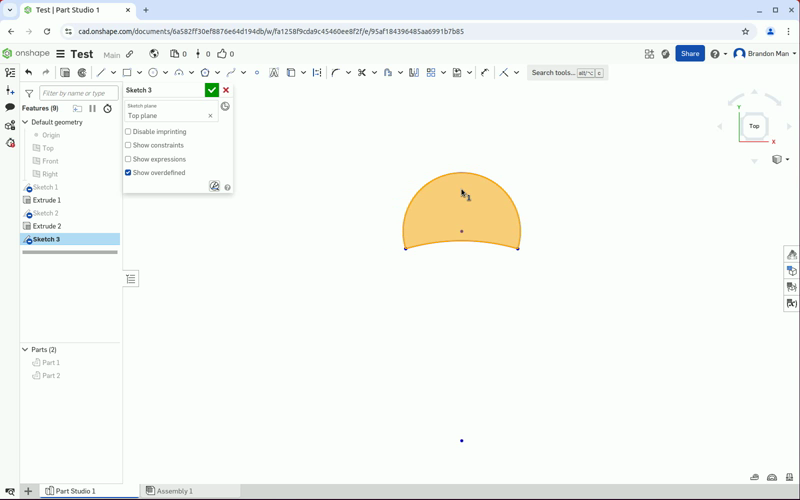
scroll(-6)
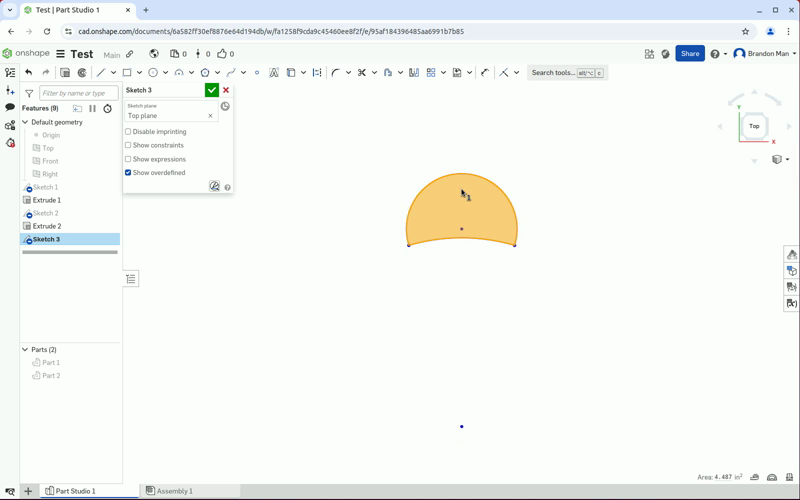
scroll(-6)
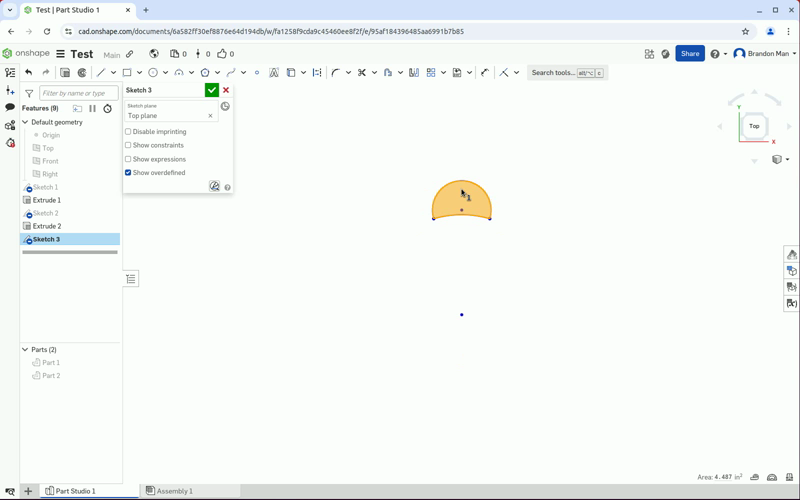
scroll(-6)
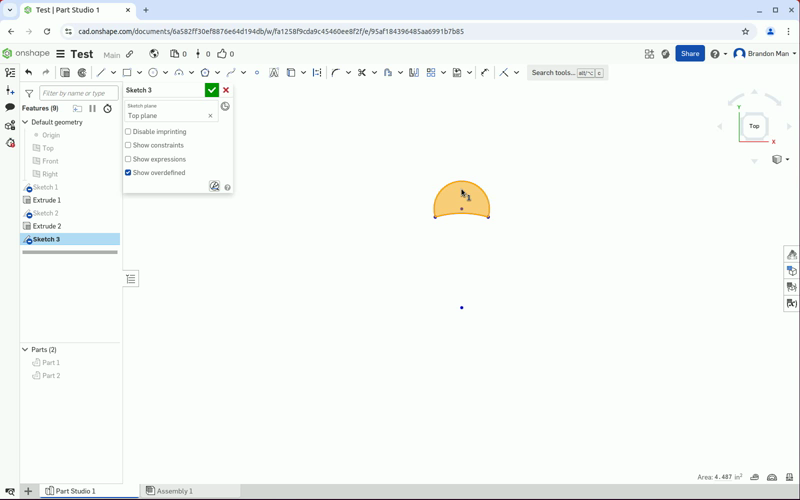
scroll(-6)
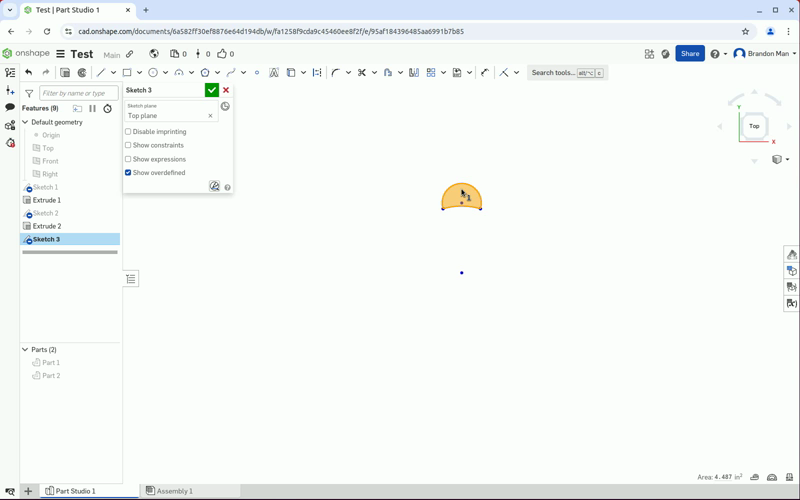
scroll(-6)
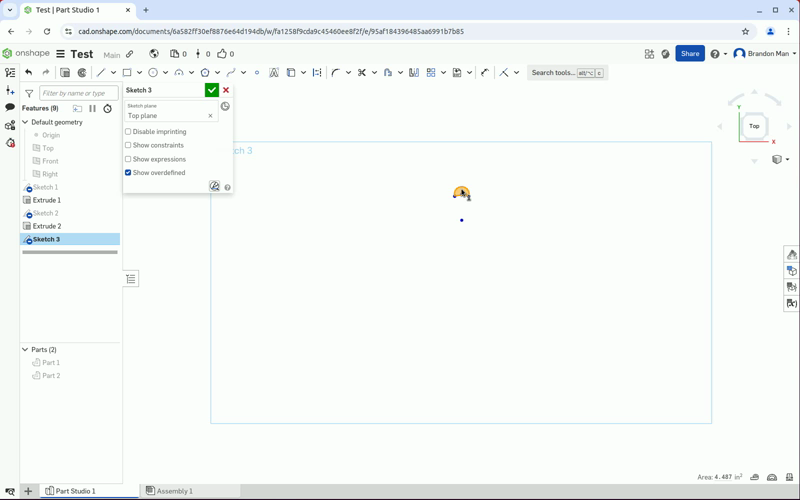
mouse_move(73, 352)
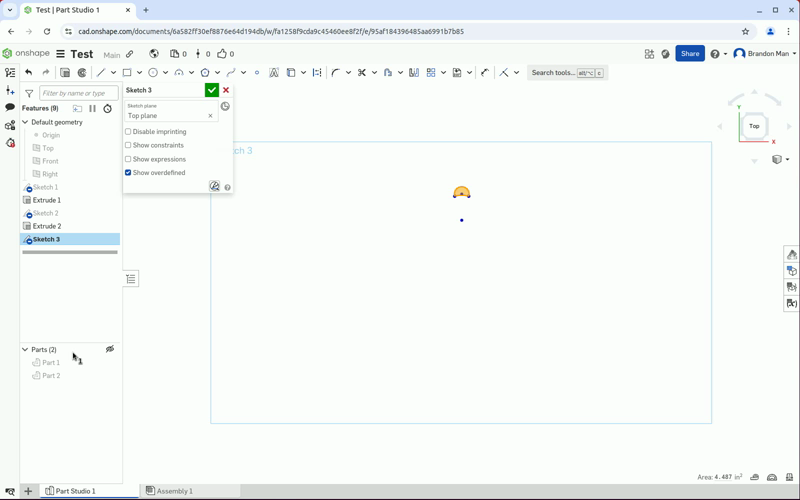
key(shift+y)
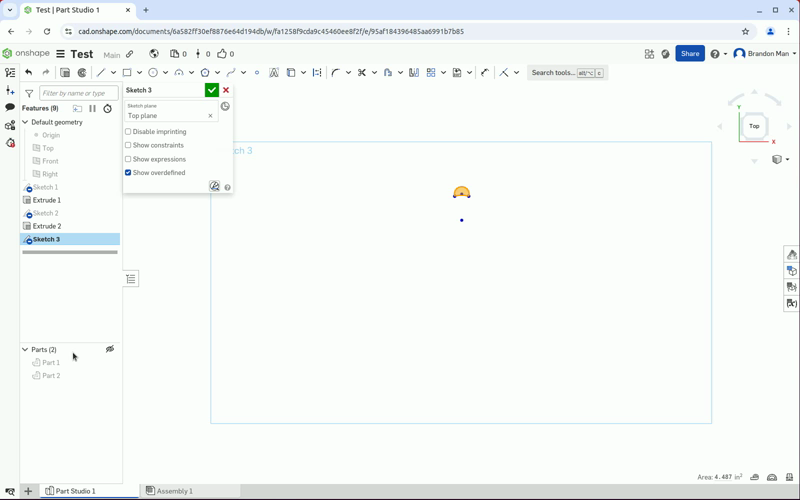
key(shift+e)
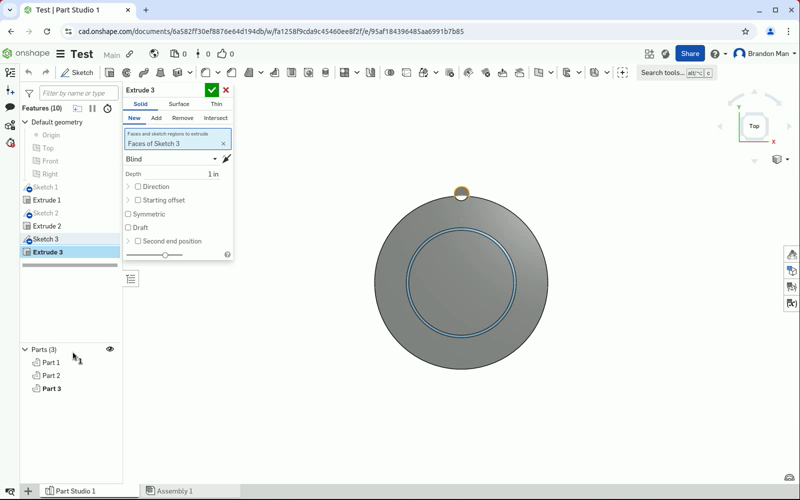
mouse_move(143, 106)
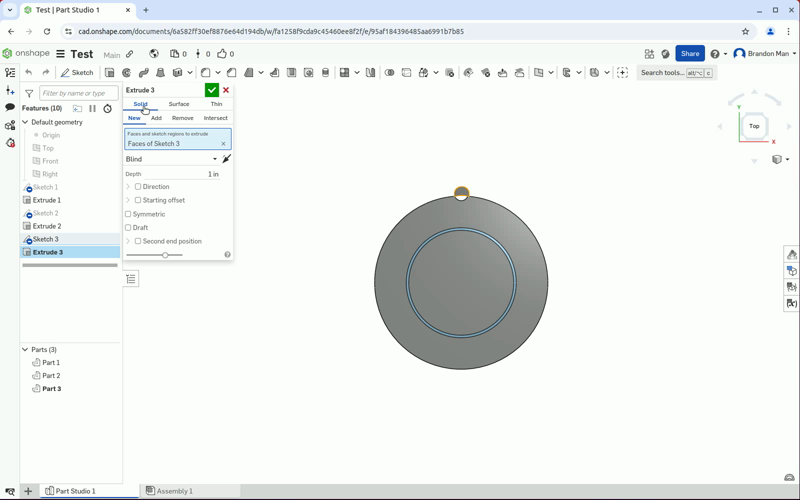
click(143, 106)
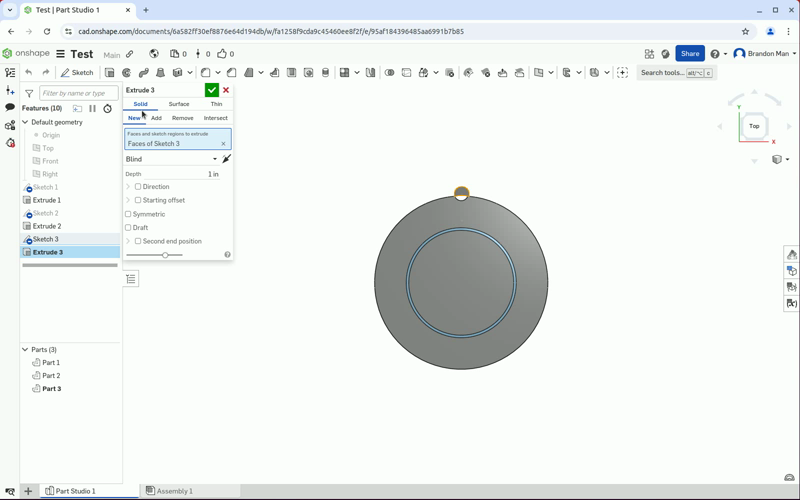
mouse_move(137, 120)
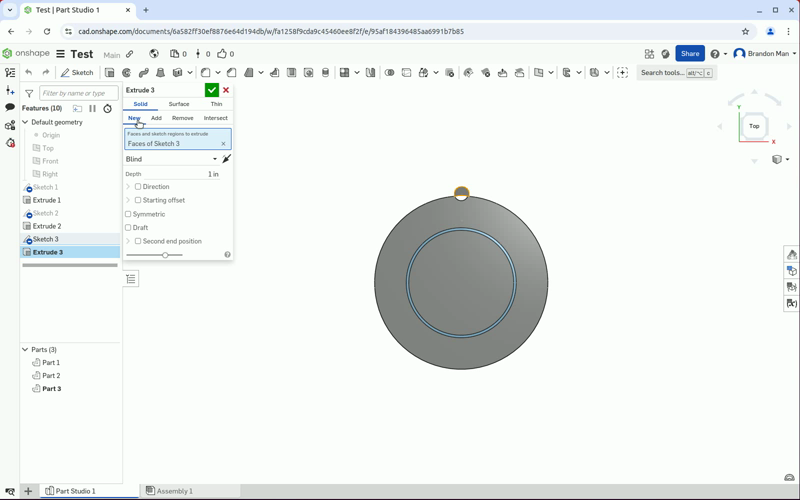
click(137, 120)
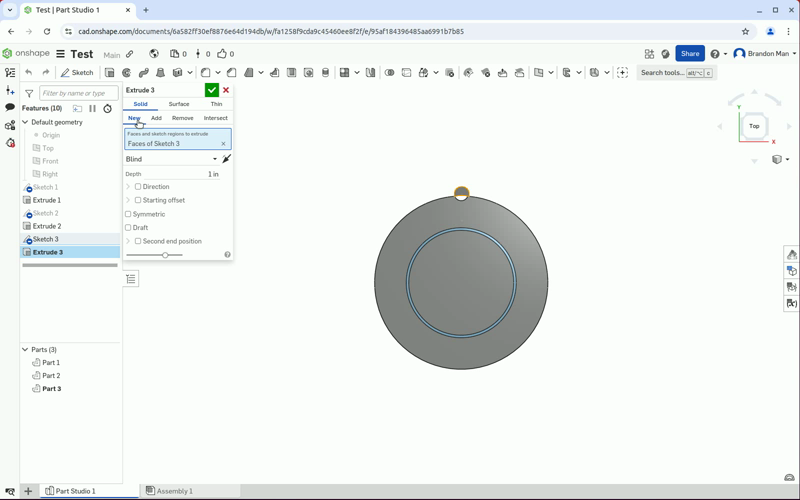
key(tab, 4)
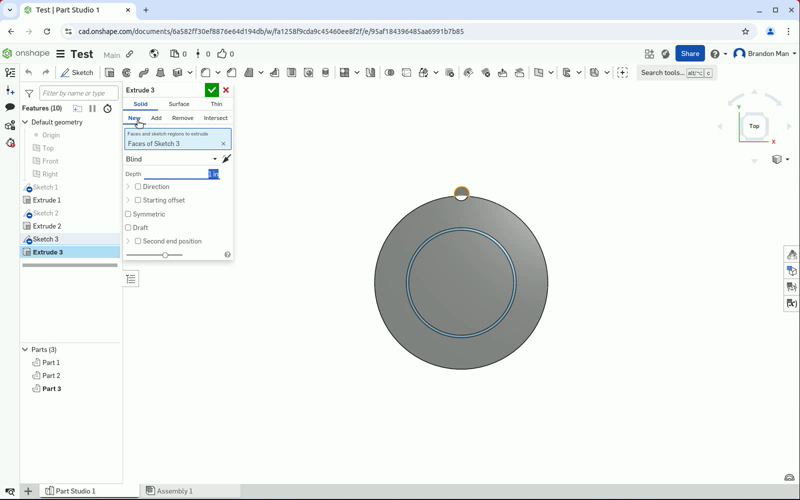
text(0.722)
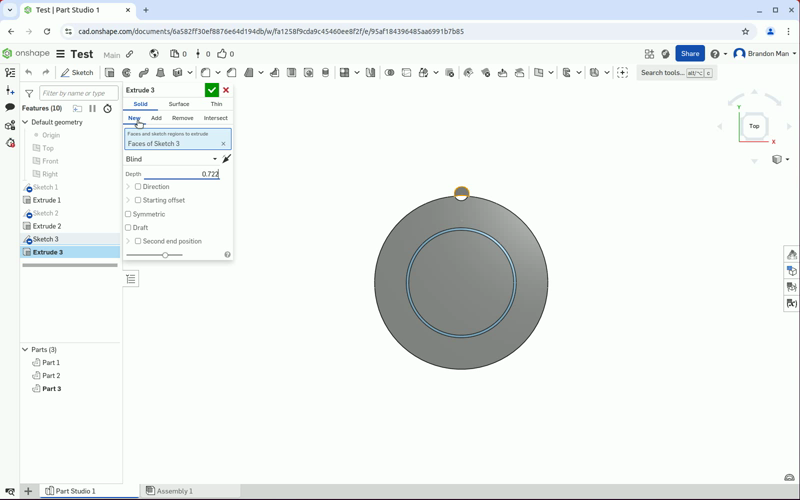
key(enter)
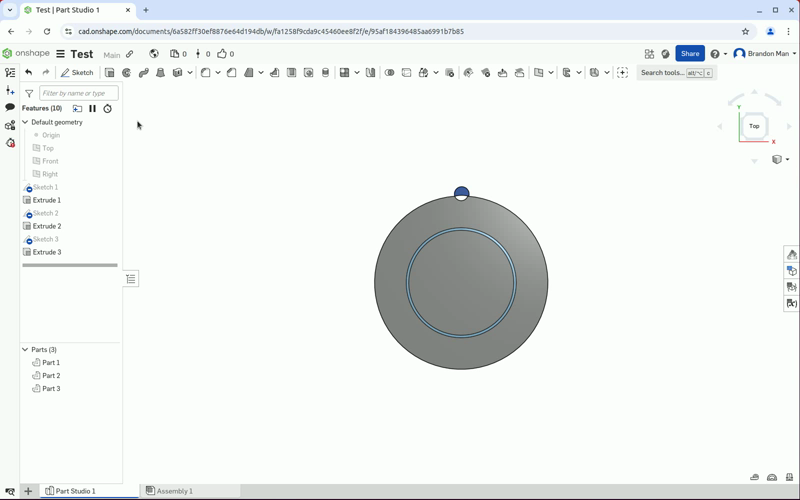
key(shift+h)
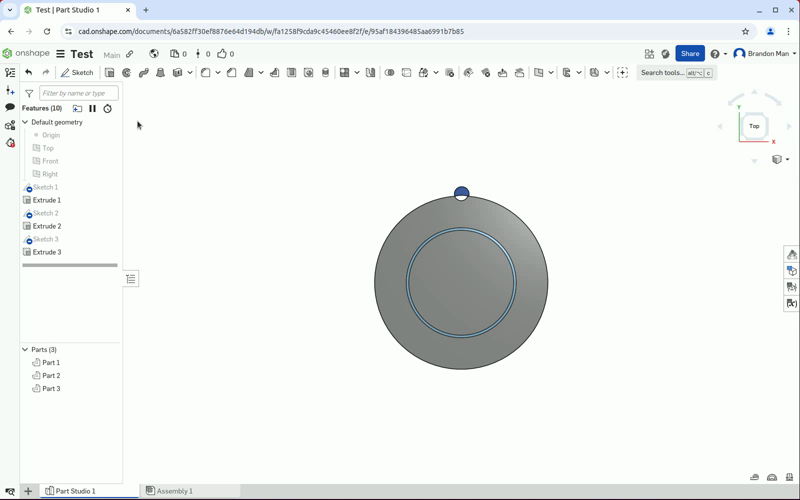
key(shift+h)
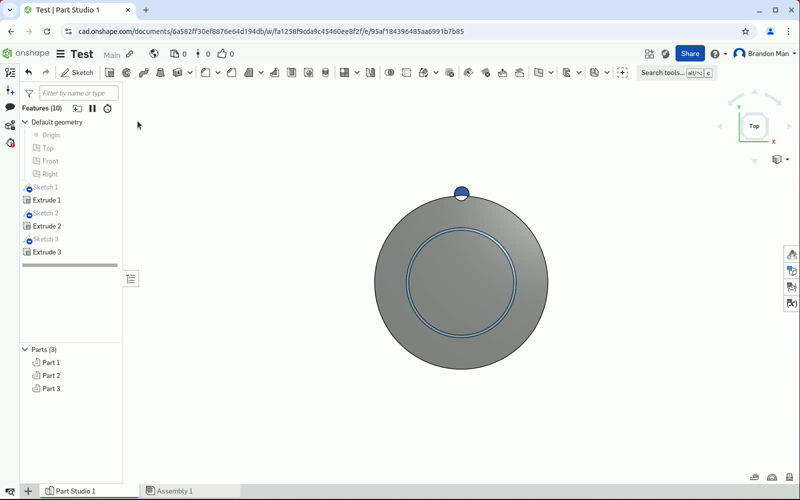
mouse_move(73, 189)
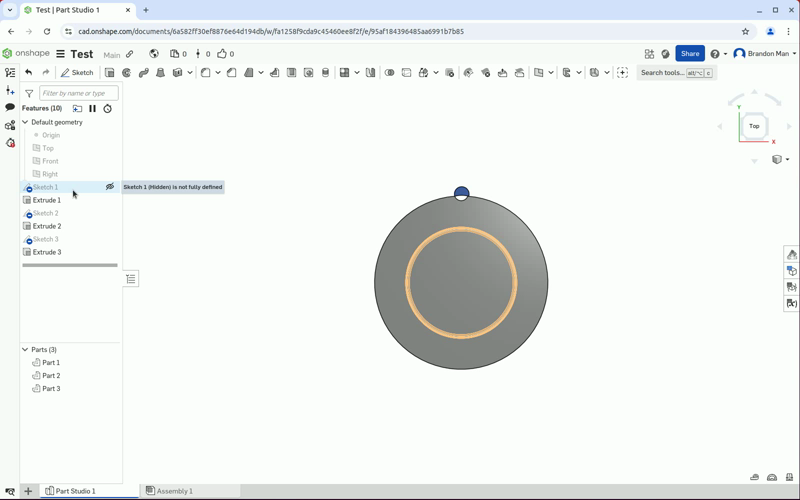
click(73, 189)
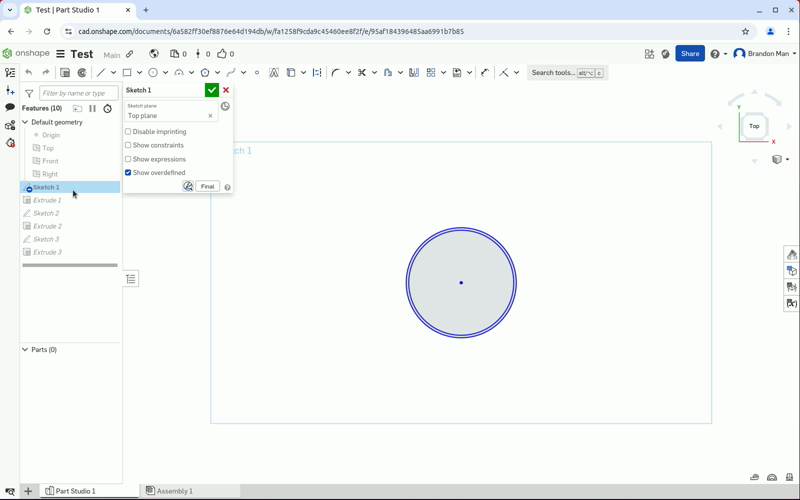
mouse_move(229, 92)
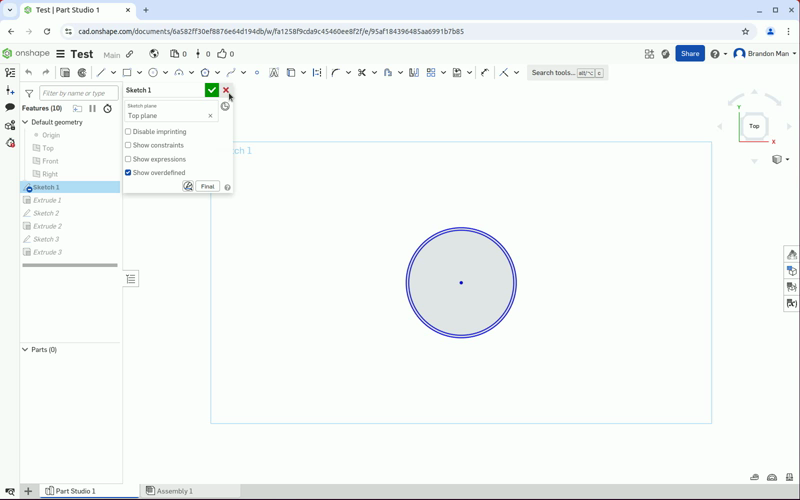
click(229, 92)
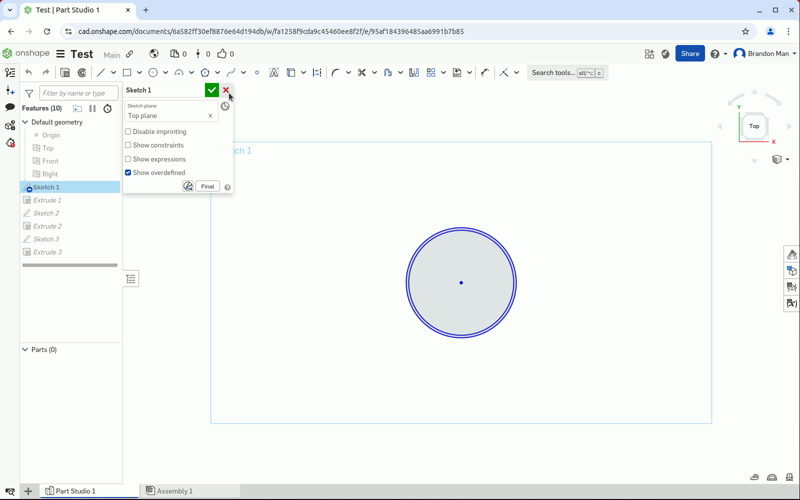
key(shift+s)
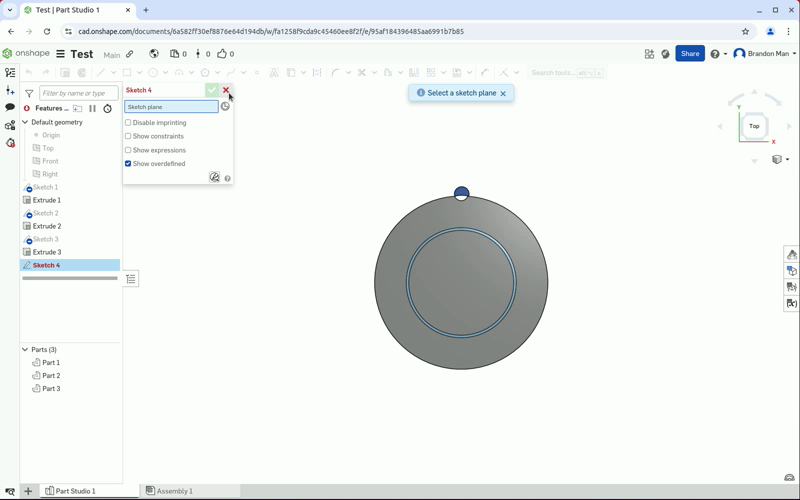
mouse_move(73, 150)
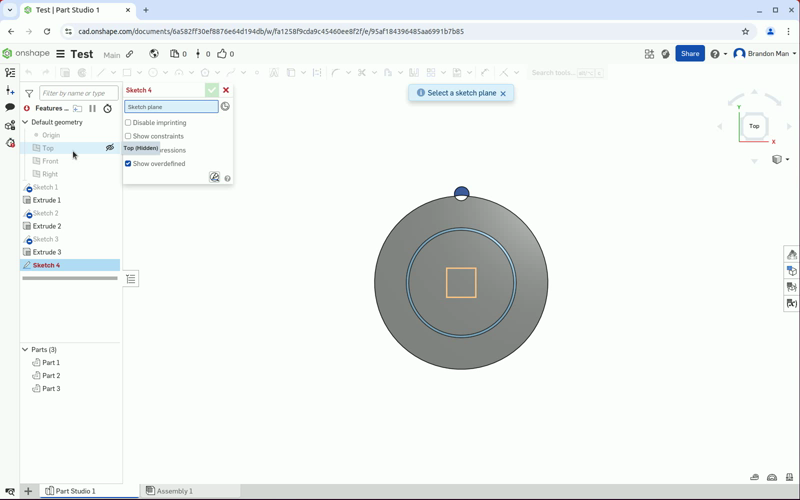
click(73, 150)
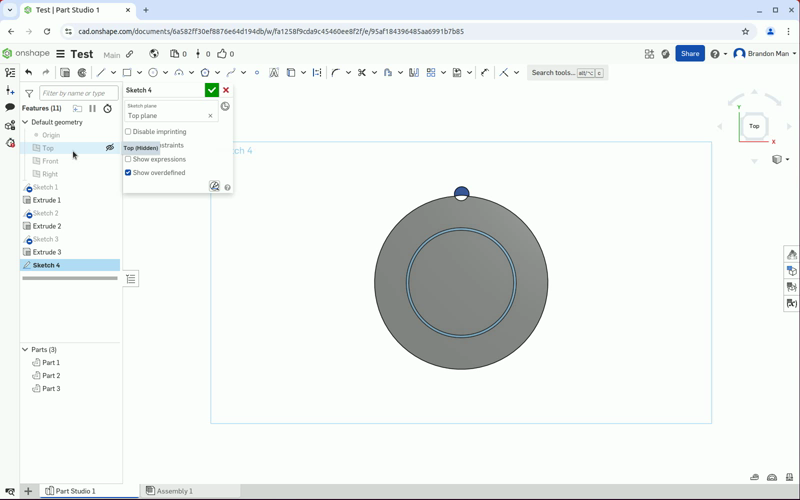
mouse_move(73, 352)
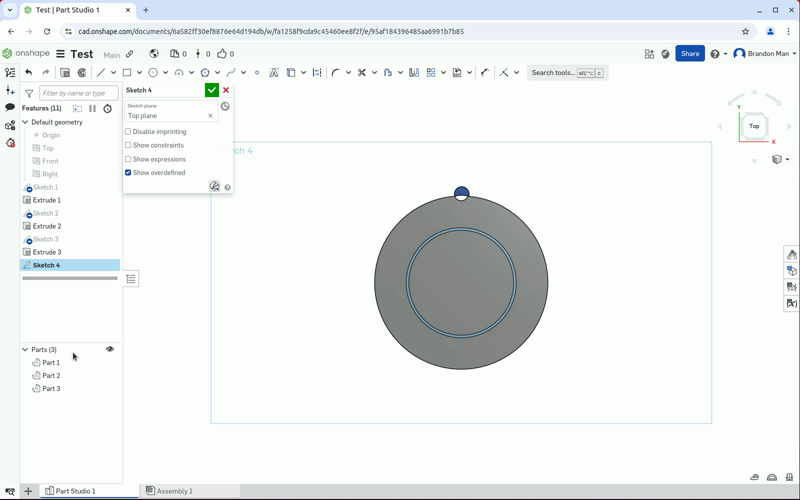
key(y)
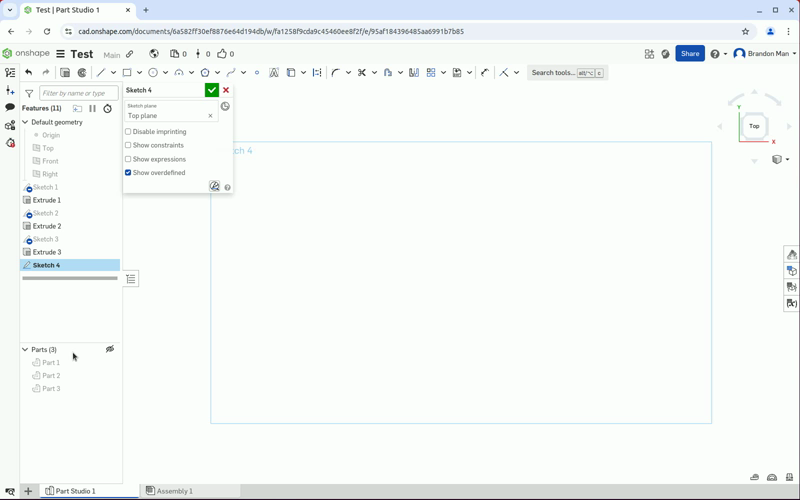
key(a)
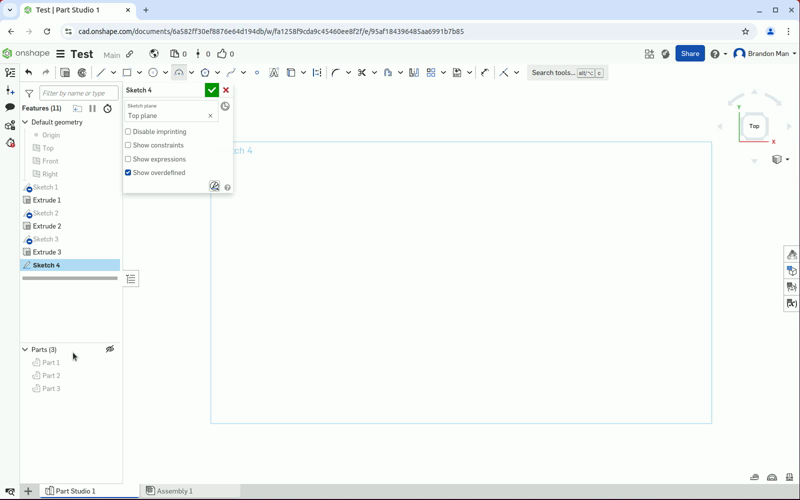
key_down(shift)
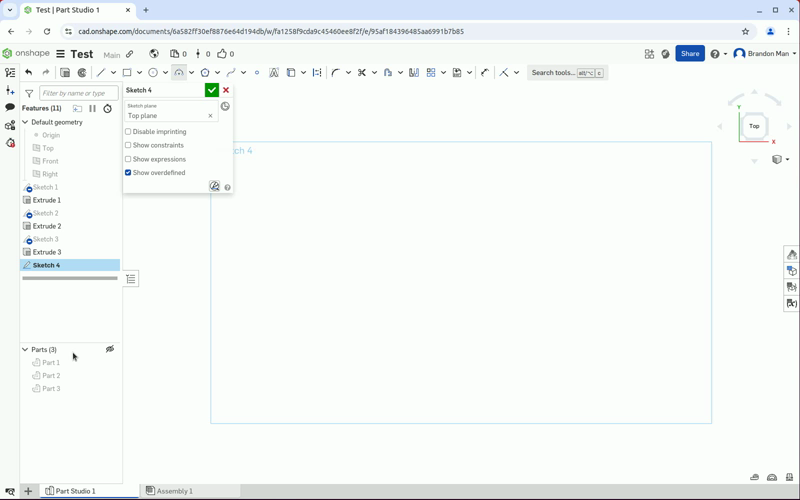
mouse_move(454, 196)
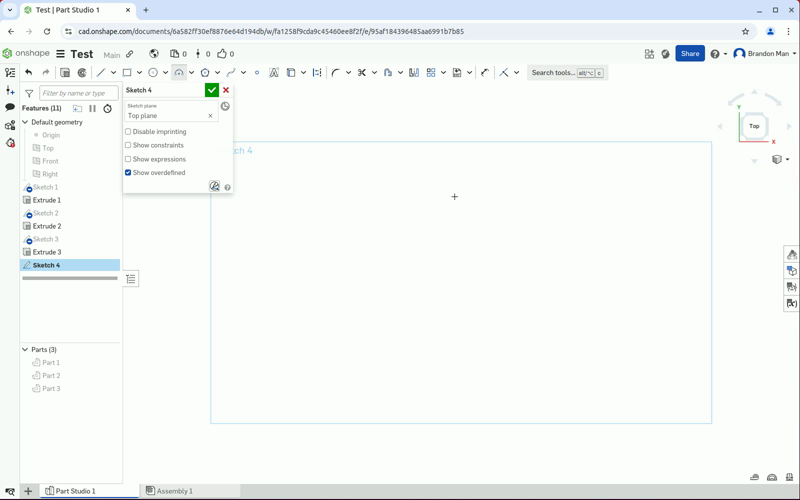
click(454, 196)
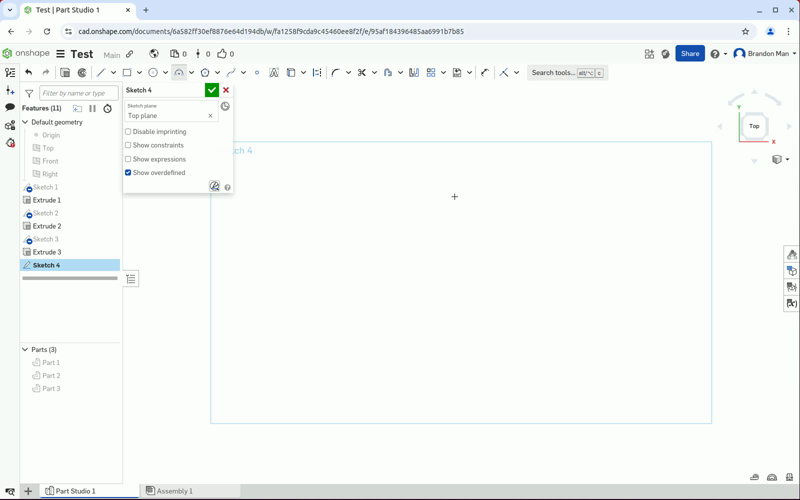
key_up(shift)
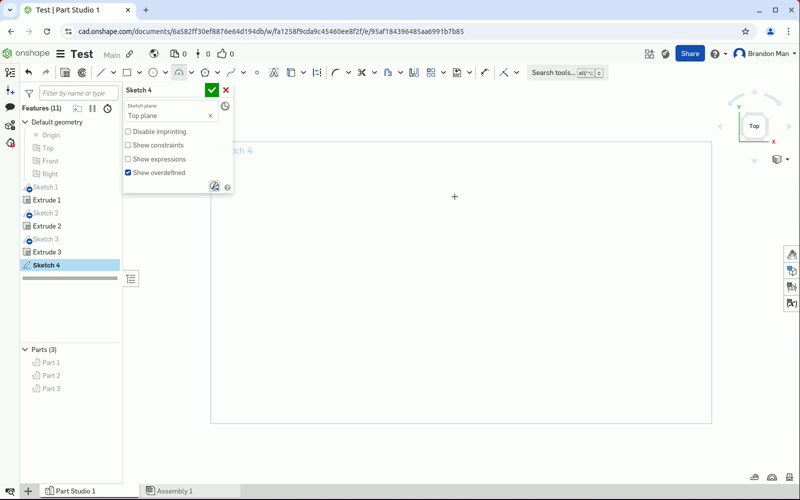
key_down(shift)
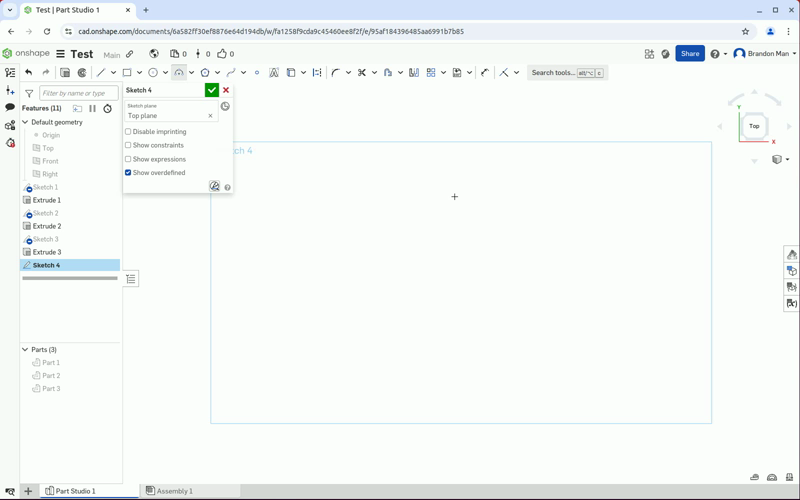
mouse_move(468, 196)
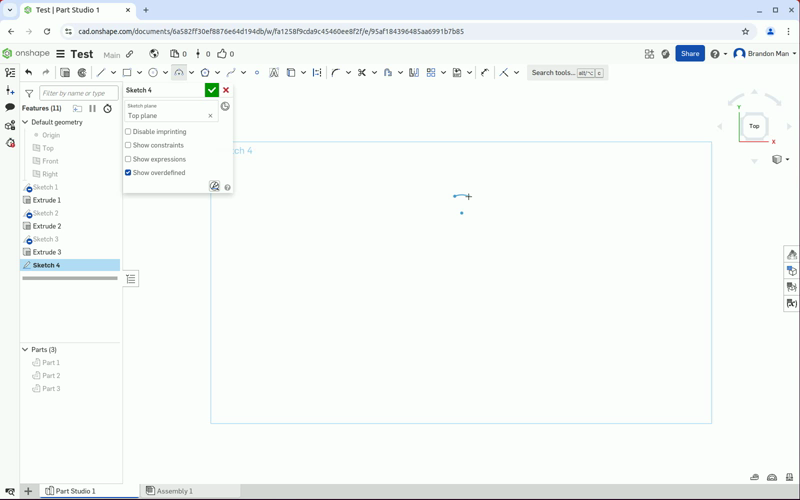
click(468, 196)
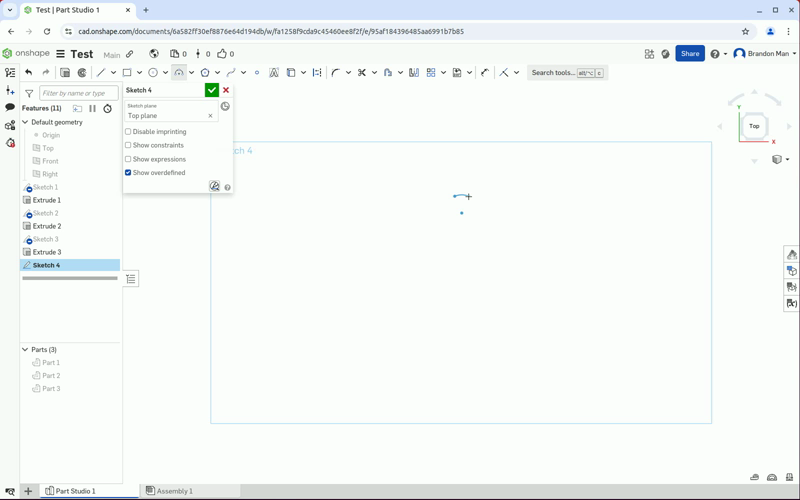
mouse_move(461, 201)
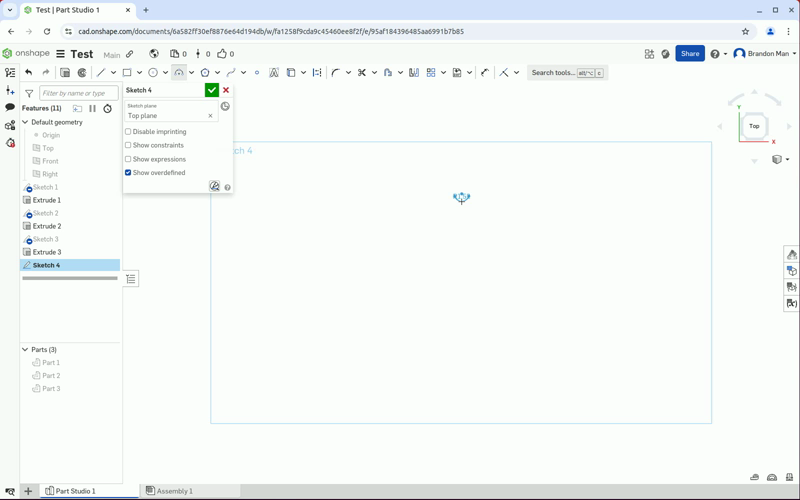
click(461, 201)
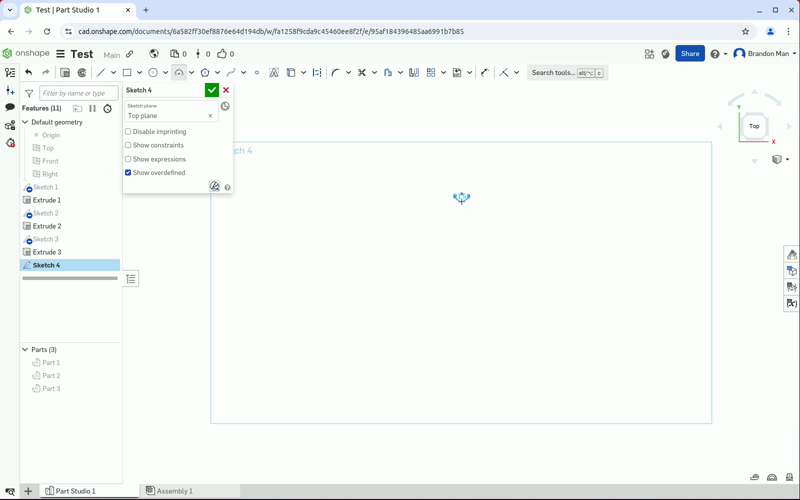
key_up(shift)
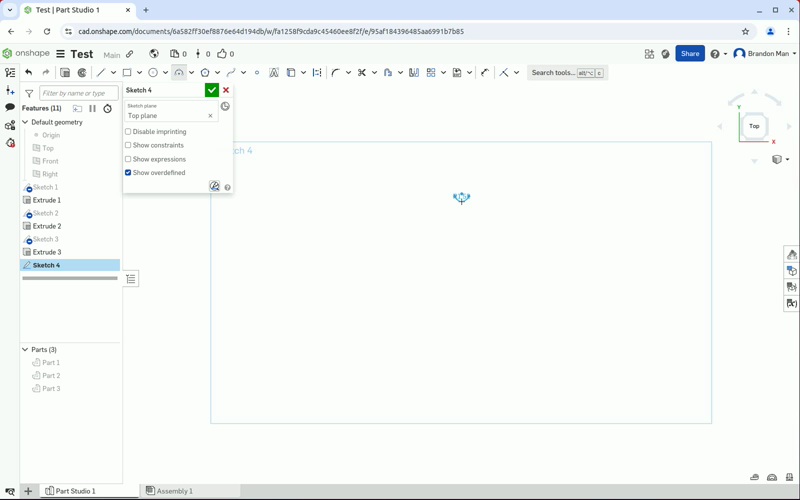
mouse_move(468, 196)
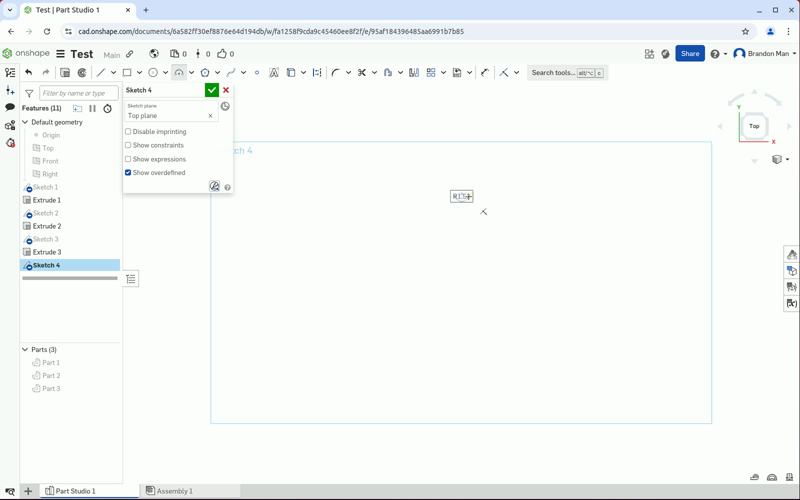
click(468, 196)
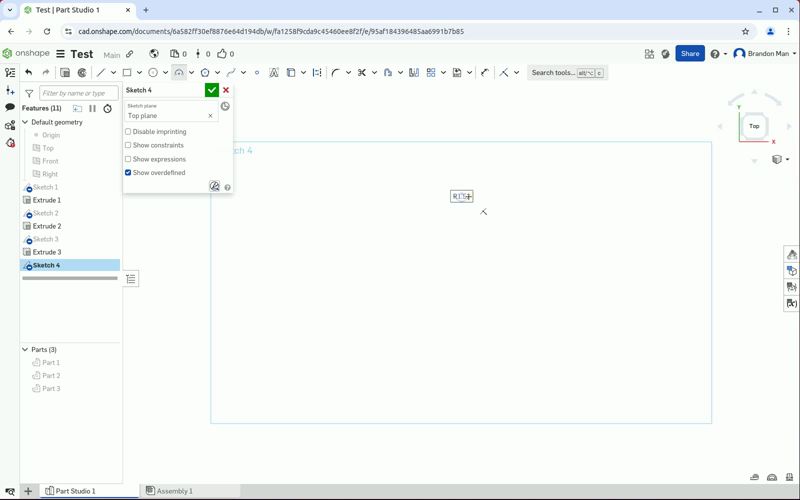
mouse_move(454, 196)
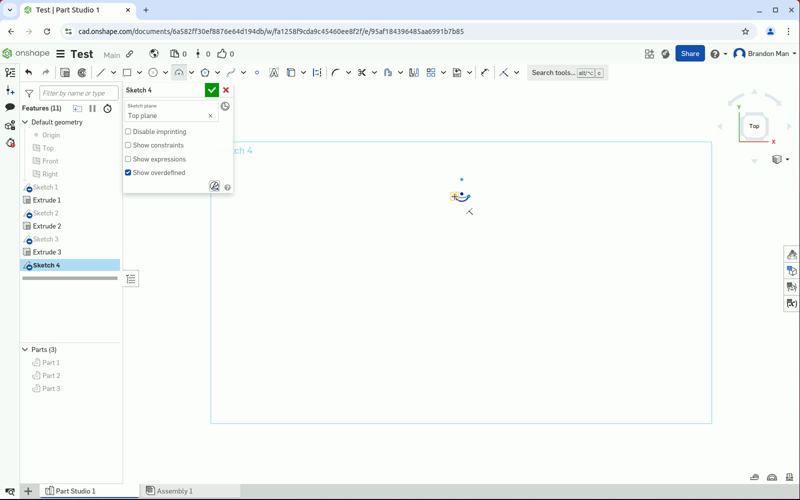
click(454, 196)
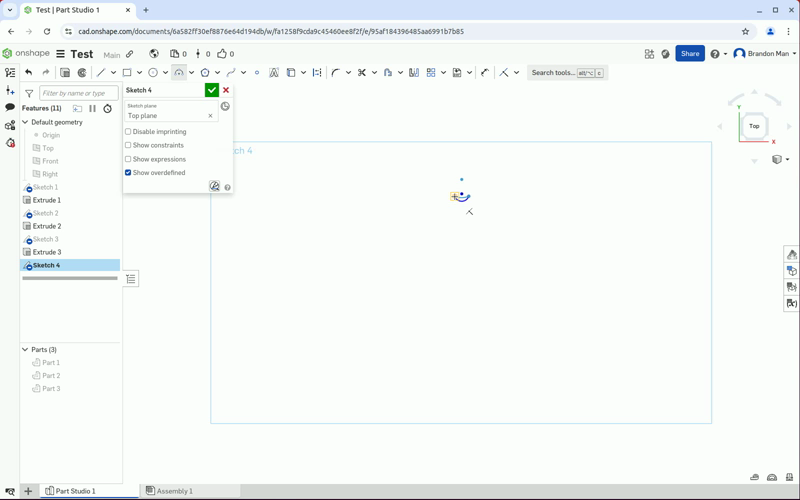
key_down(shift)
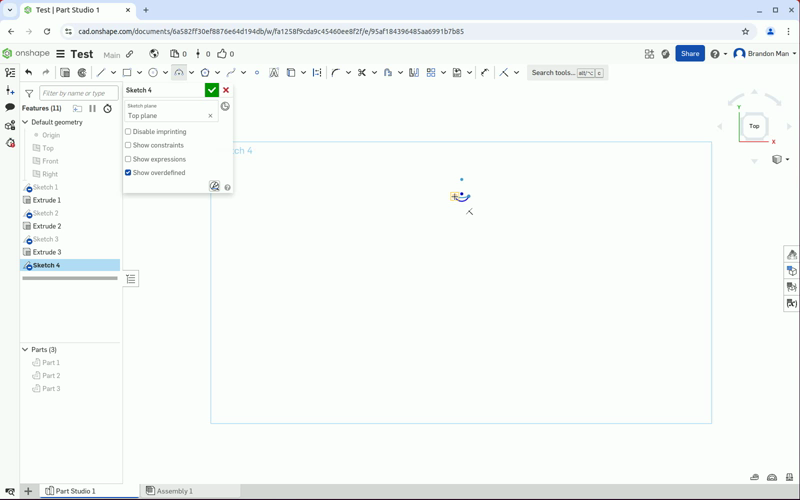
mouse_move(461, 195)
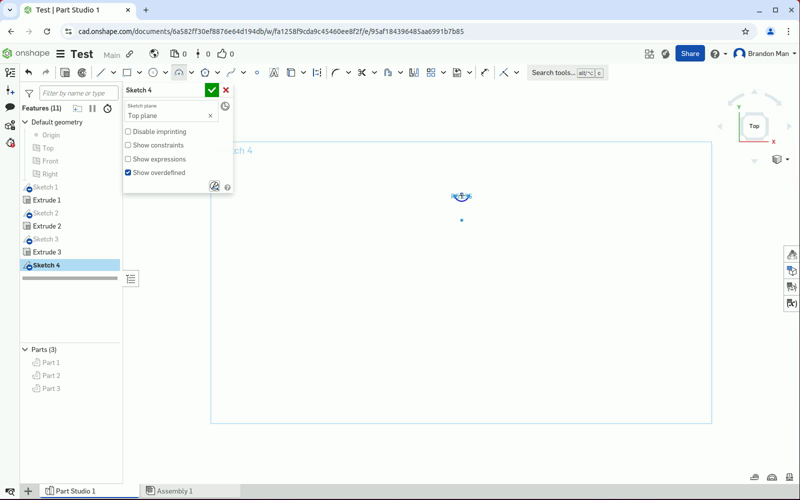
scroll(6)
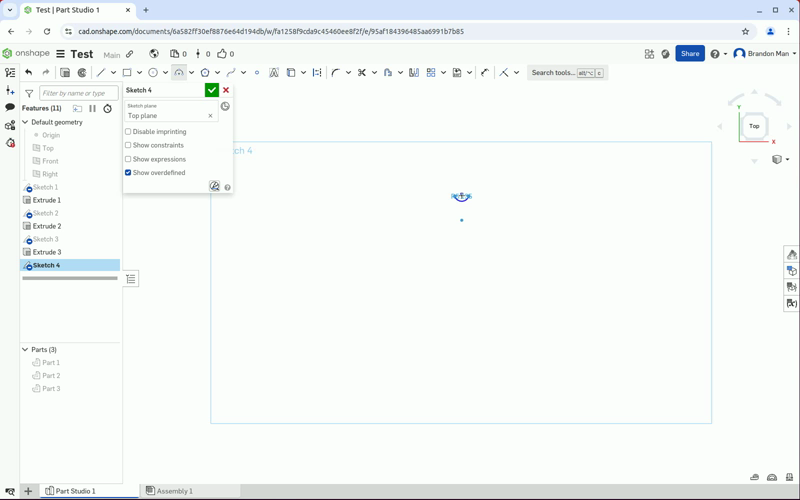
scroll(6)
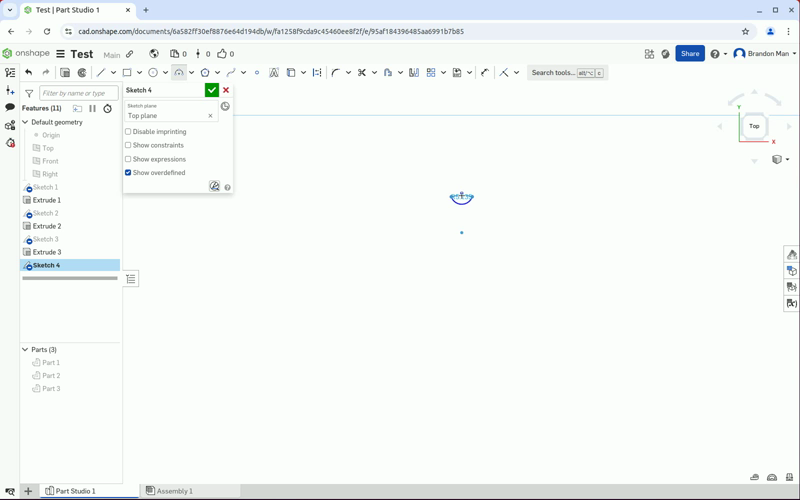
scroll(6)
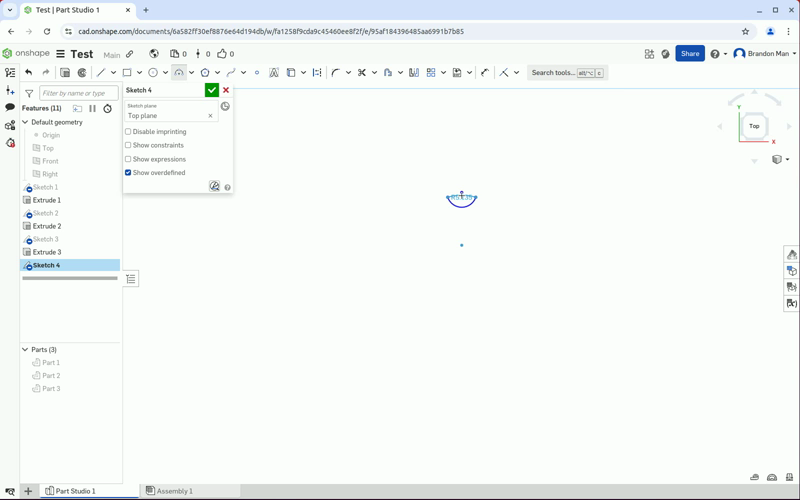
scroll(6)
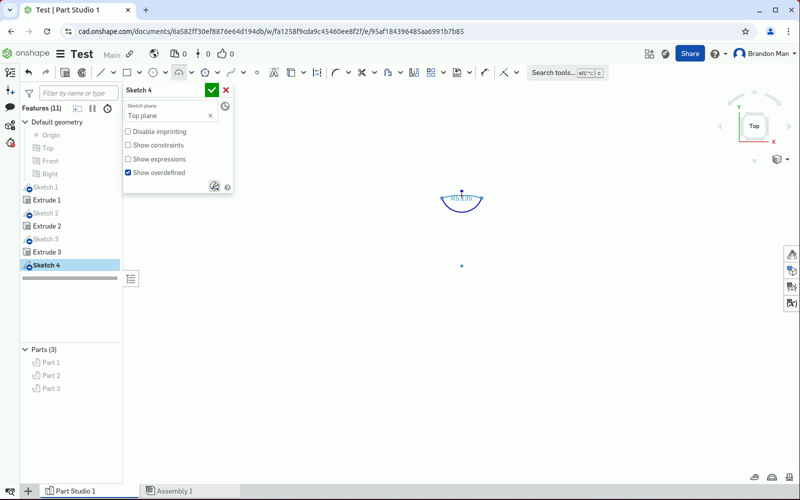
scroll(6)
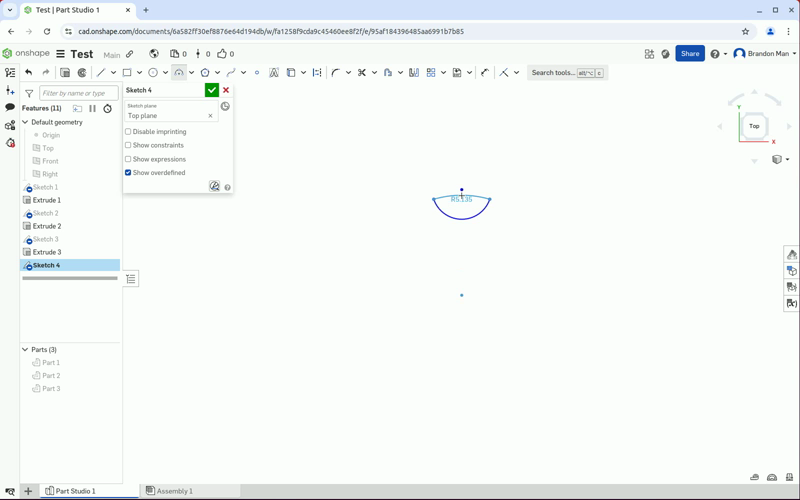
scroll(6)
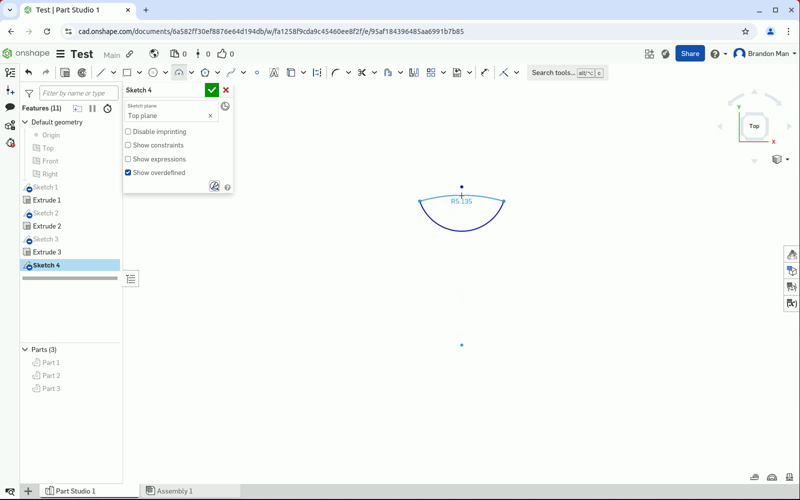
scroll(6)
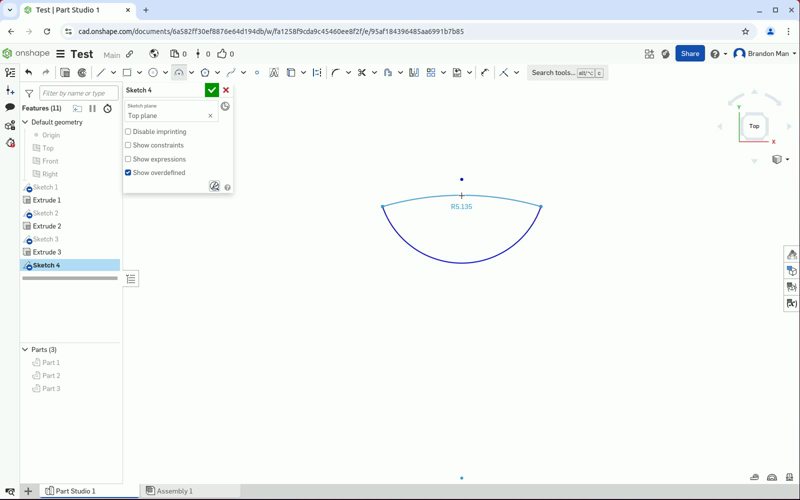
click(461, 195)
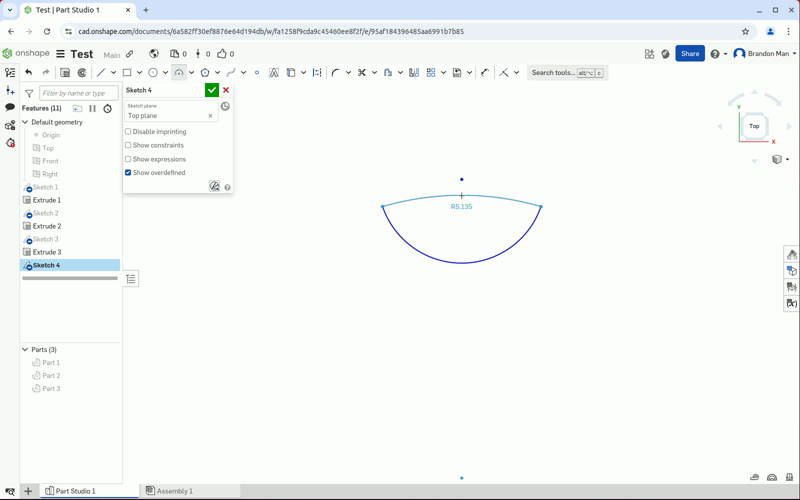
scroll(-6)
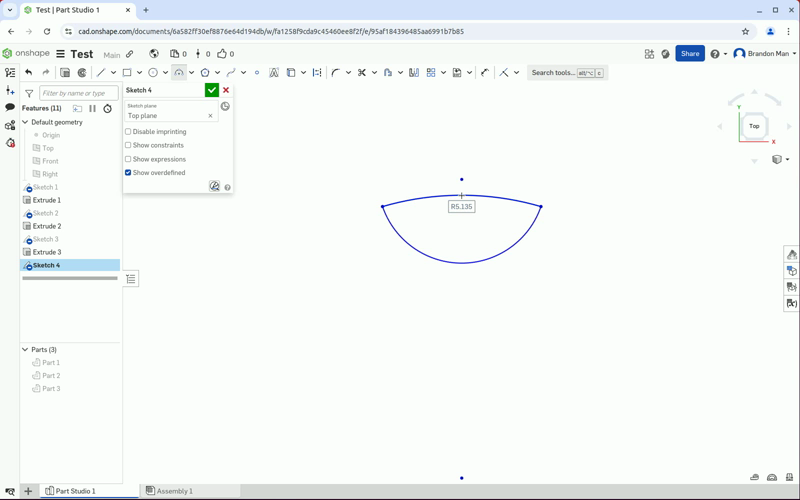
scroll(-6)
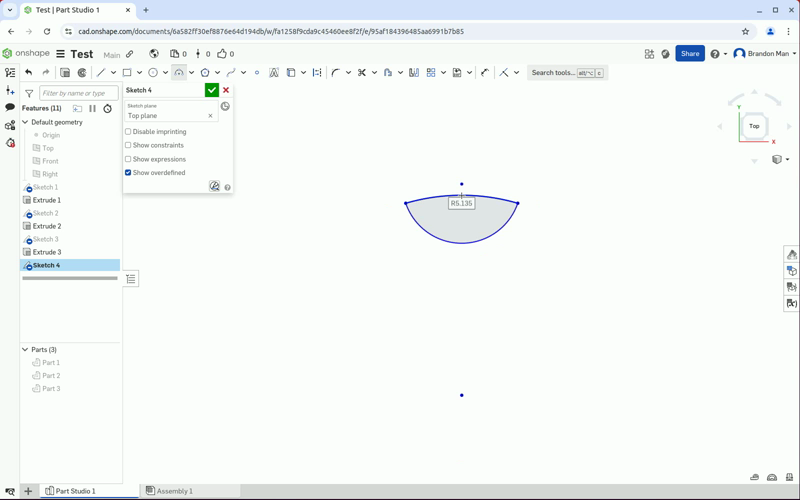
scroll(-6)
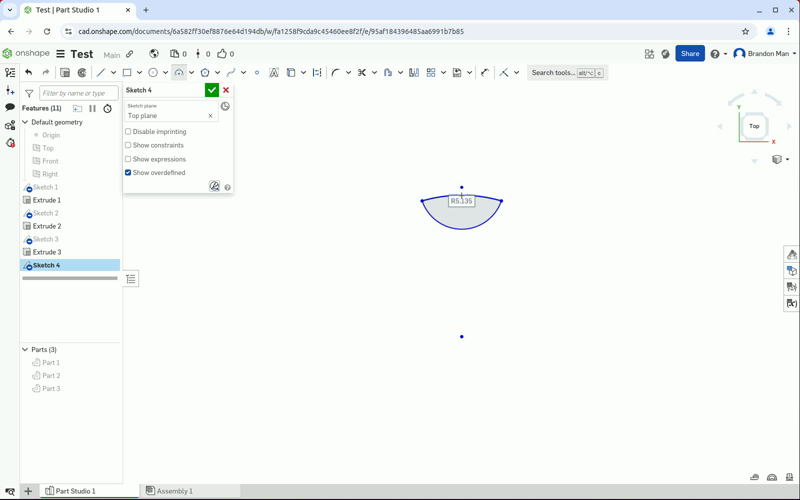
scroll(-6)
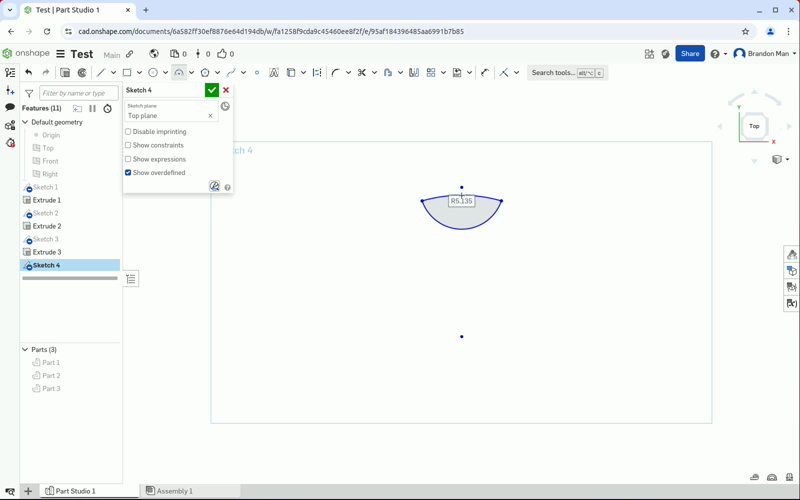
scroll(-6)
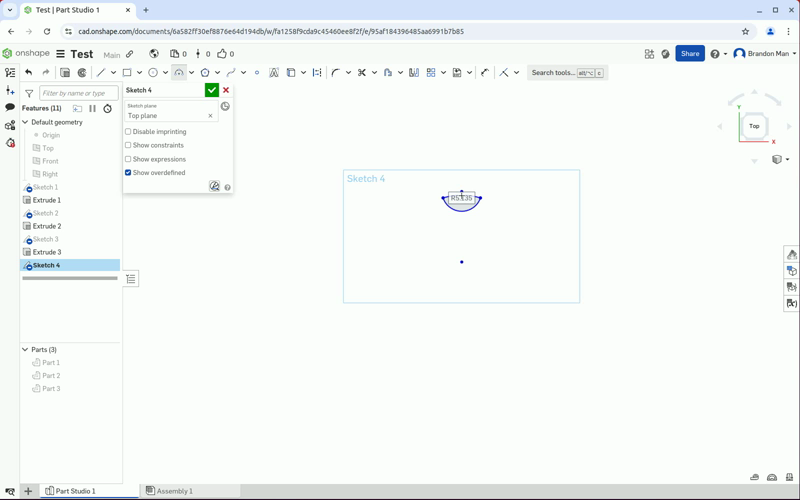
scroll(-6)
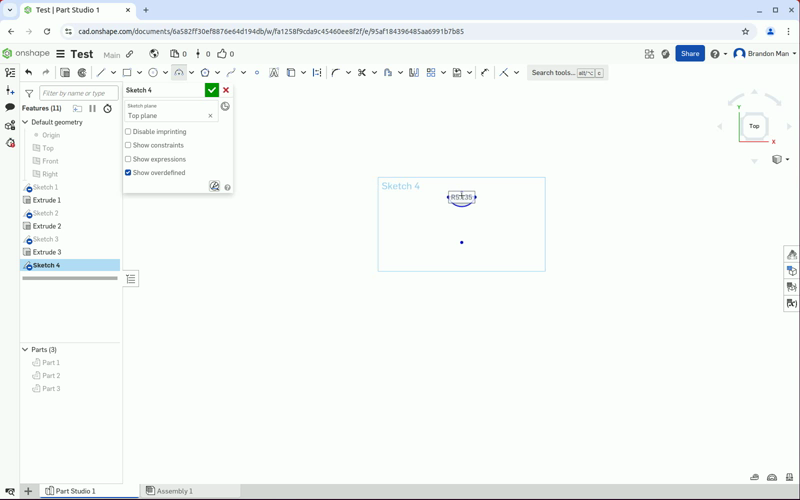
scroll(-6)
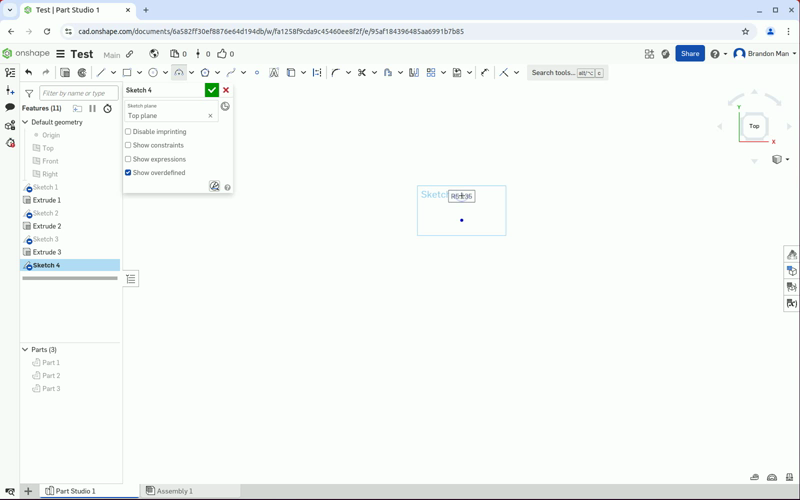
key_up(shift)
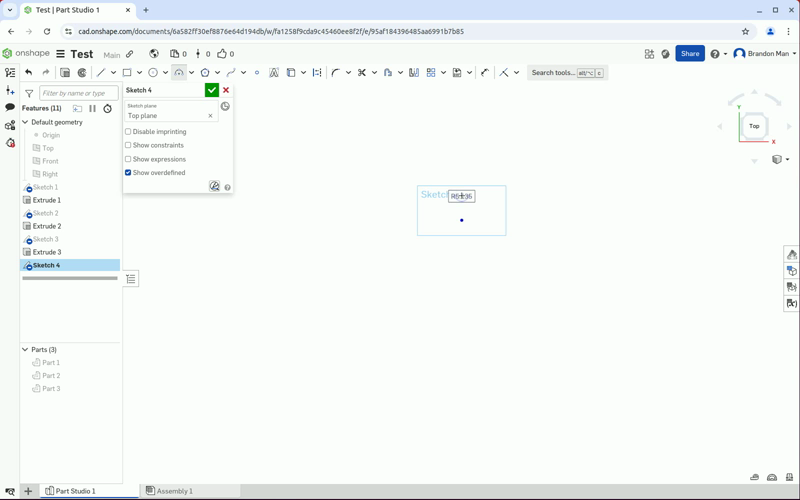
key(esc)
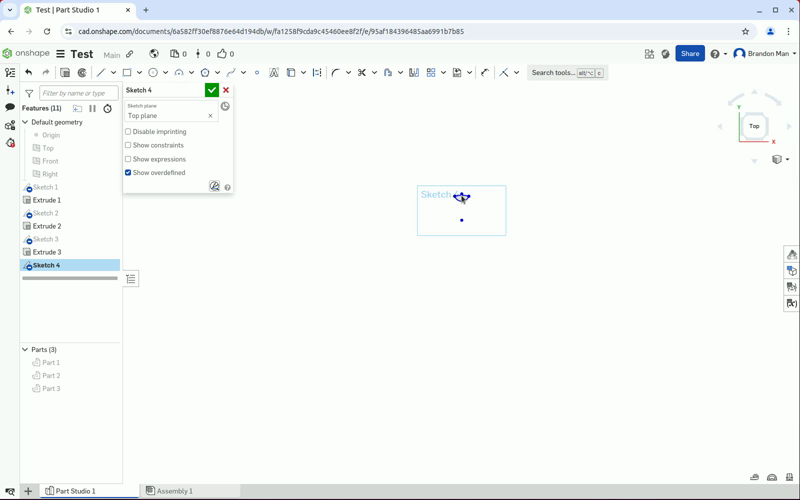
mouse_move(460, 196)
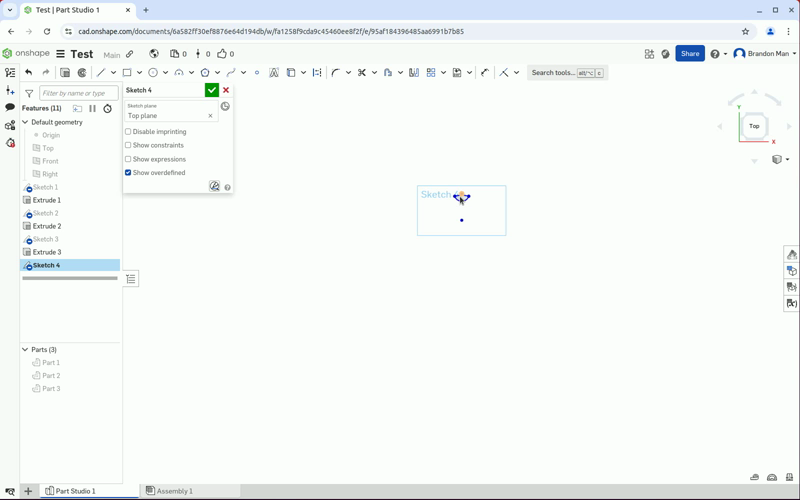
scroll(6)
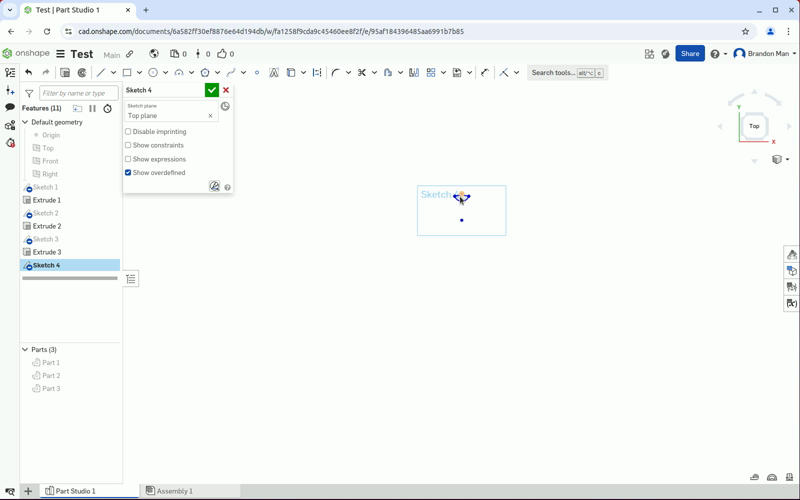
scroll(6)
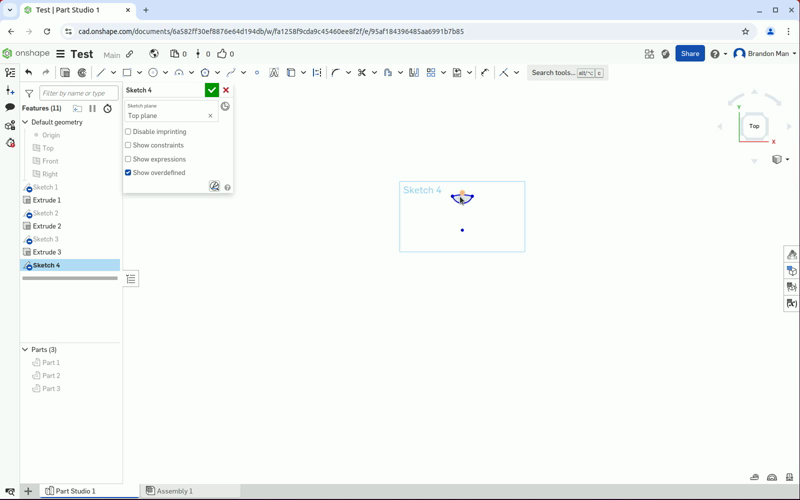
scroll(6)
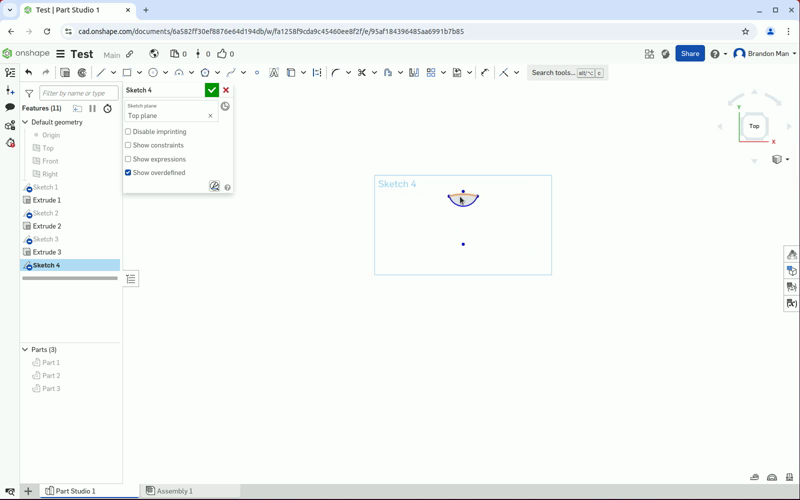
scroll(6)
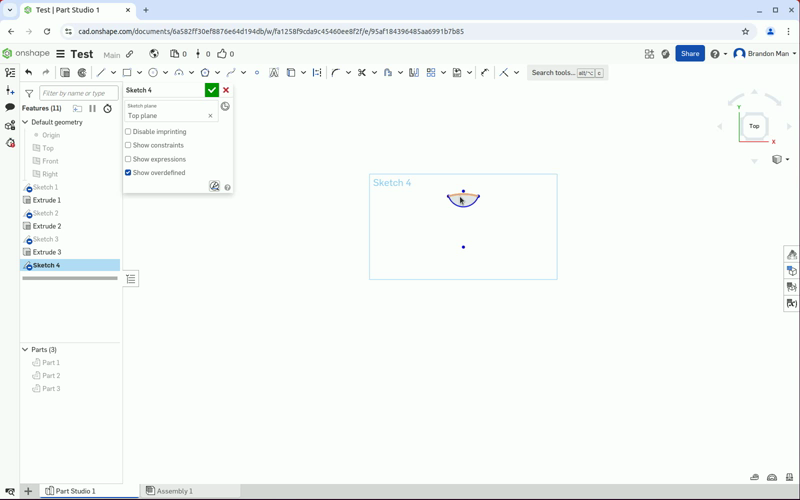
scroll(6)
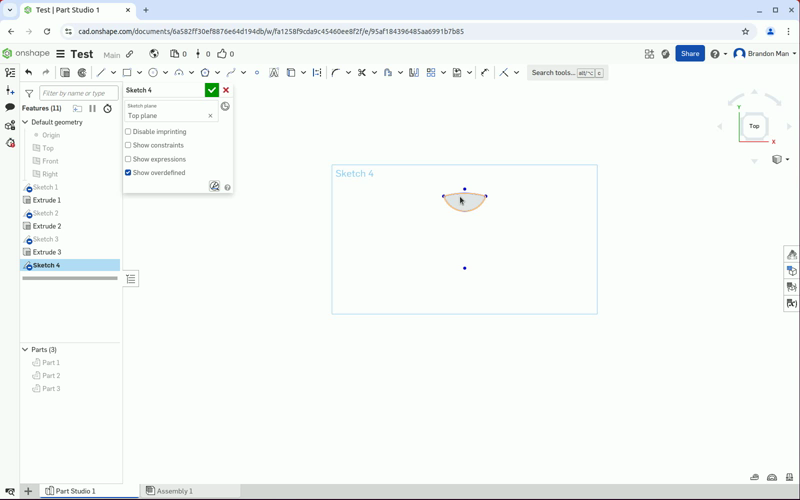
scroll(6)
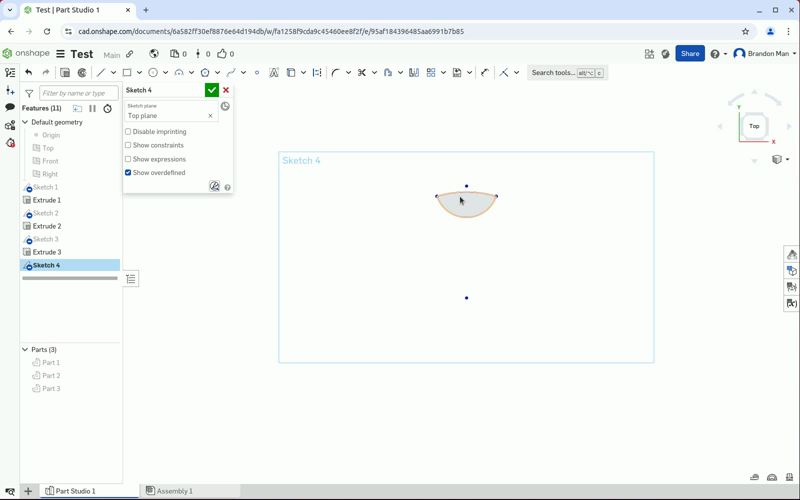
scroll(6)
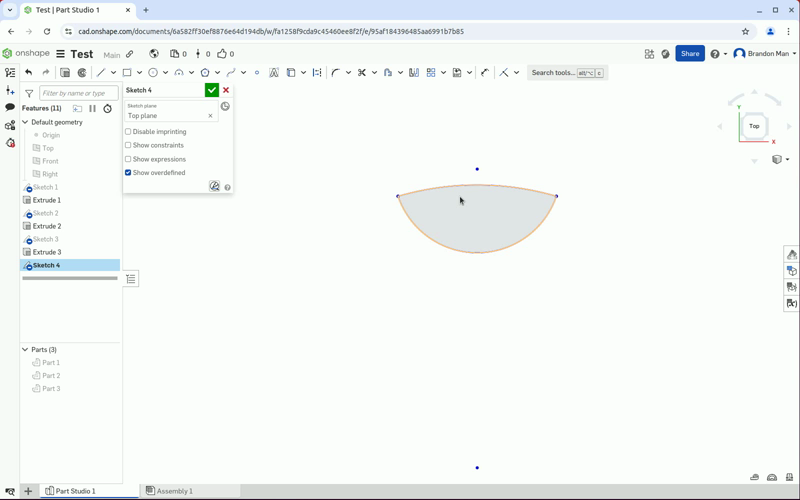
click(460, 196)
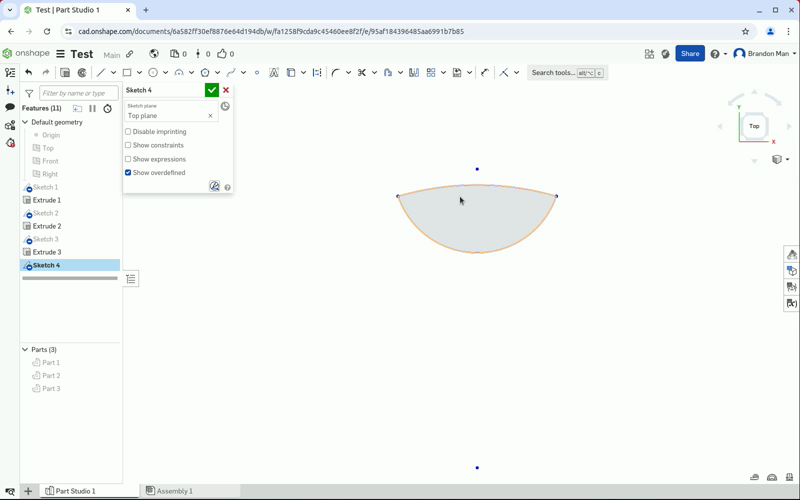
scroll(-6)
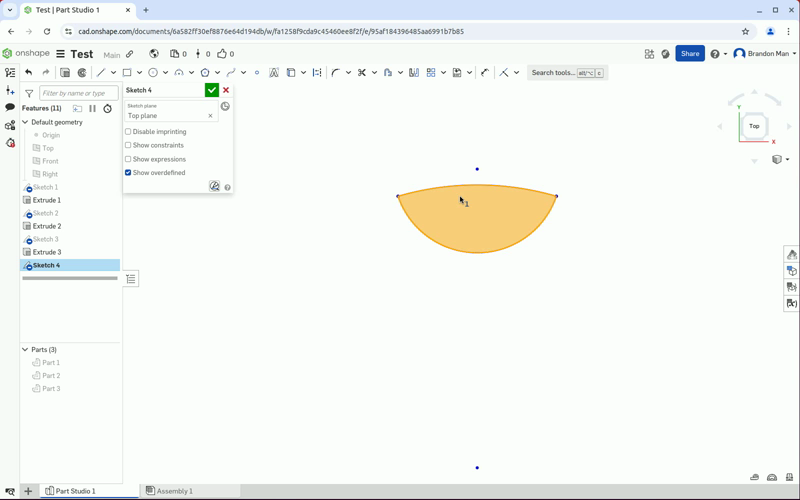
scroll(-6)
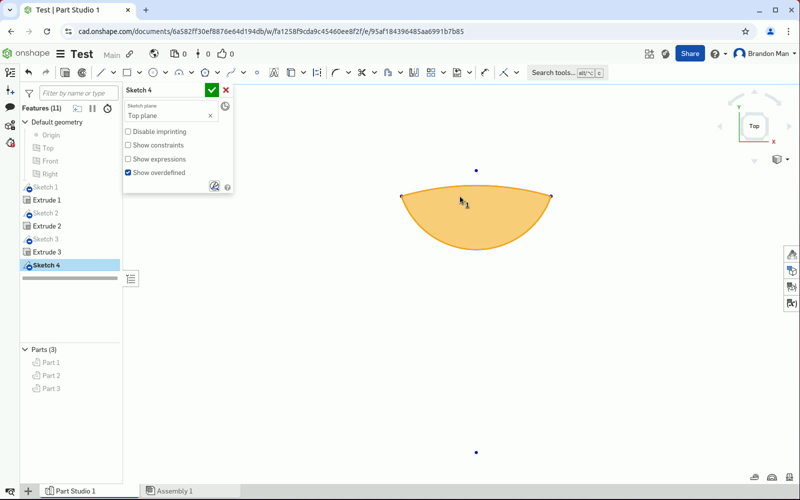
scroll(-6)
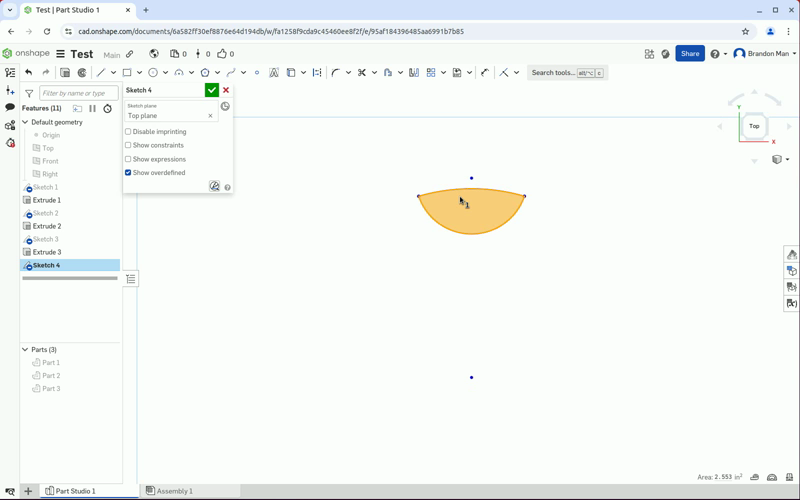
scroll(-6)
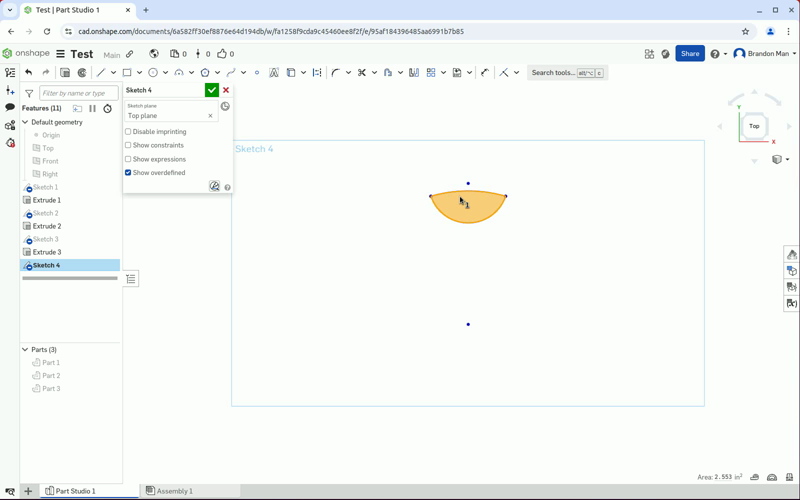
scroll(-6)
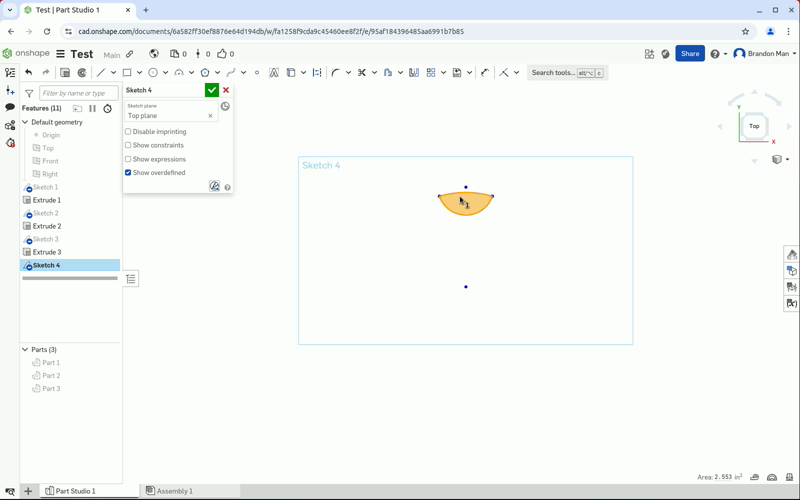
scroll(-6)
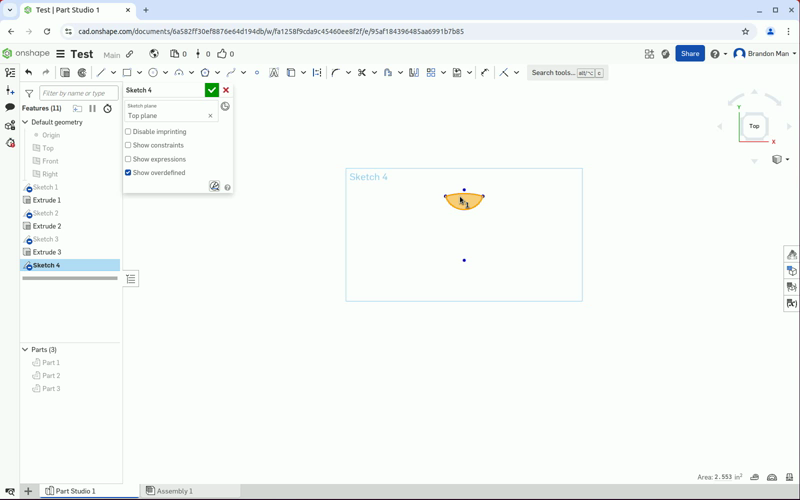
scroll(-6)
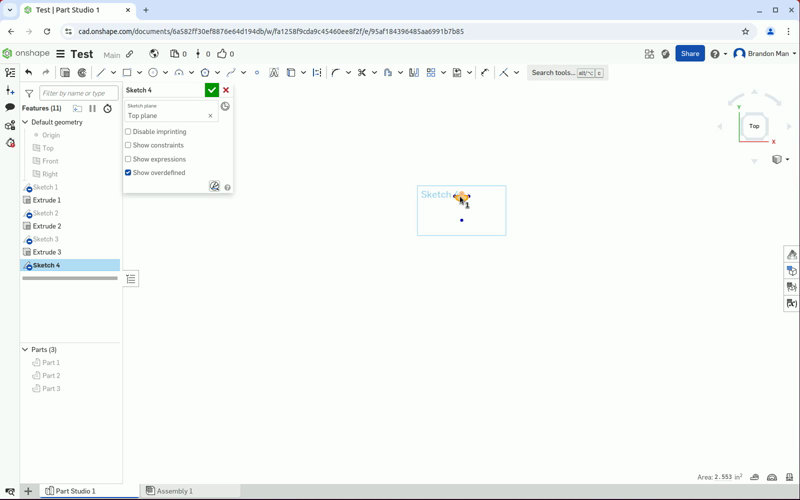
mouse_move(73, 352)
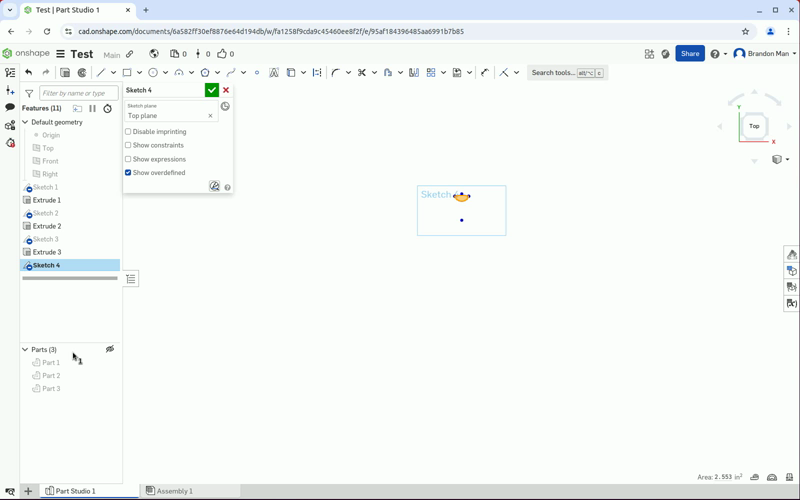
key(shift+y)
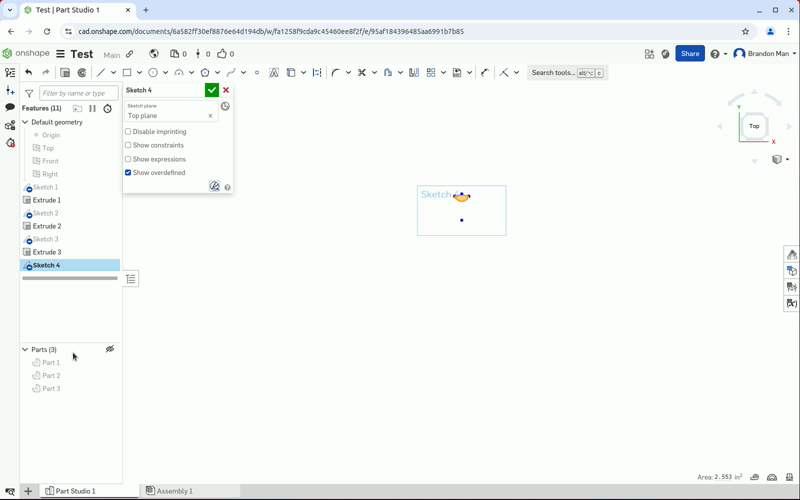
key(shift+e)
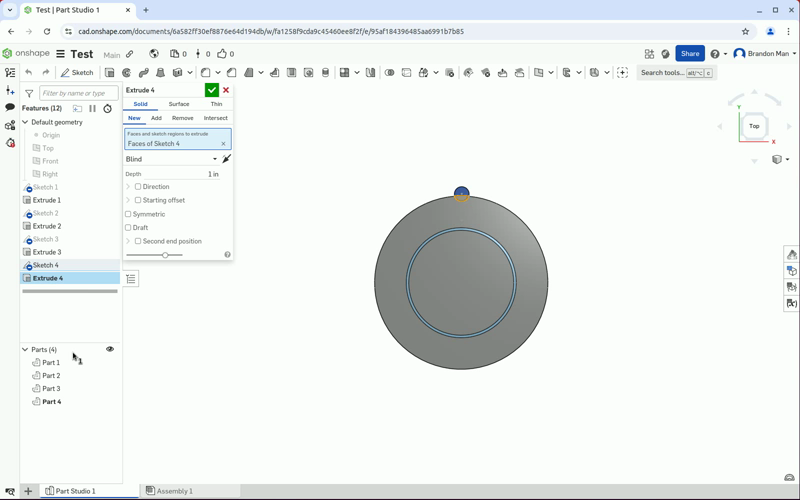
mouse_move(143, 106)
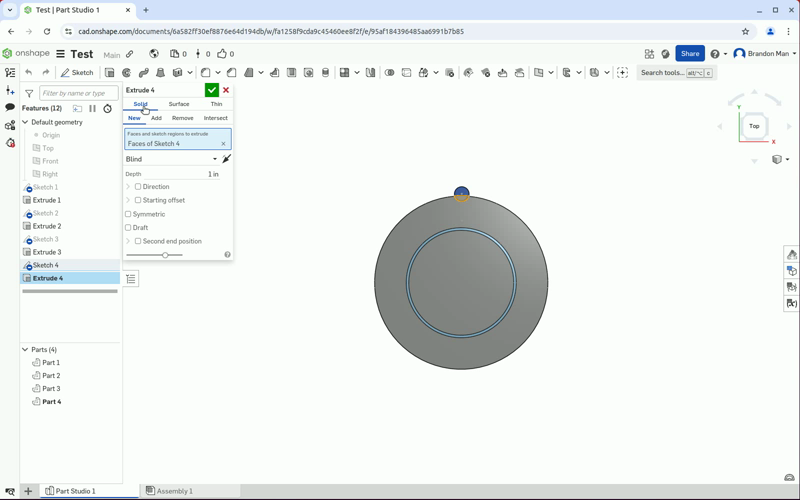
click(143, 106)
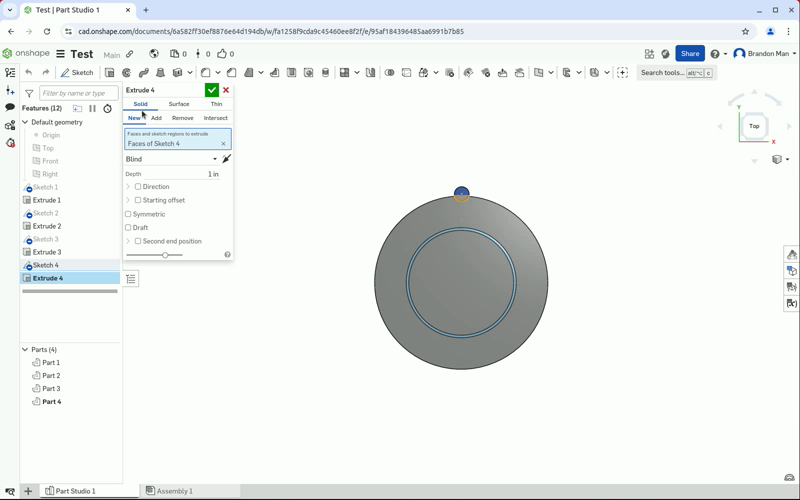
mouse_move(137, 120)
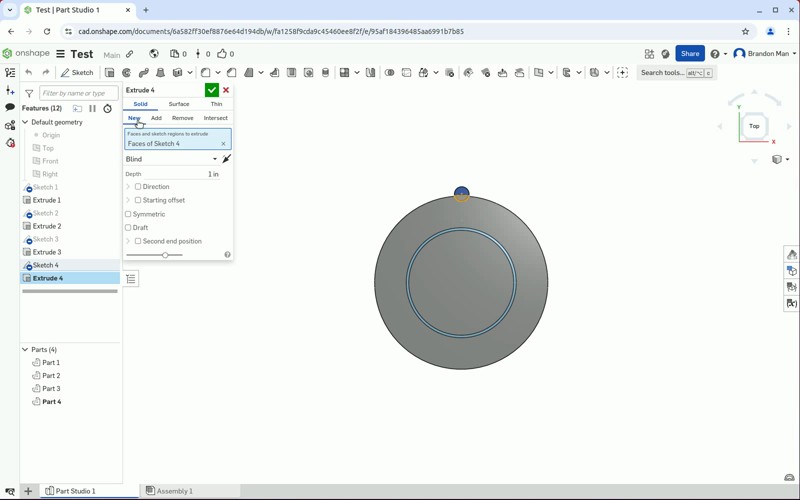
click(137, 120)
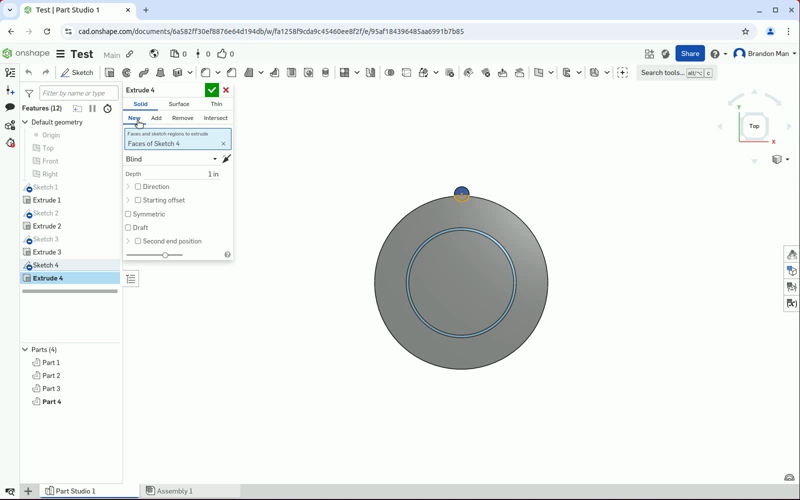
key(tab, 4)
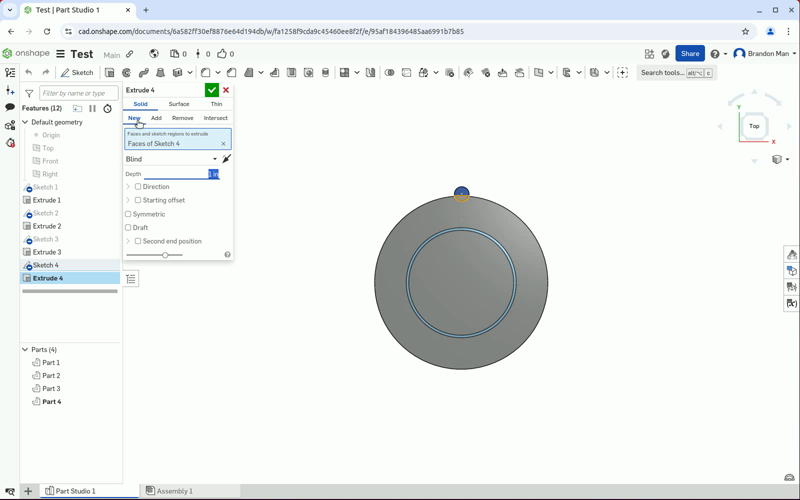
text(0.722)
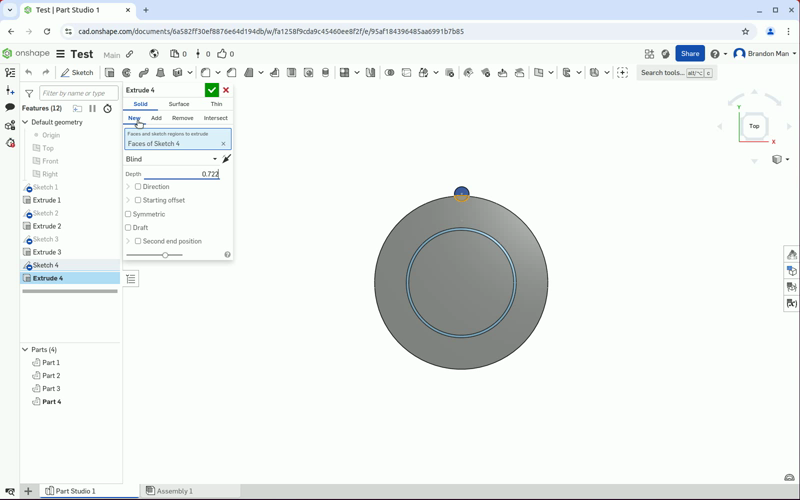
key(enter)
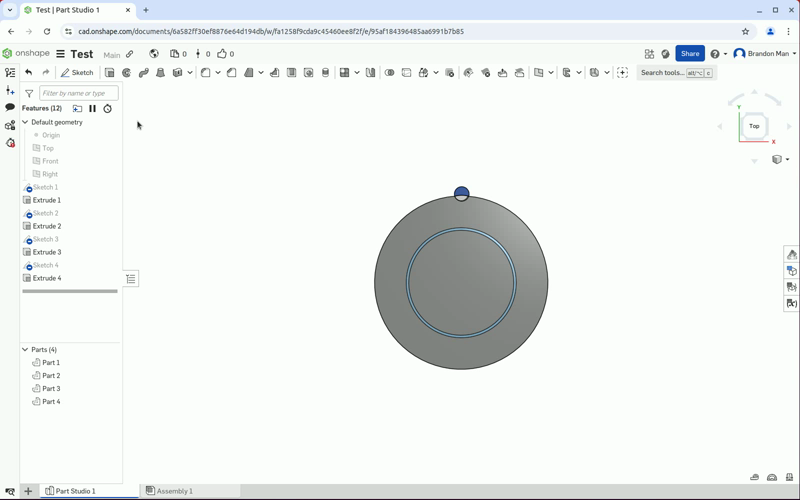
key(shift+h)
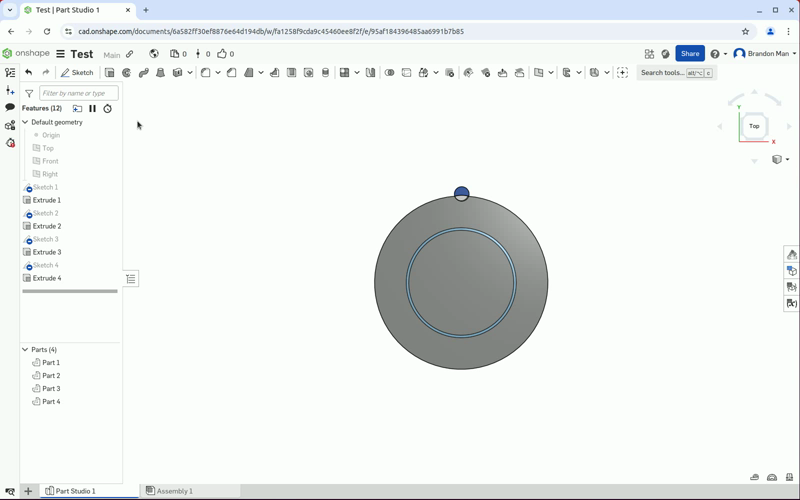
key(shift+h)
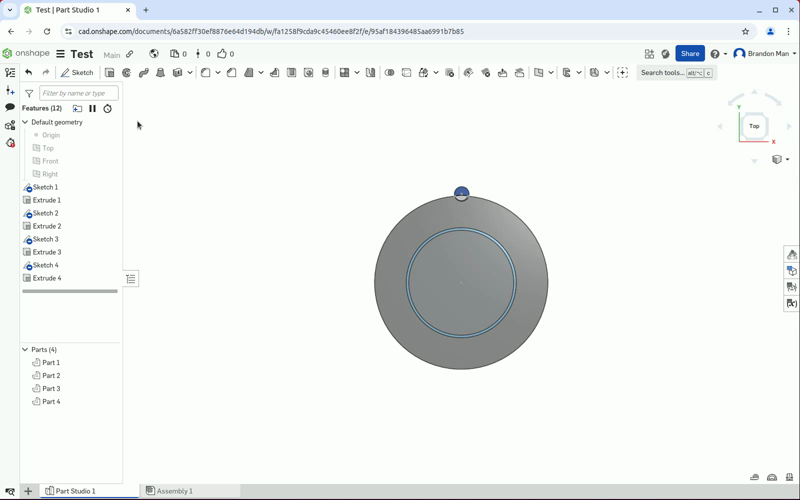
key(shift+7)
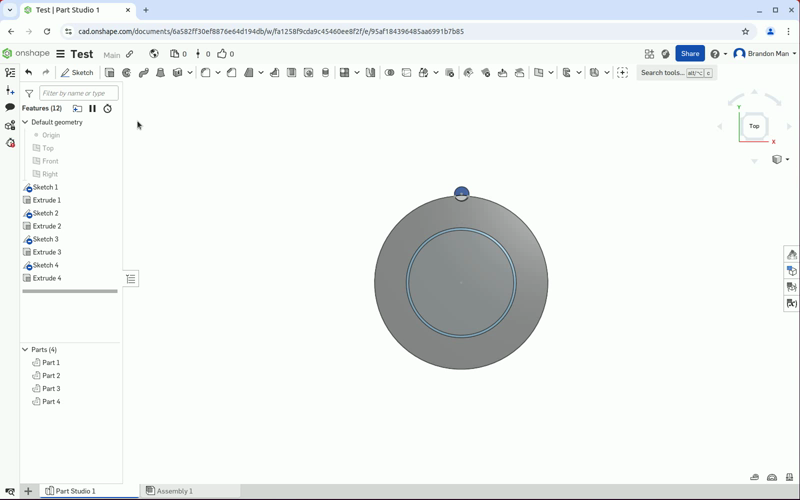
key(up, 3)
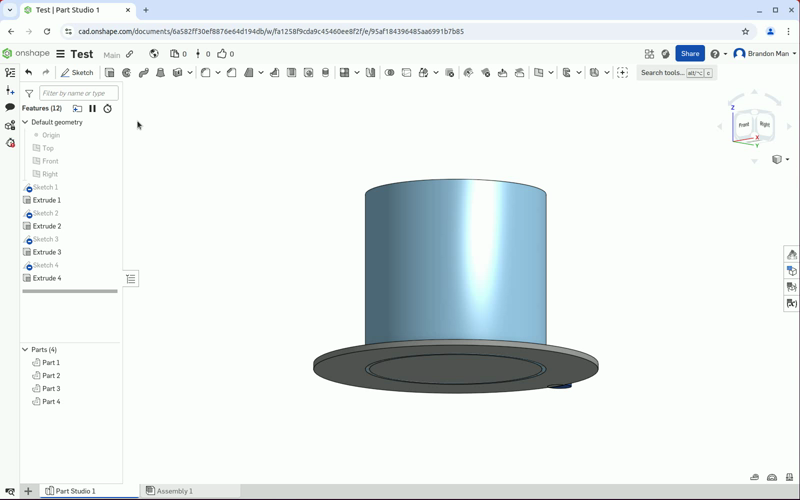
key(left, 3)
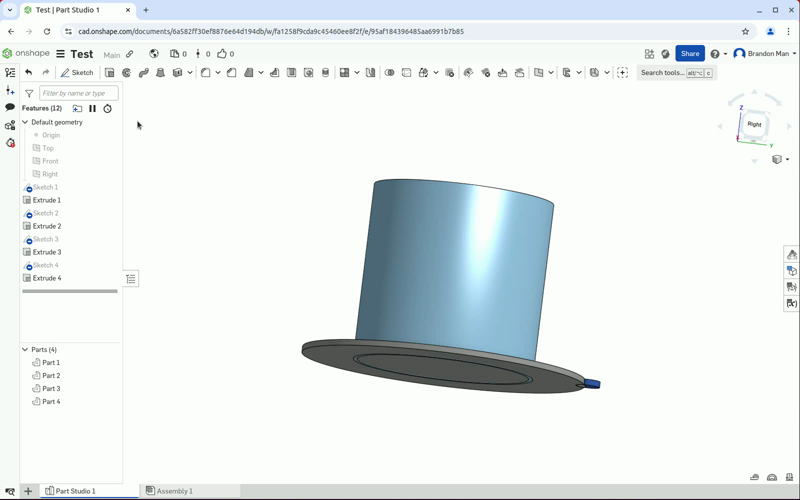
key(right, 3)
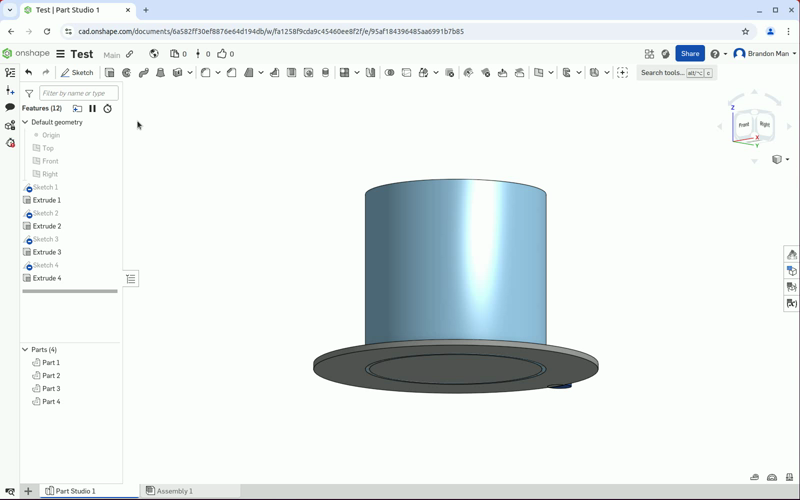
key(down, 3)
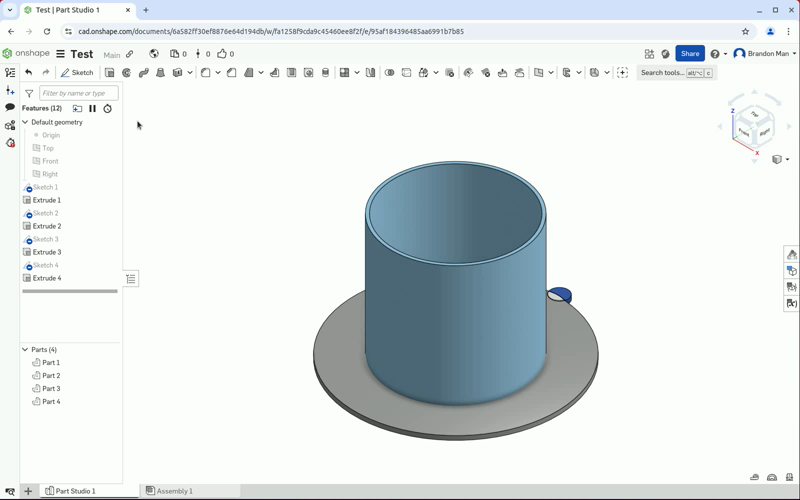
mouse_move(73, 189)
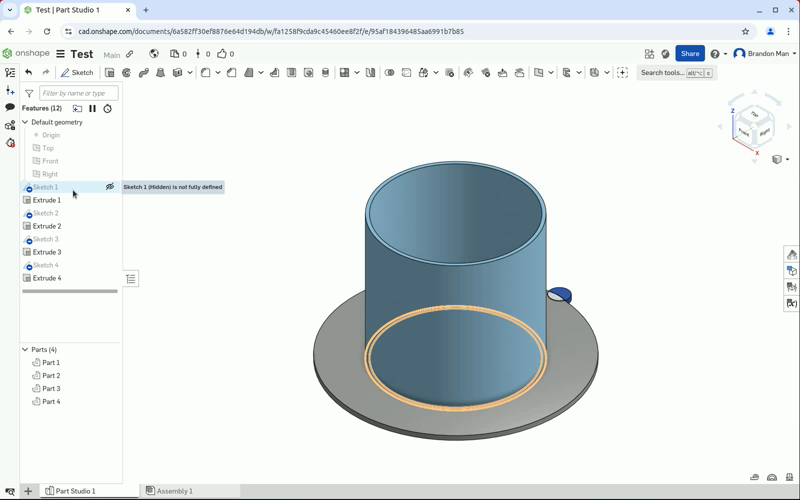
click(73, 189)